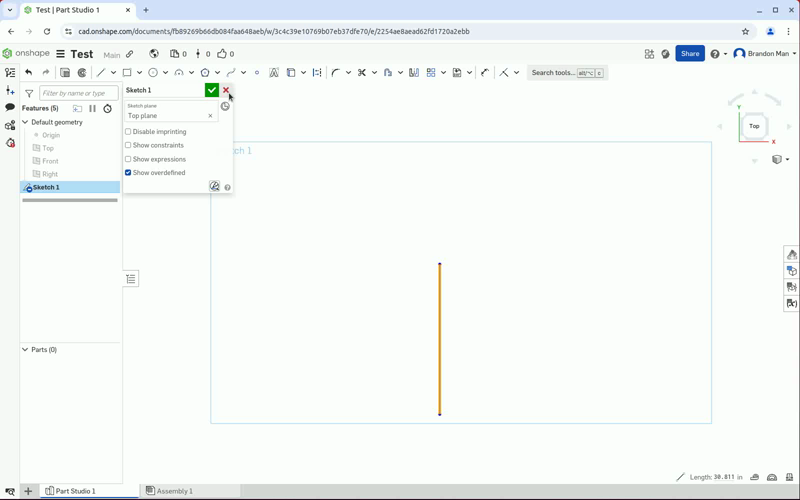
key(shift+h)
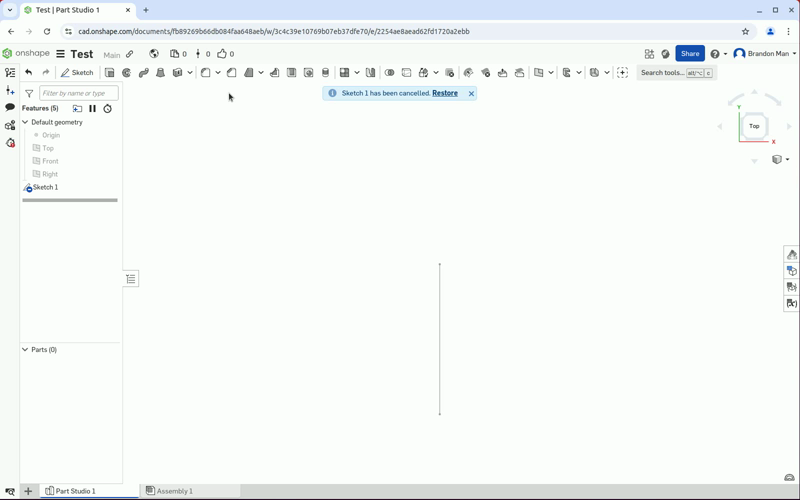
mouse_move(73, 352)
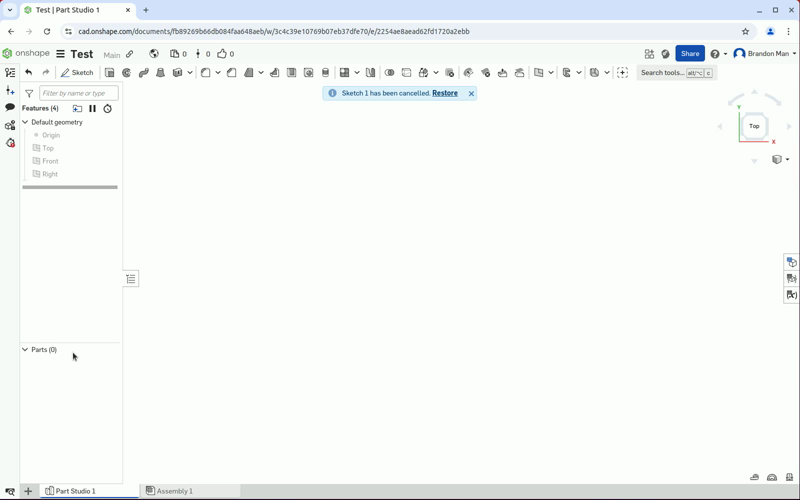
key(y)
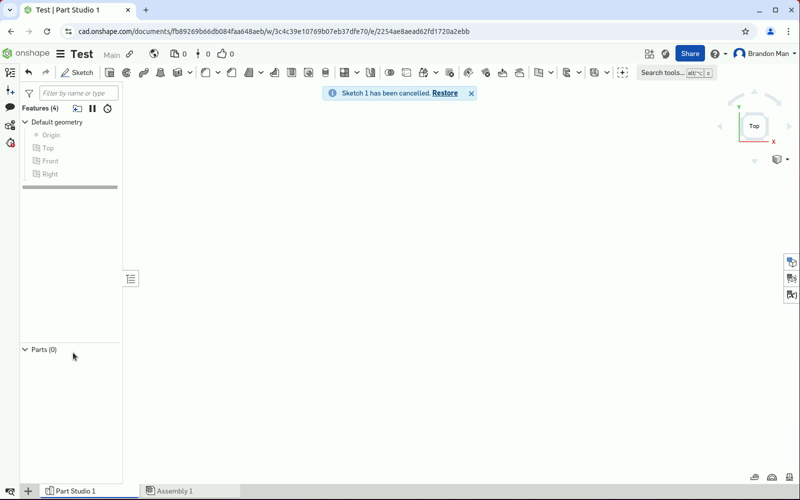
key(shift+p)
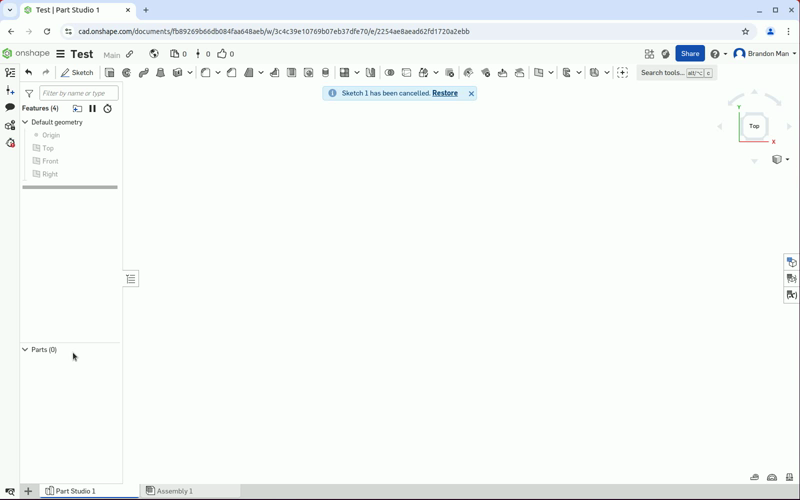
key(space)
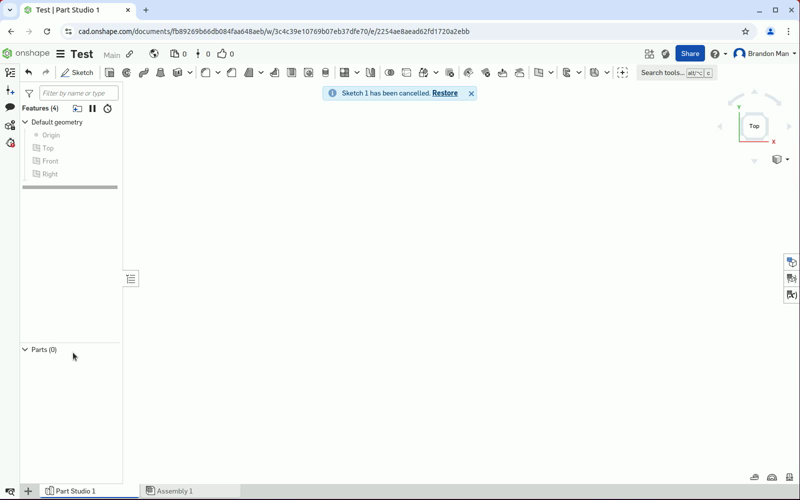
key_down(shift)
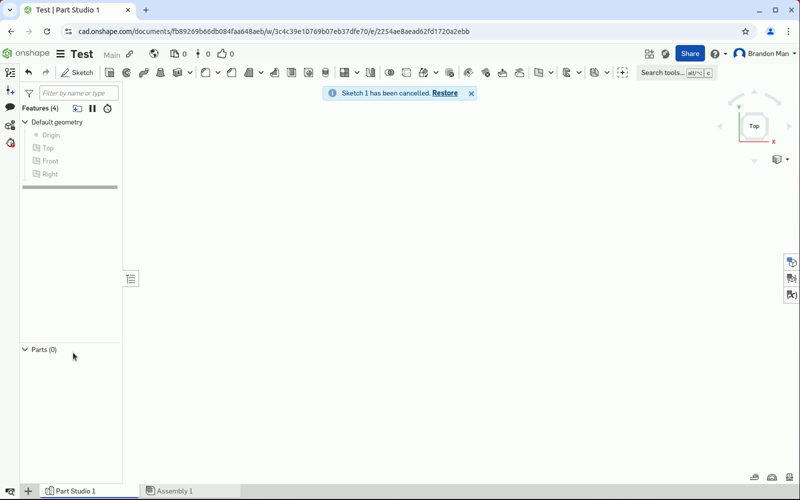
key(up)
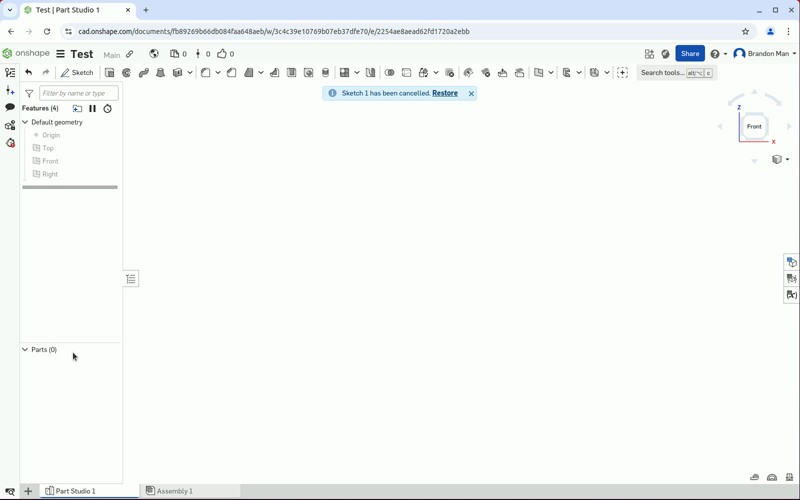
key_up(shift)
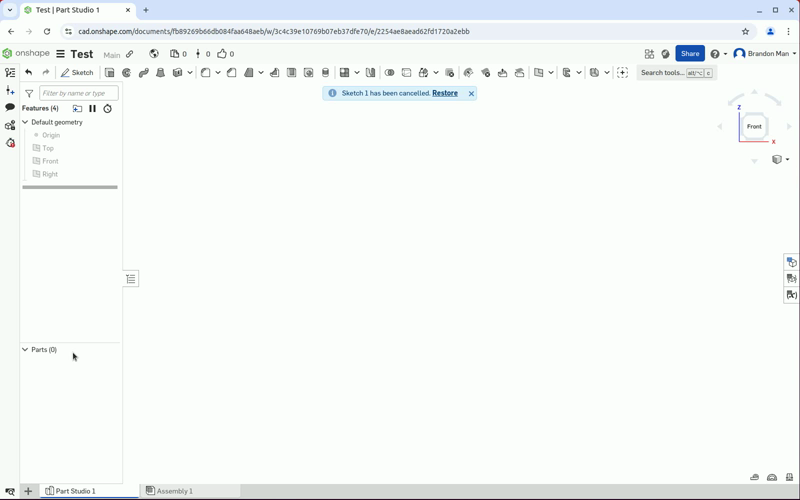
mouse_move(73, 352)
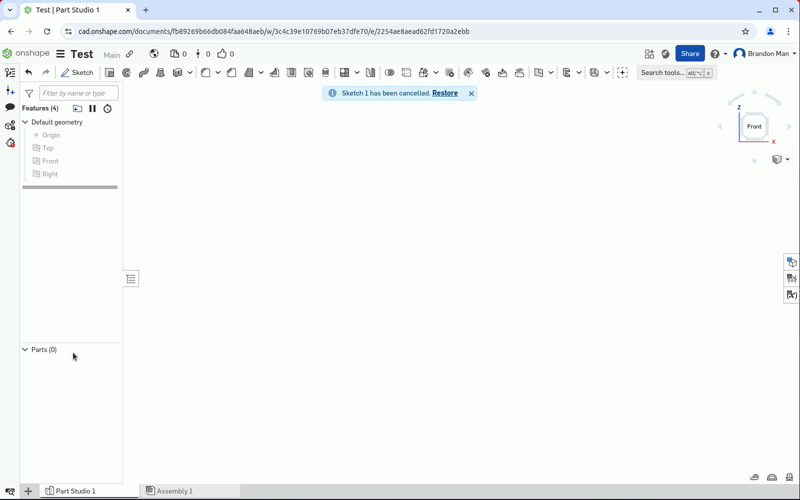
key(shift+y)
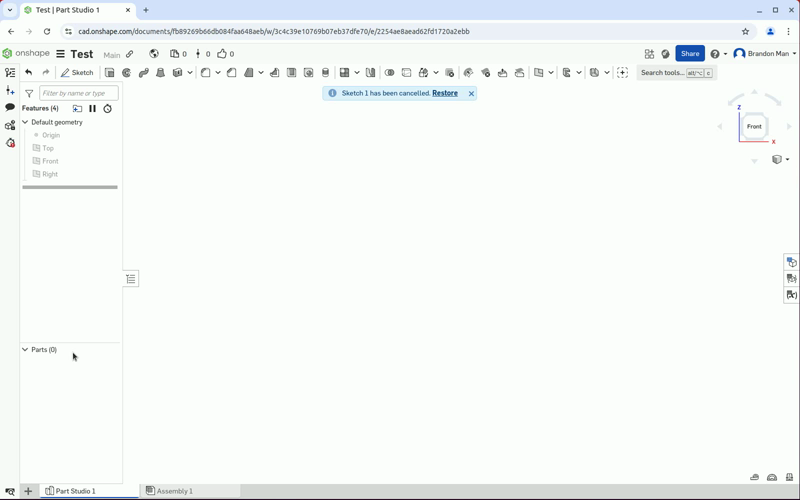
key(shift+s)
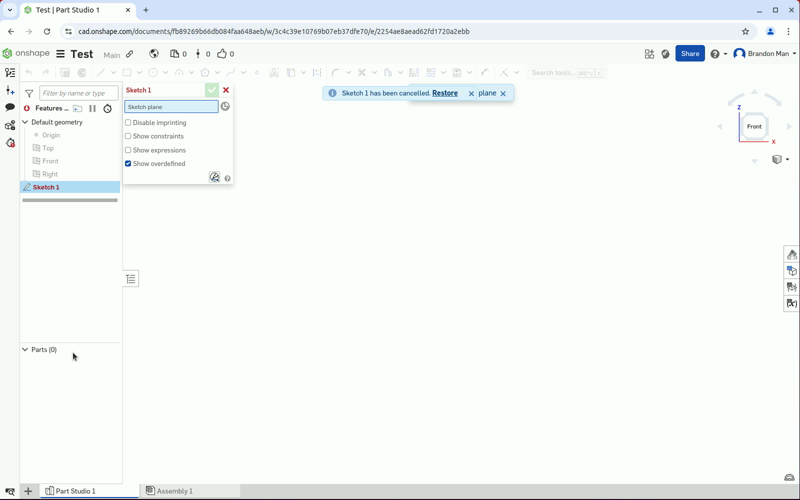
mouse_move(73, 163)
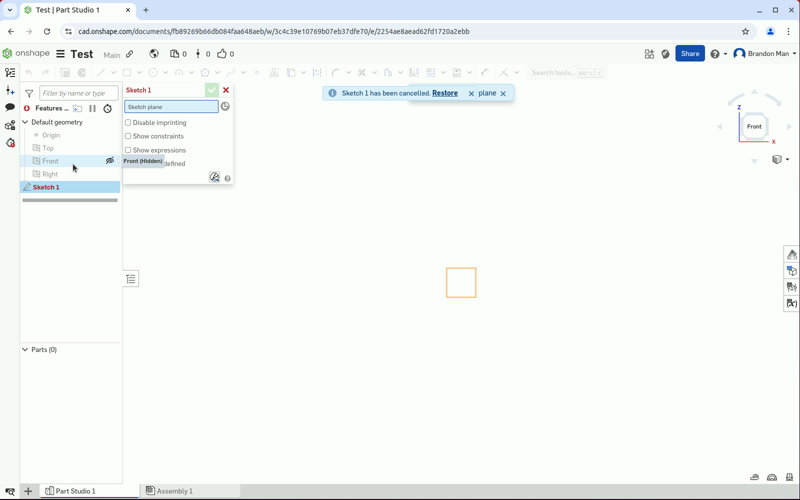
click(73, 163)
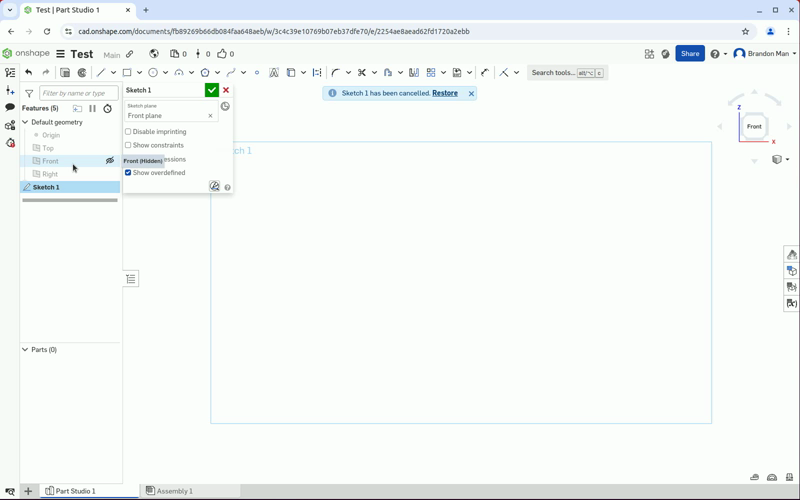
mouse_move(73, 352)
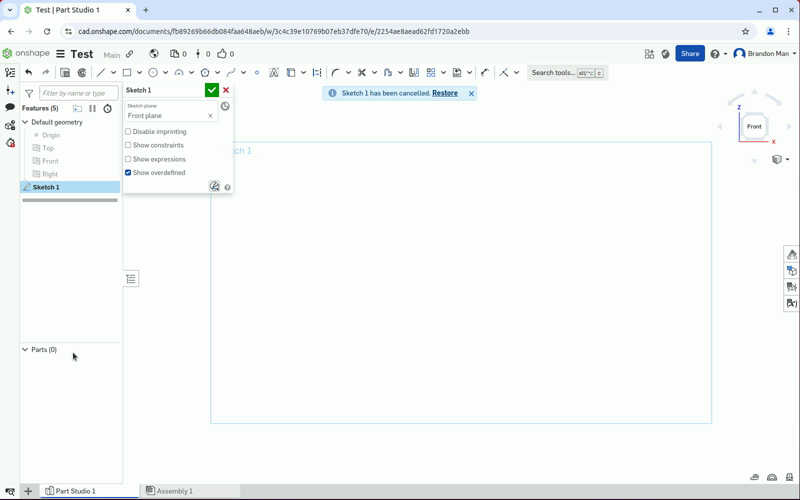
key(y)
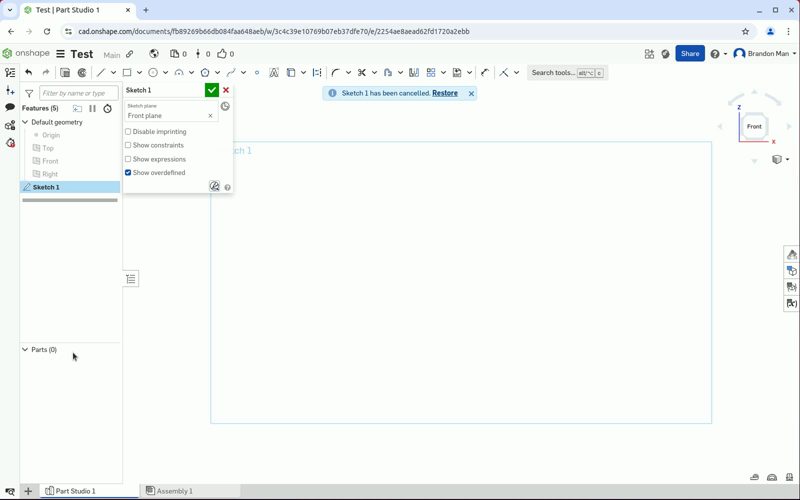
key(l)
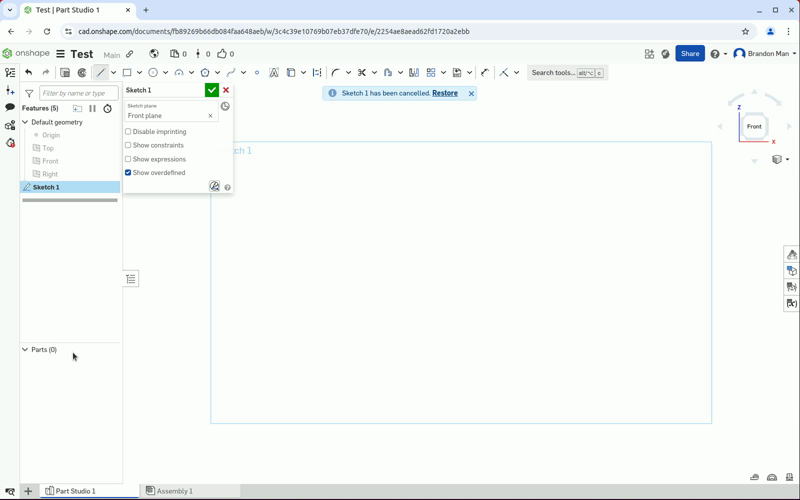
key_down(shift)
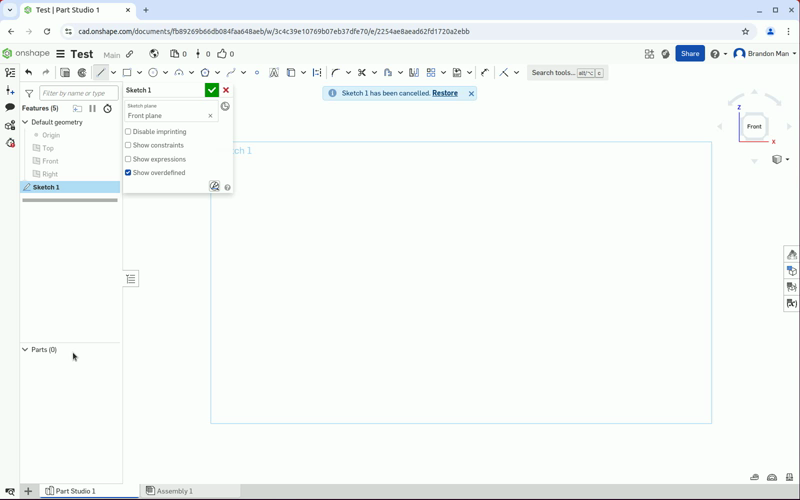
mouse_move(356, 282)
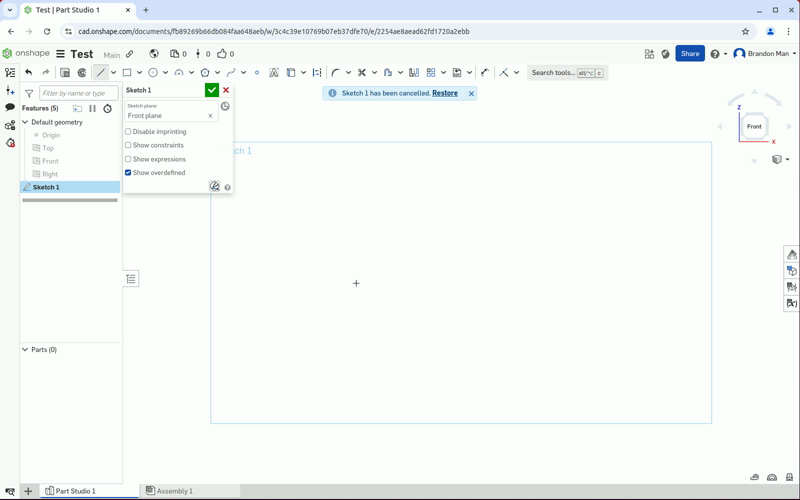
click(356, 282)
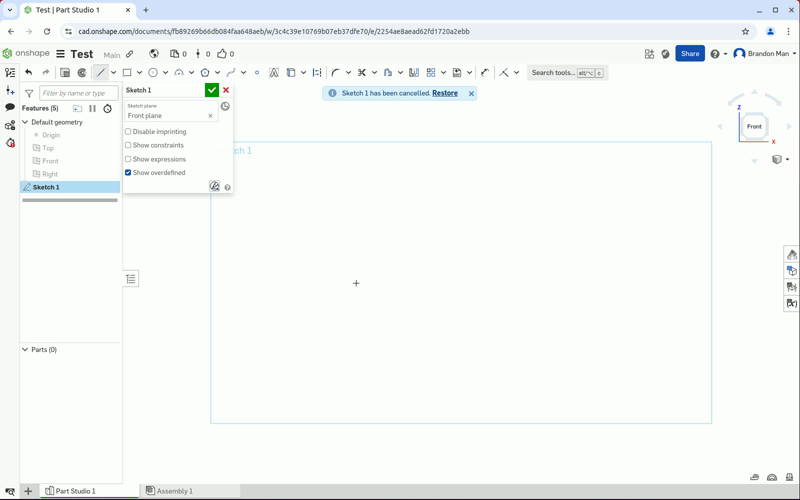
key_up(shift)
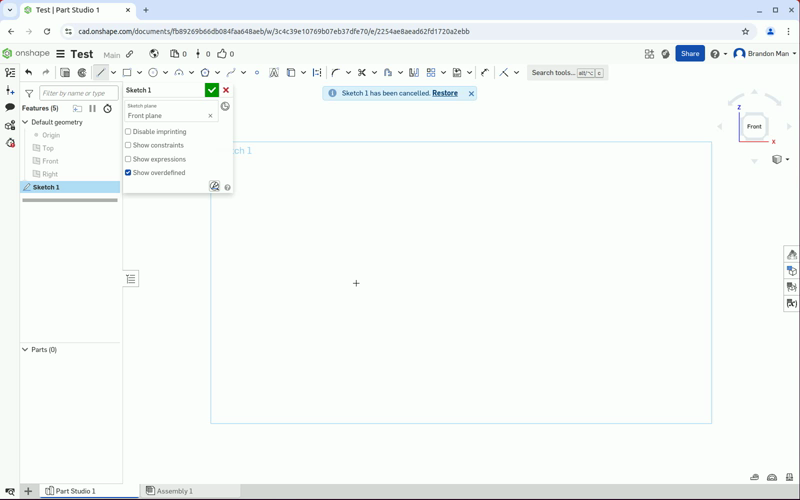
key_down(shift)
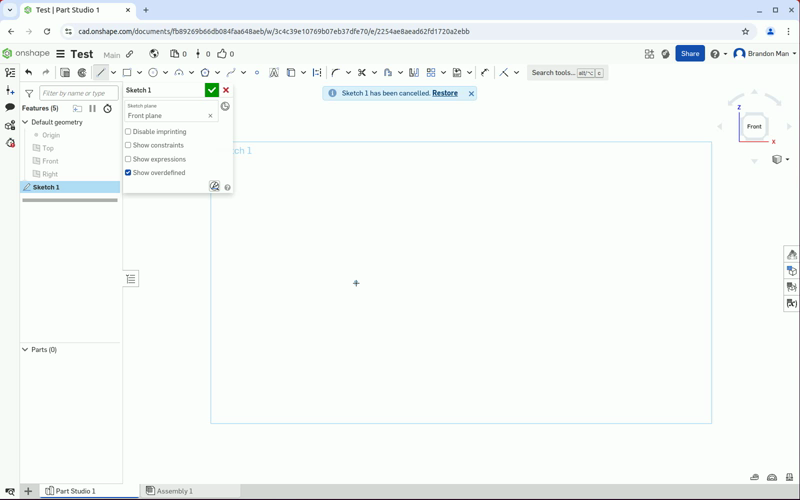
mouse_move(503, 282)
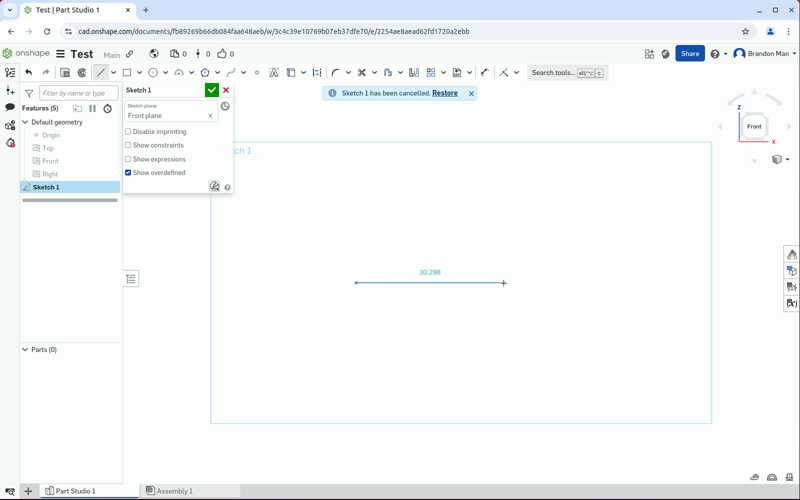
click(503, 282)
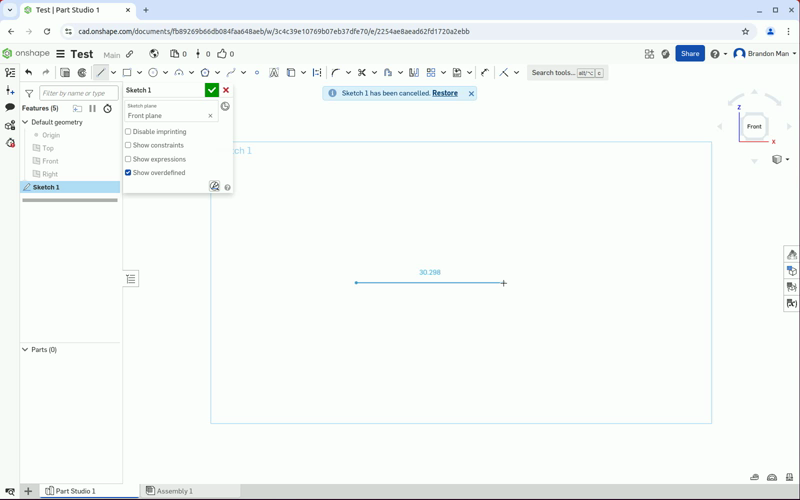
key_up(shift)
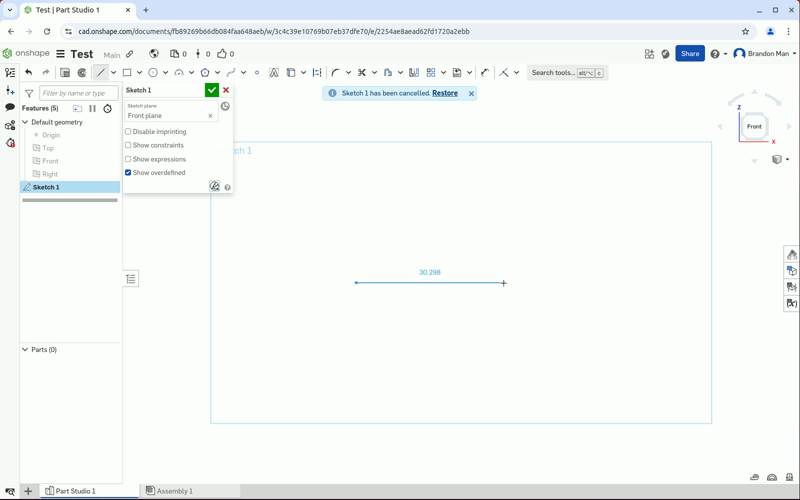
key_down(shift)
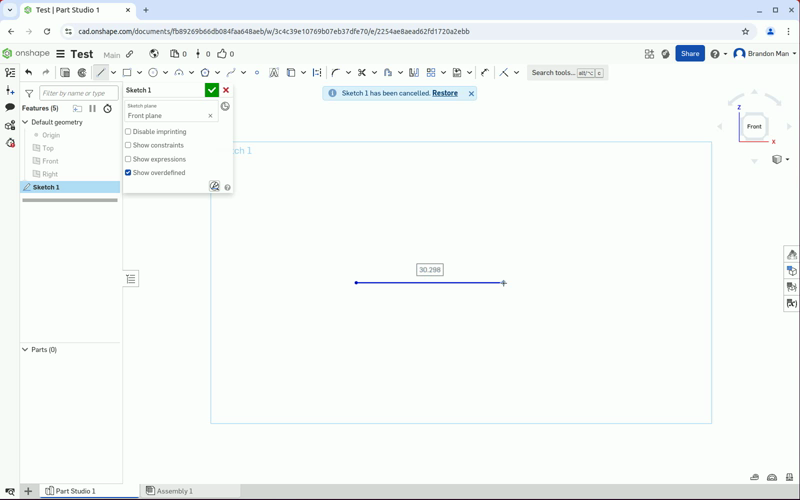
mouse_move(533, 282)
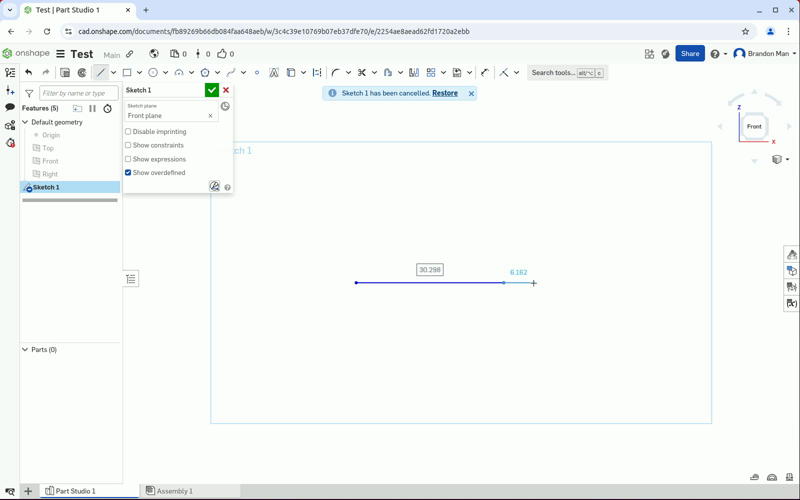
mouse_move(503, 272)
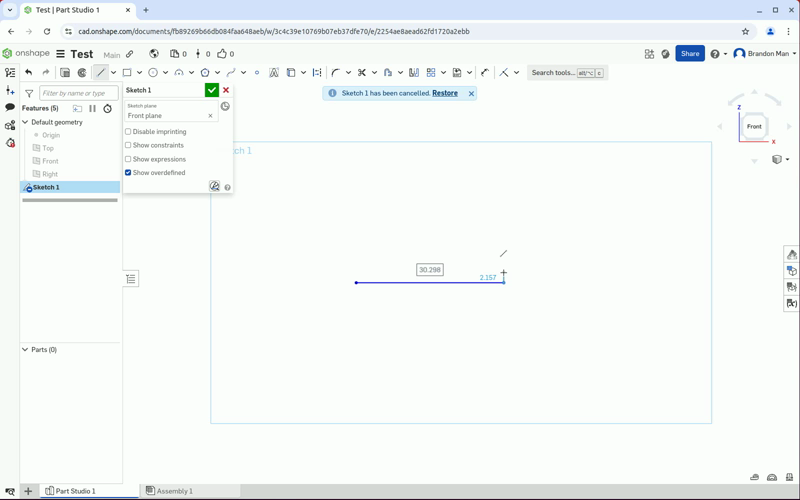
click(503, 272)
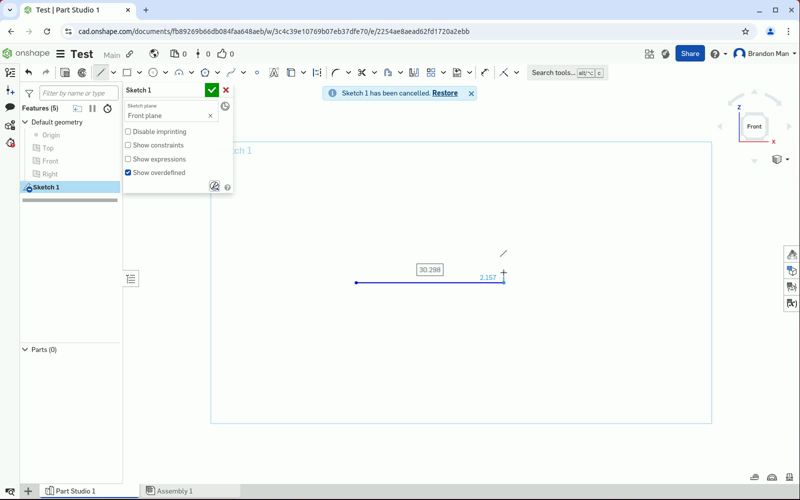
key_up(shift)
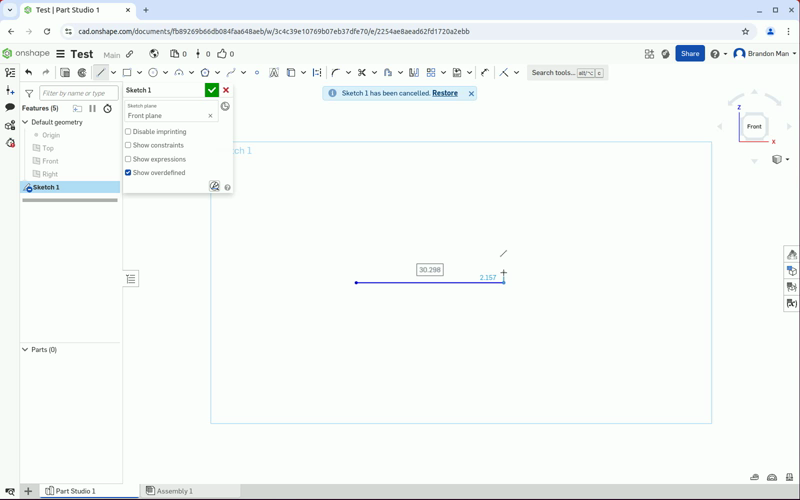
key_down(shift)
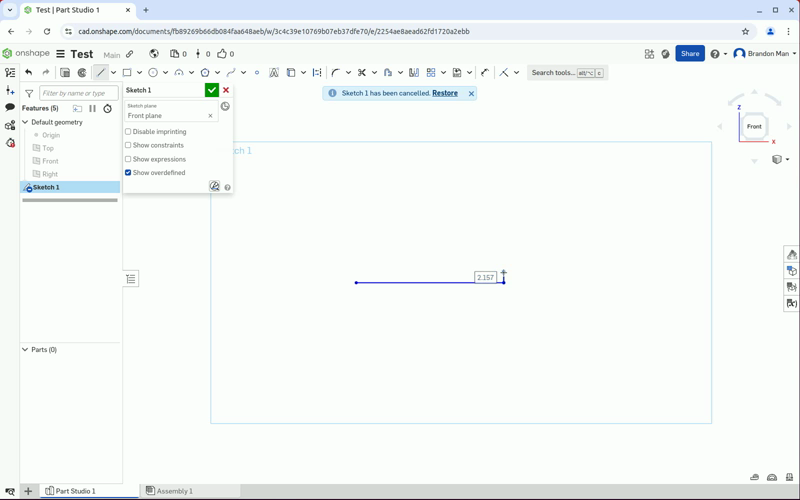
mouse_move(367, 272)
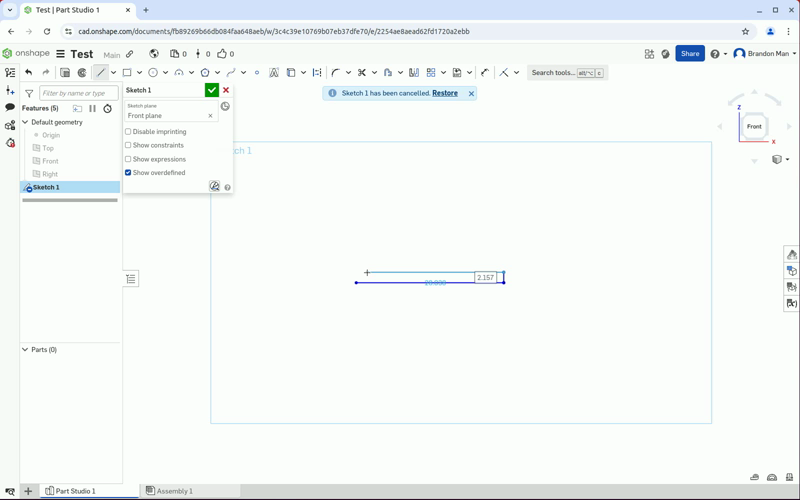
click(367, 272)
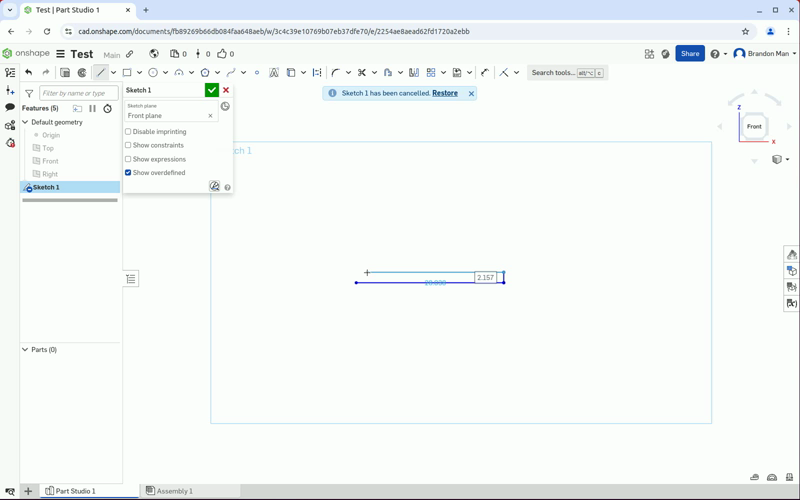
key_up(shift)
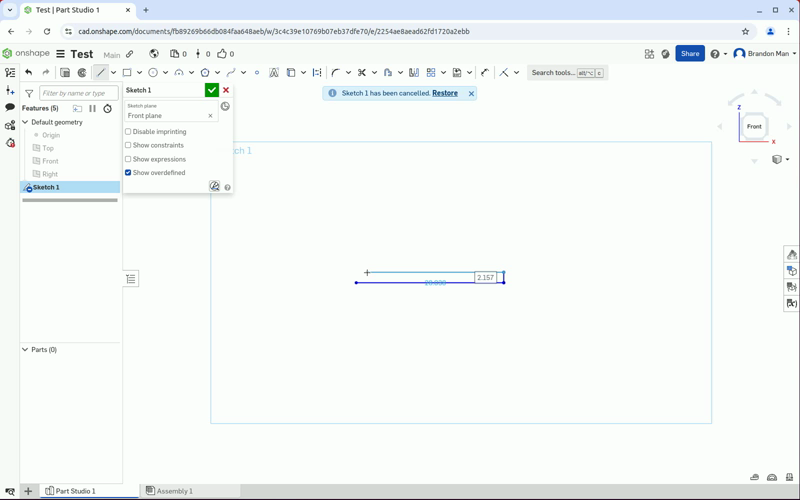
key_down(shift)
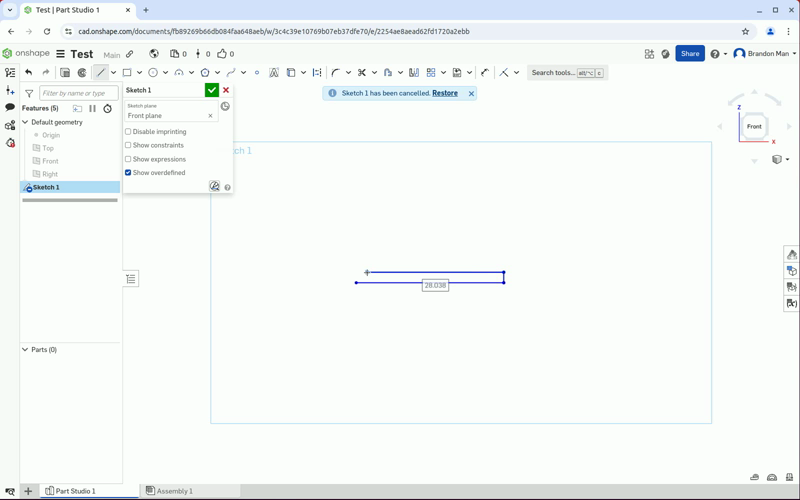
mouse_move(397, 272)
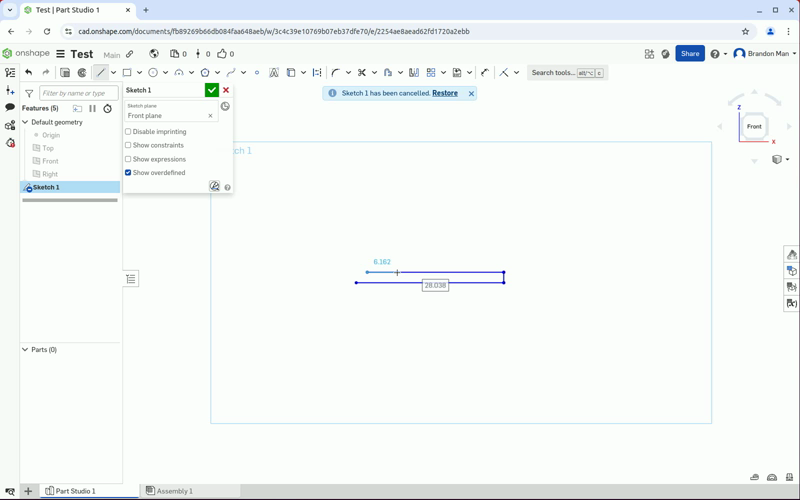
mouse_move(356, 272)
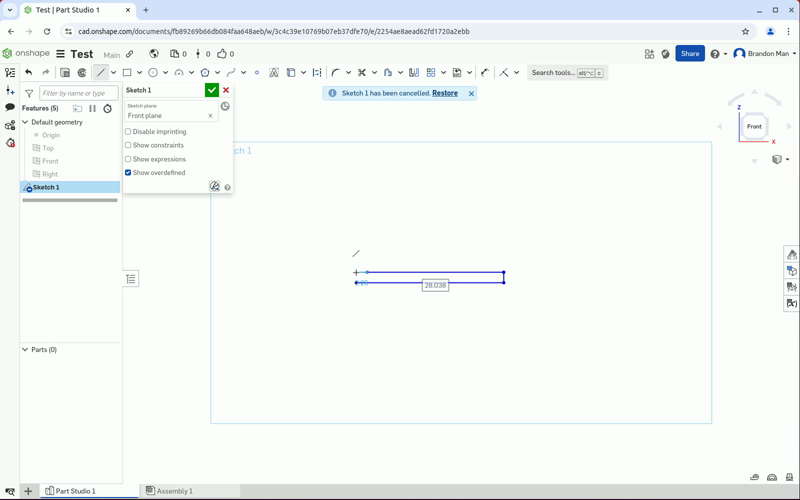
click(356, 272)
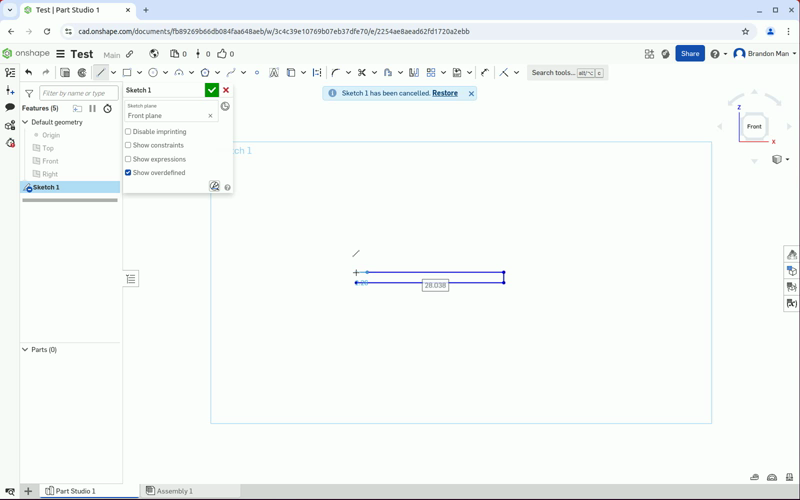
key_up(shift)
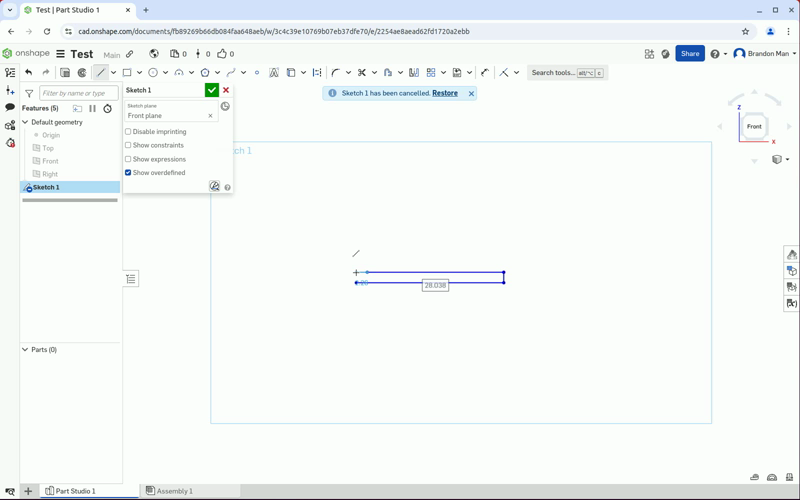
mouse_move(386, 272)
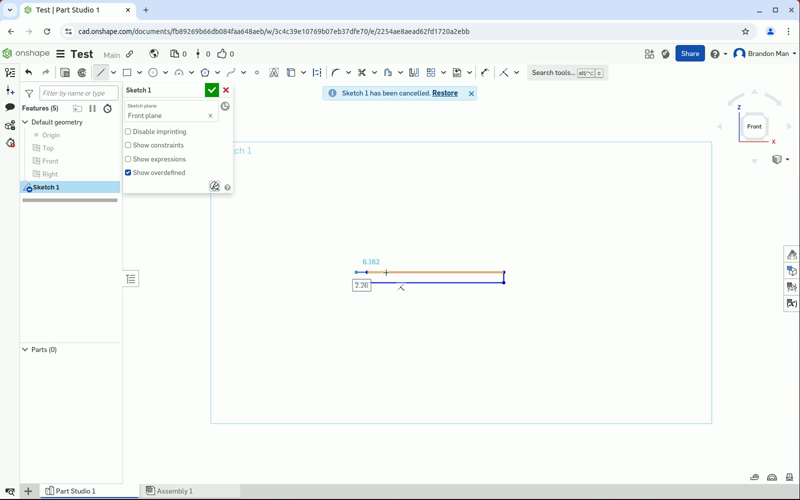
key_down(shift)
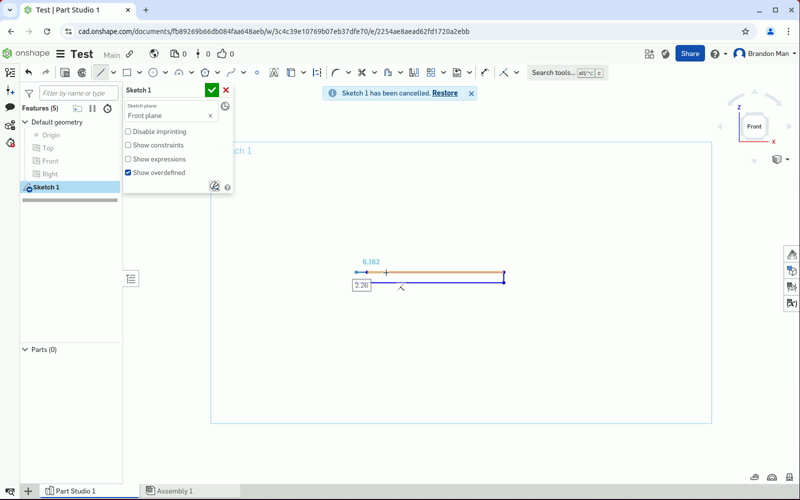
mouse_move(356, 282)
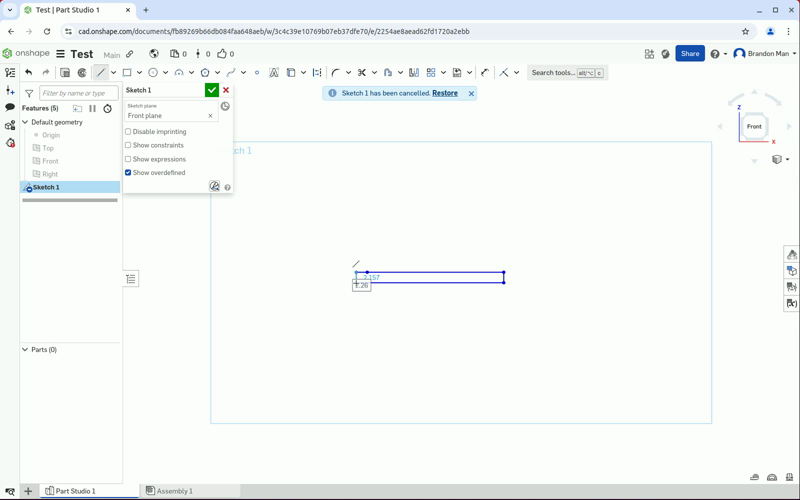
key_up(shift)
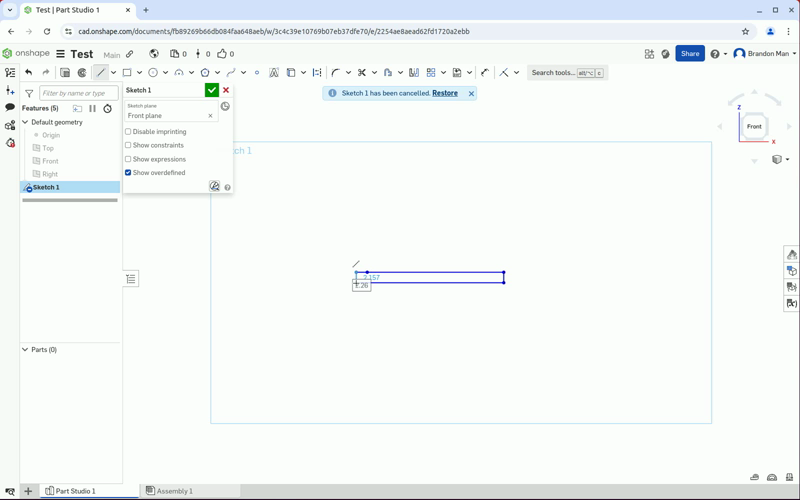
click(356, 282)
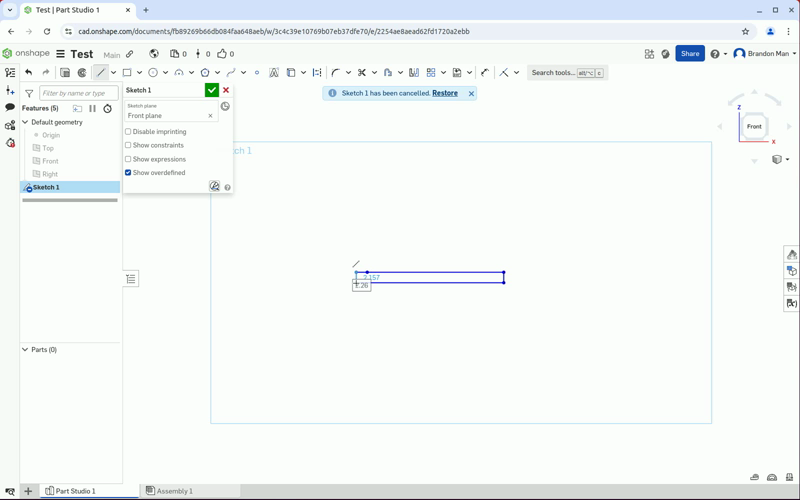
key(esc)
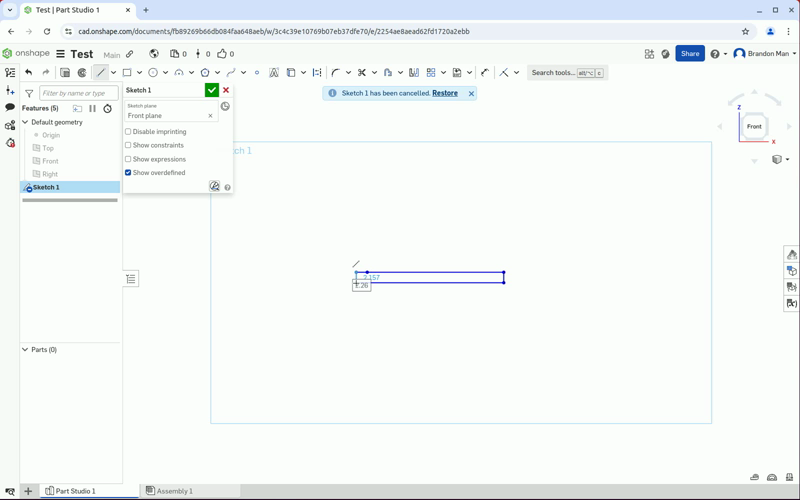
mouse_move(365, 273)
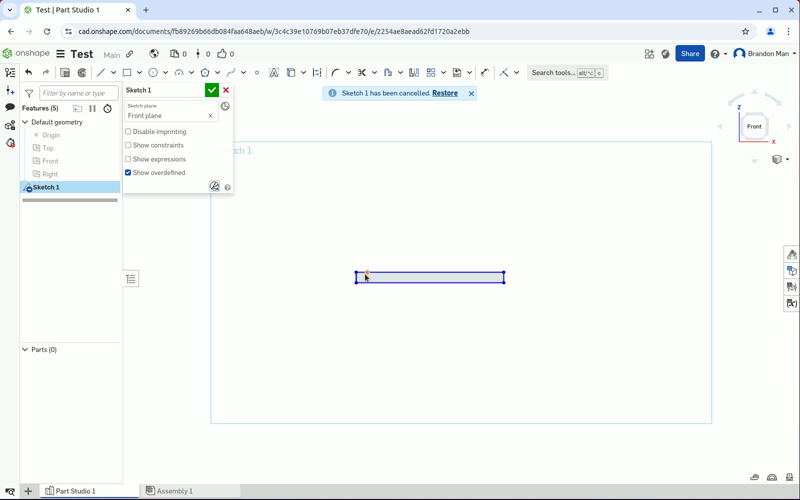
scroll(6)
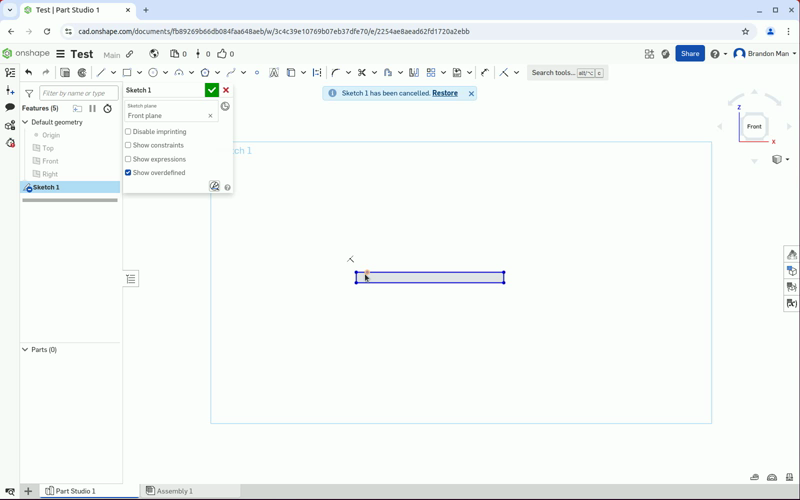
scroll(6)
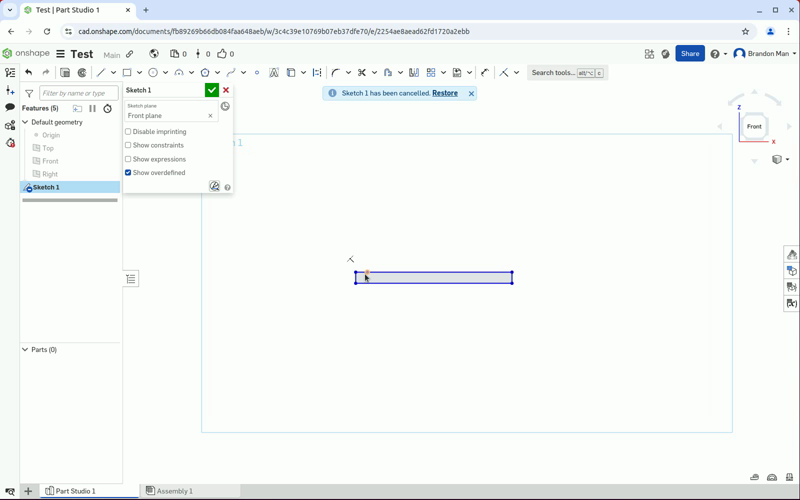
scroll(6)
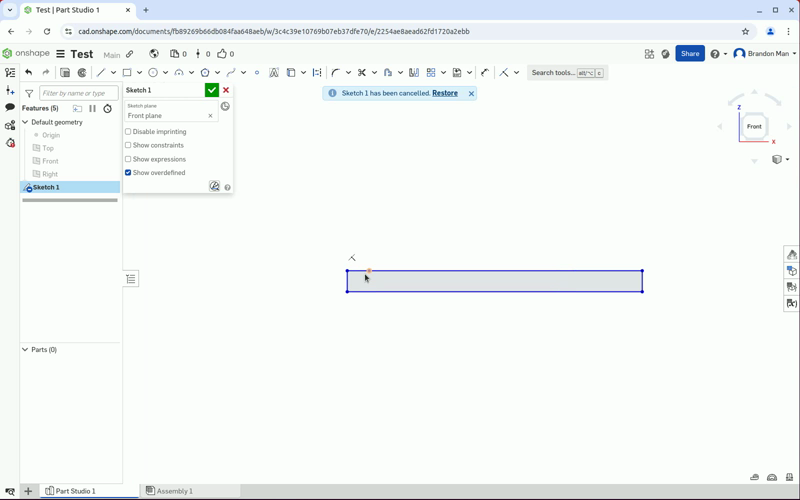
scroll(6)
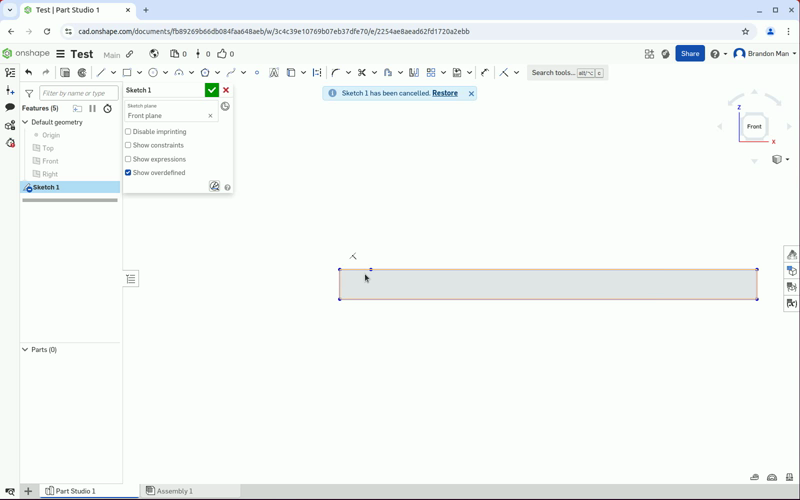
scroll(6)
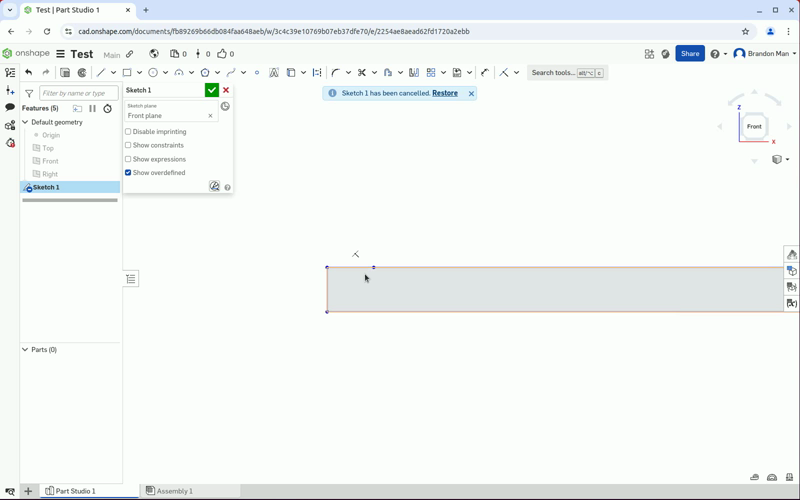
scroll(6)
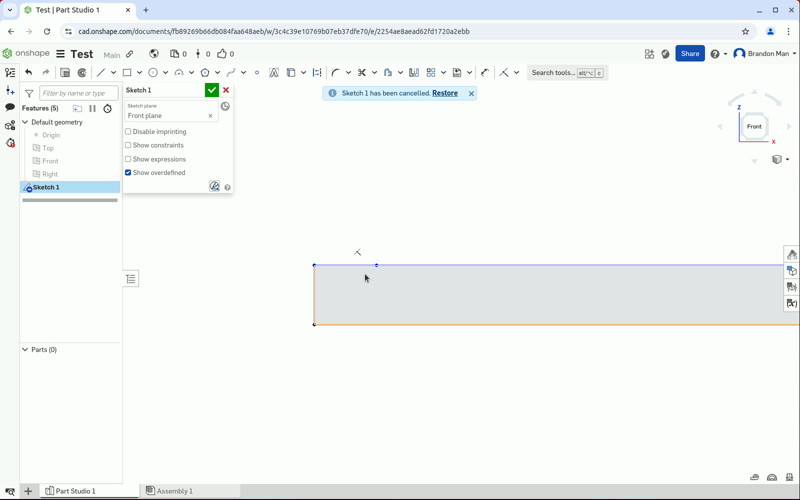
scroll(6)
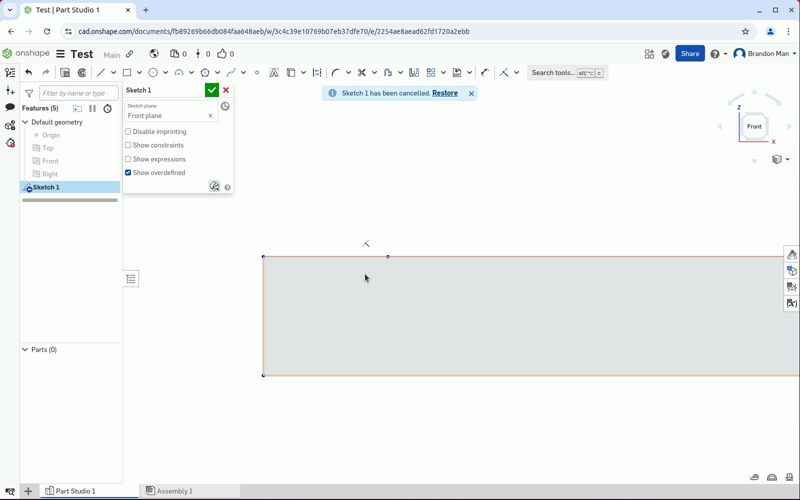
click(365, 273)
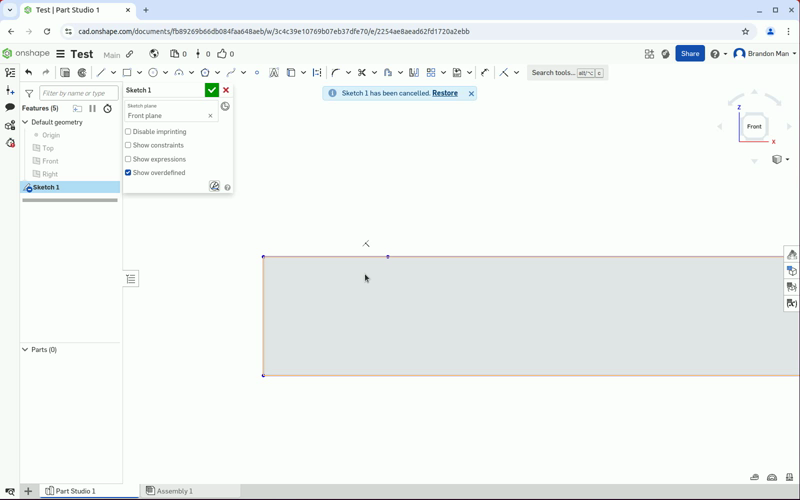
scroll(-6)
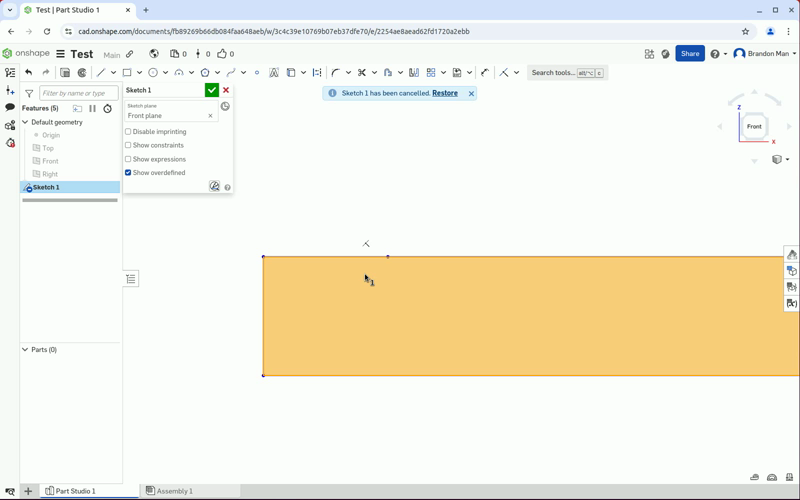
scroll(-6)
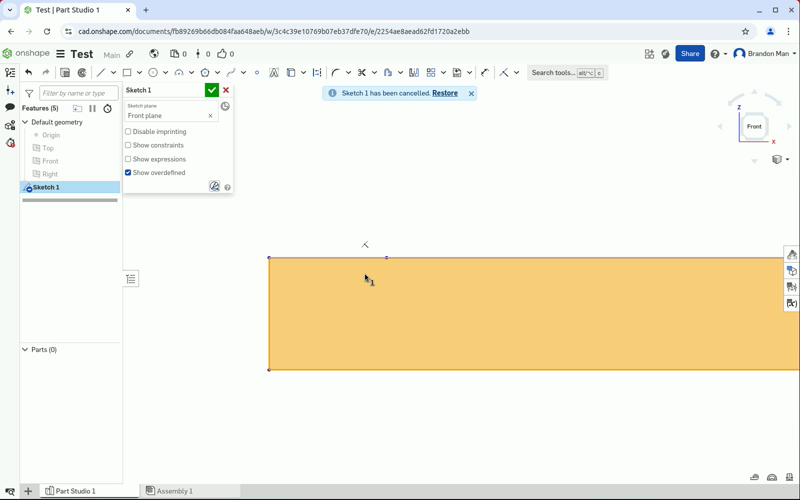
scroll(-6)
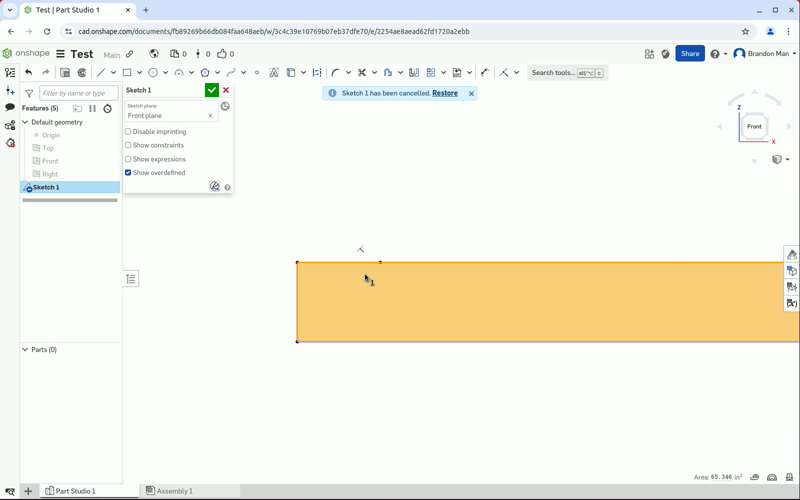
scroll(-6)
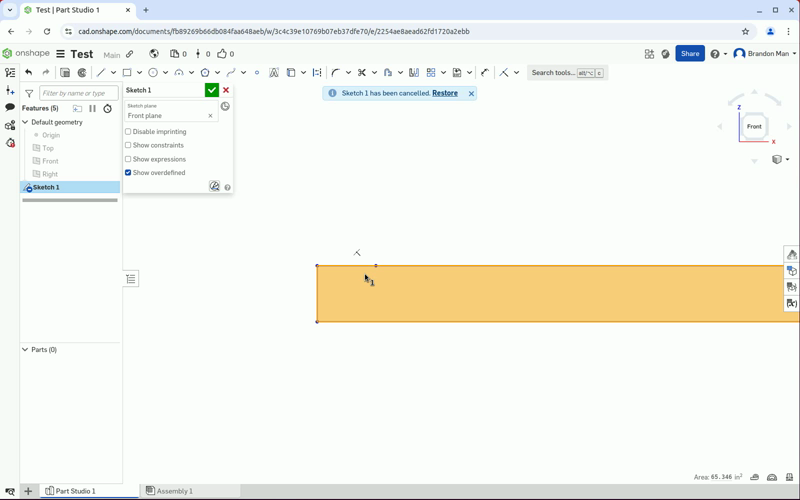
scroll(-6)
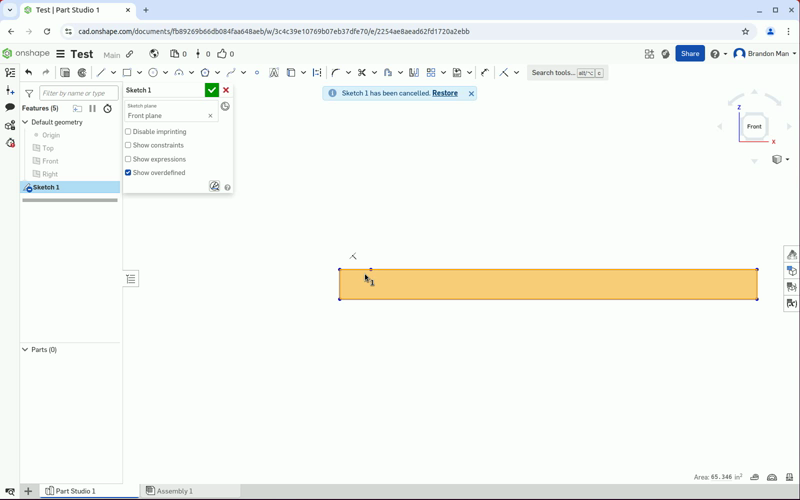
scroll(-6)
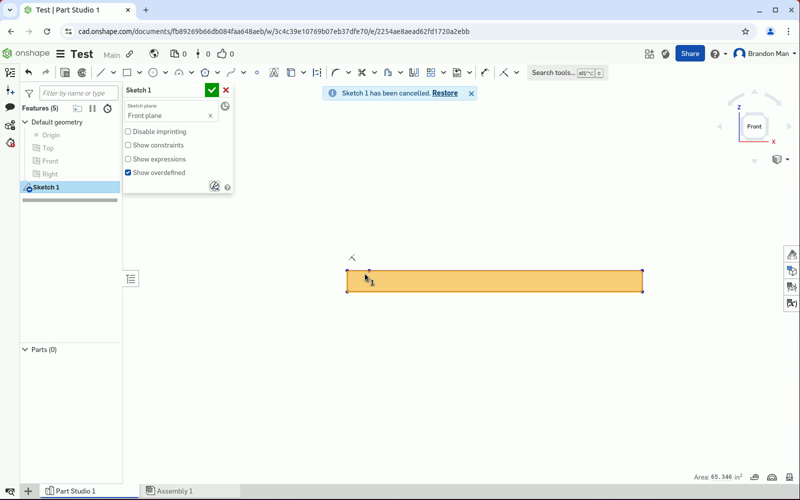
scroll(-6)
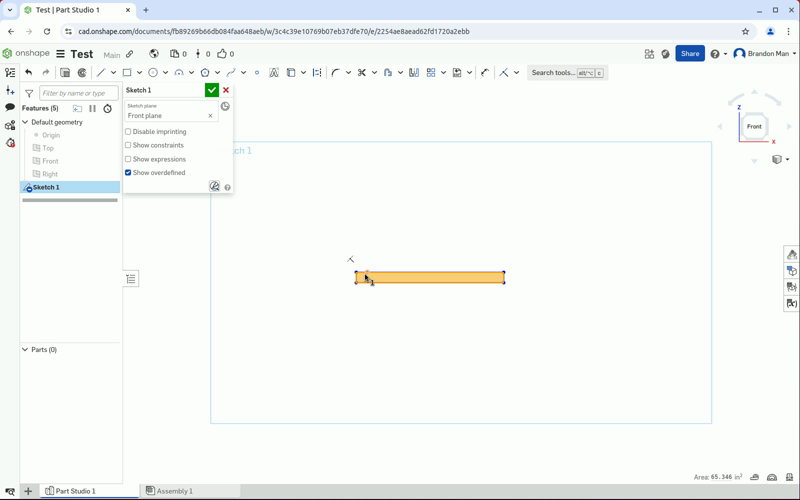
mouse_move(73, 352)
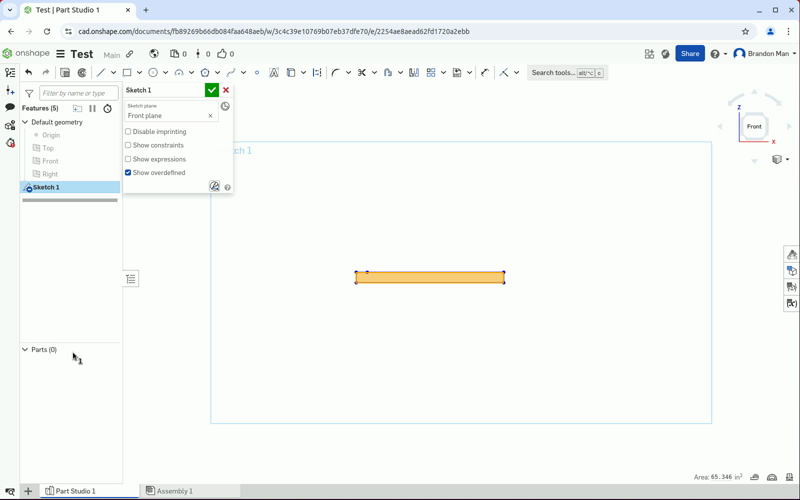
key(shift+y)
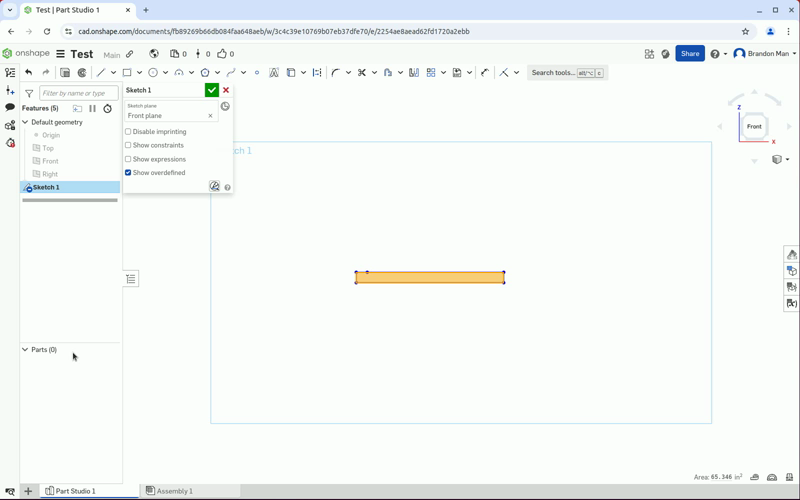
key(shift+e)
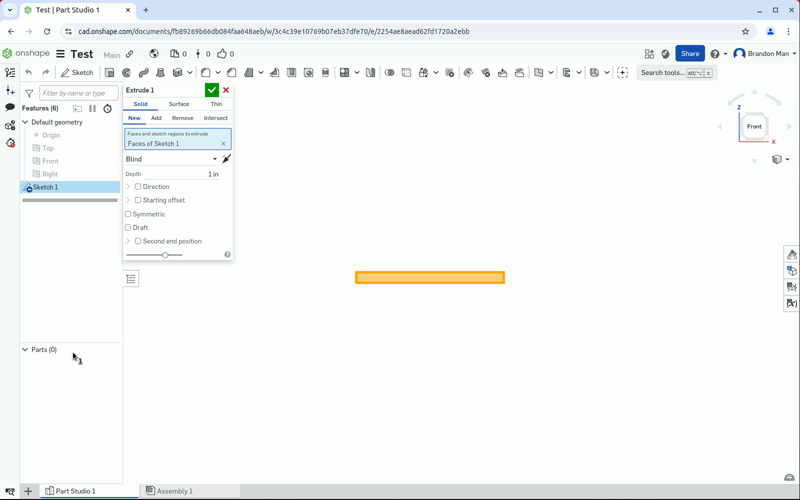
mouse_move(143, 106)
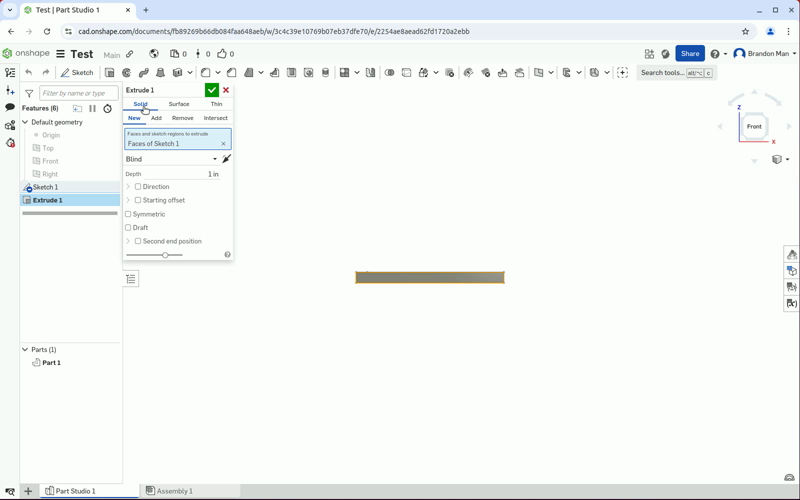
click(143, 106)
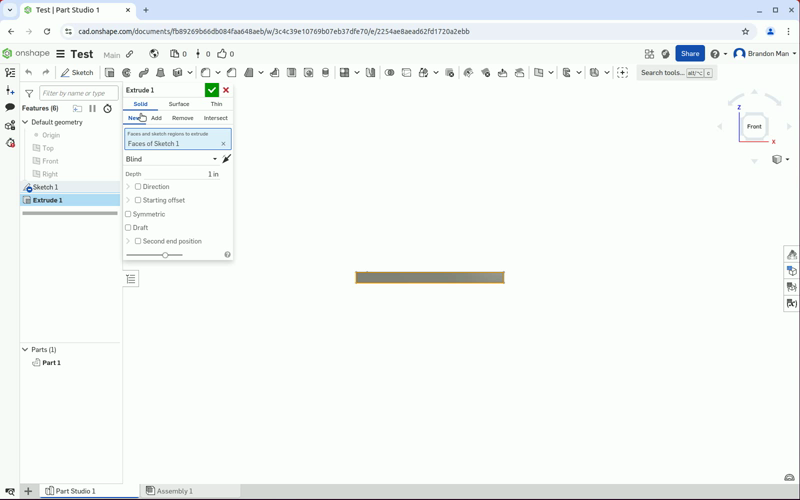
mouse_move(137, 120)
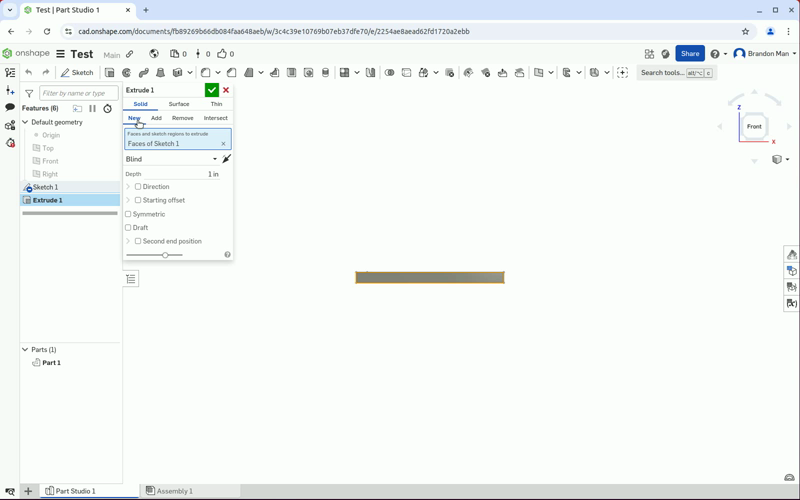
click(137, 120)
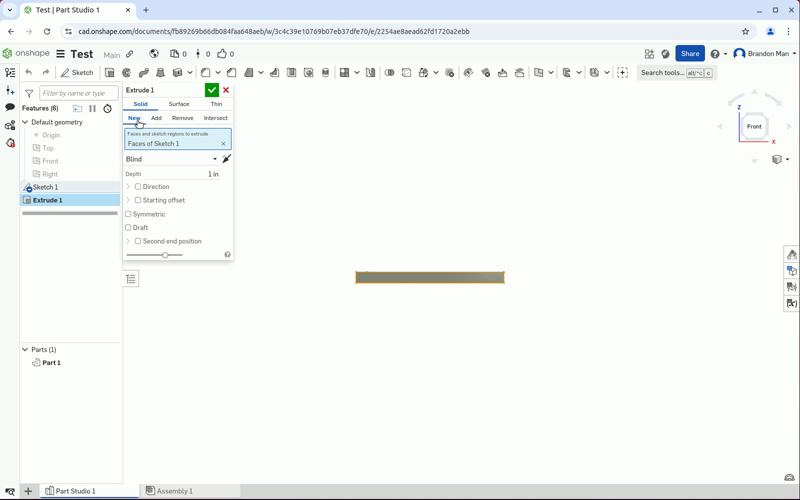
key(tab, 4)
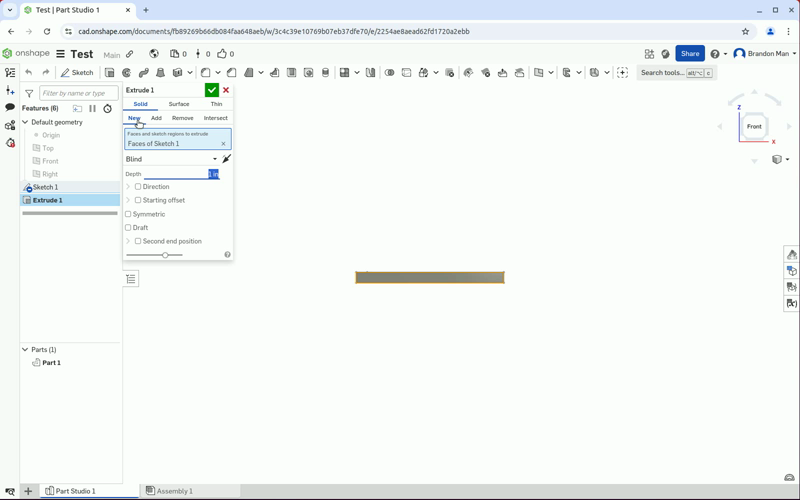
text(20.46)
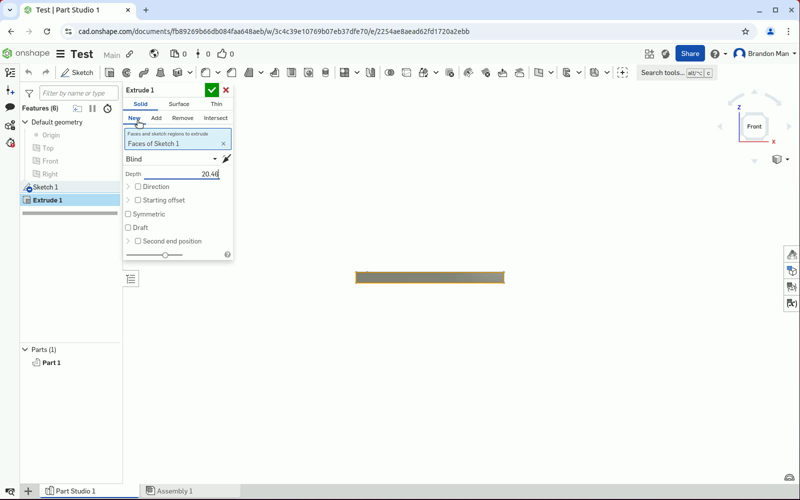
key(enter)
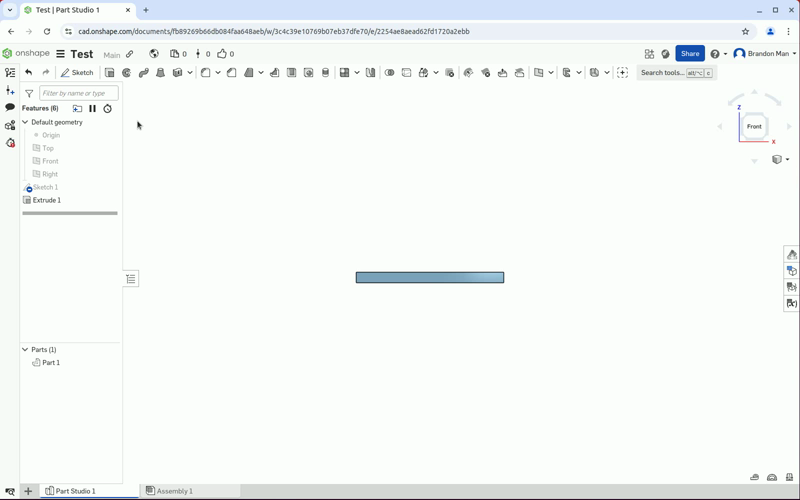
key(shift+h)
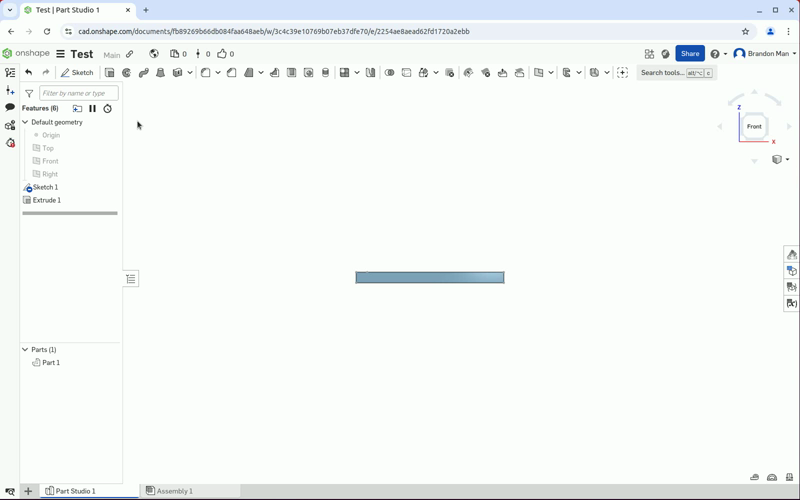
key(shift+h)
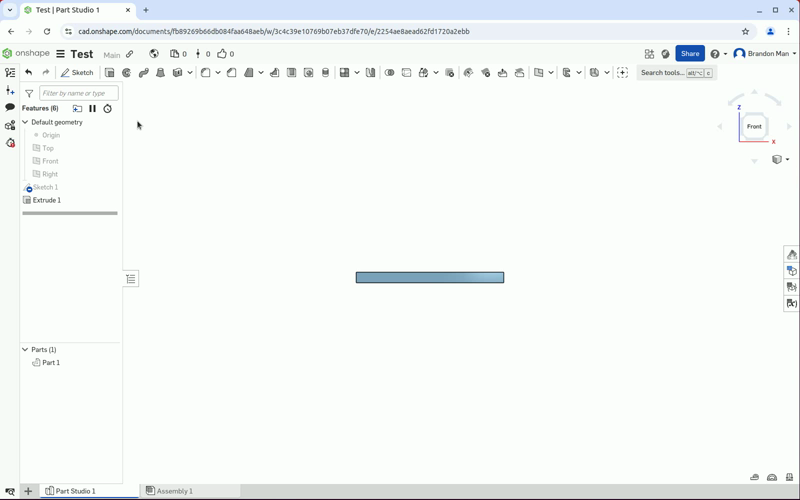
mouse_move(73, 189)
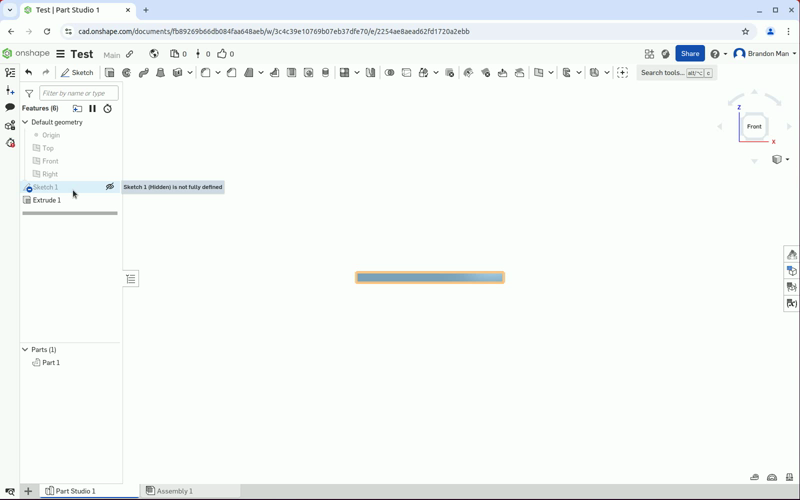
click(73, 189)
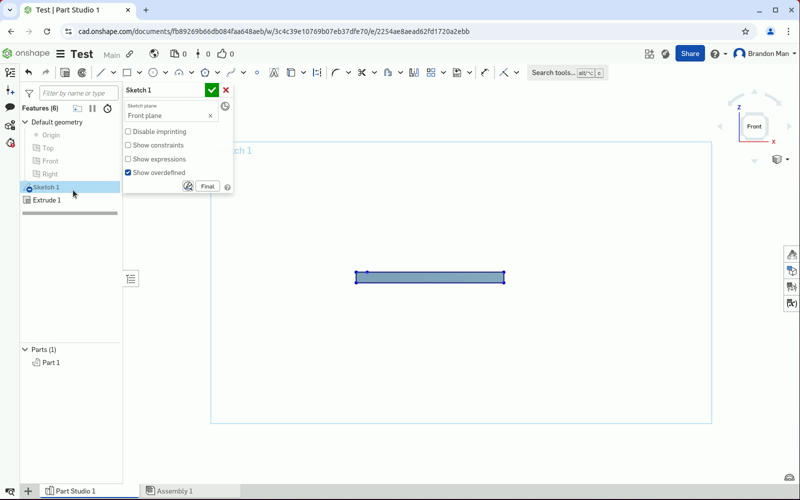
mouse_move(229, 92)
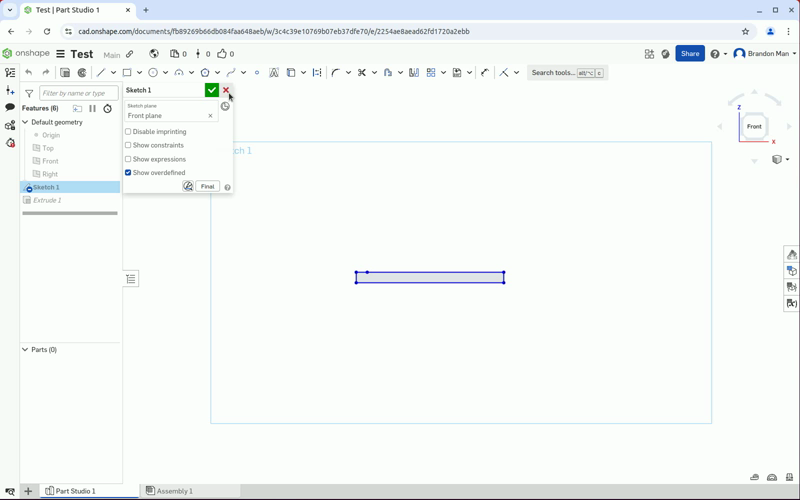
click(229, 92)
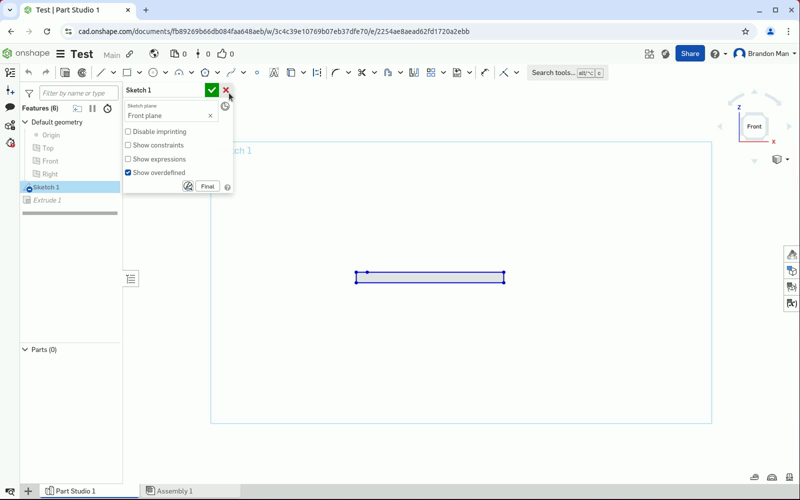
key(shift+s)
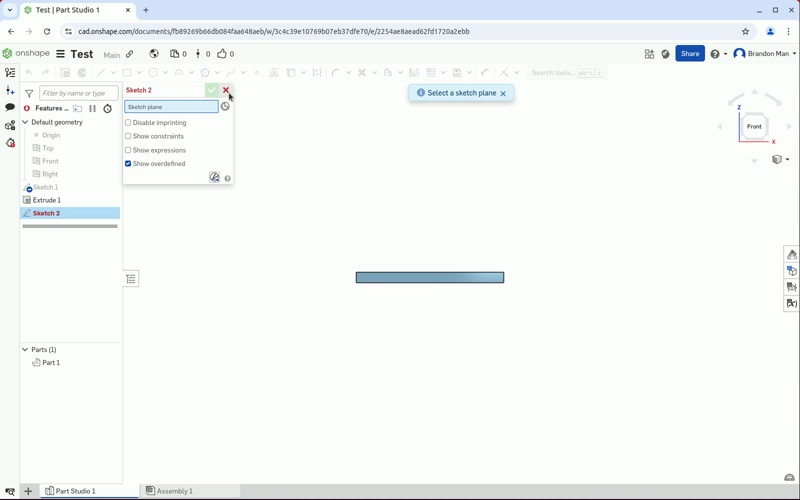
mouse_move(73, 163)
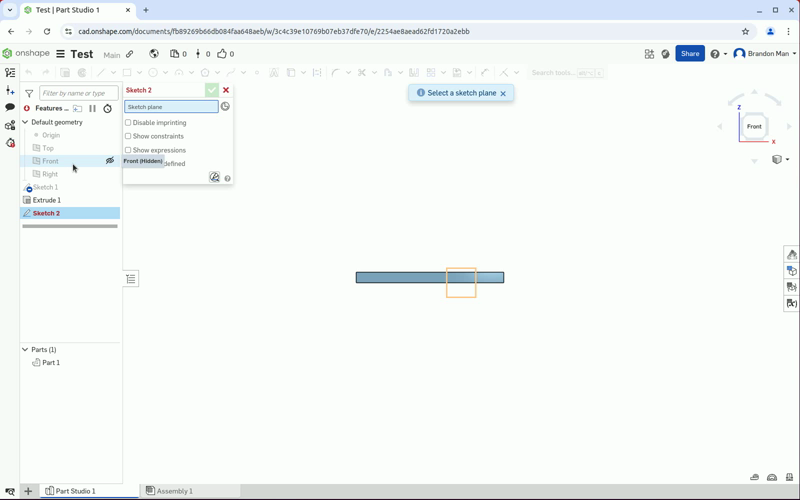
click(73, 163)
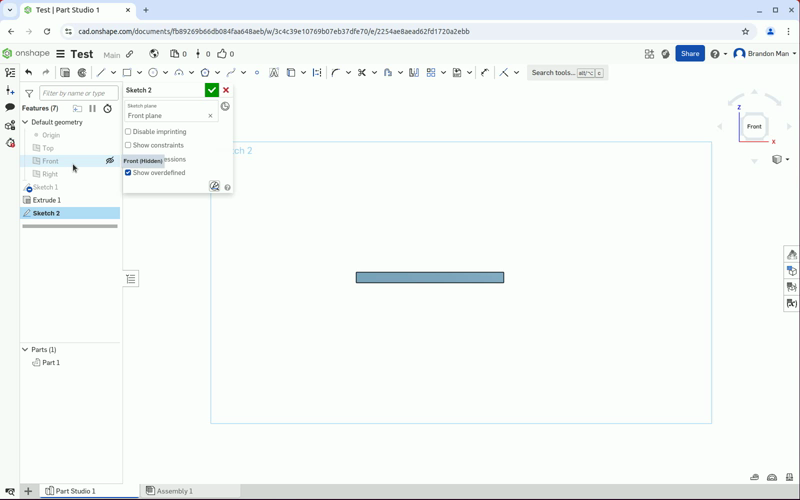
mouse_move(73, 352)
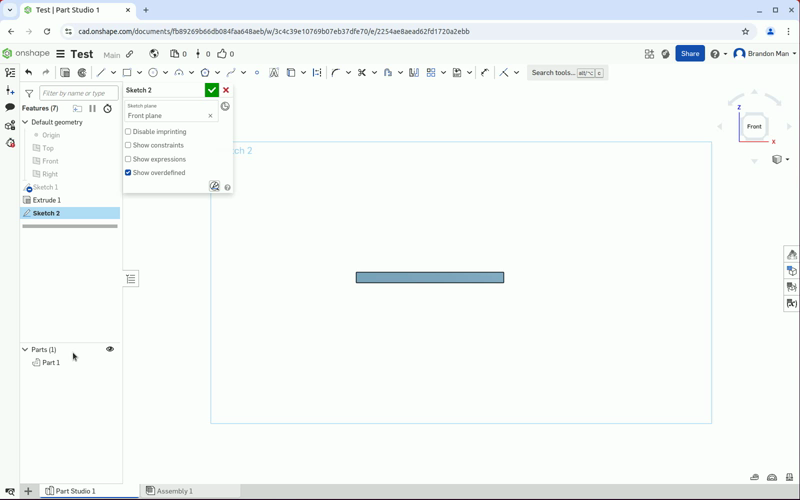
key(y)
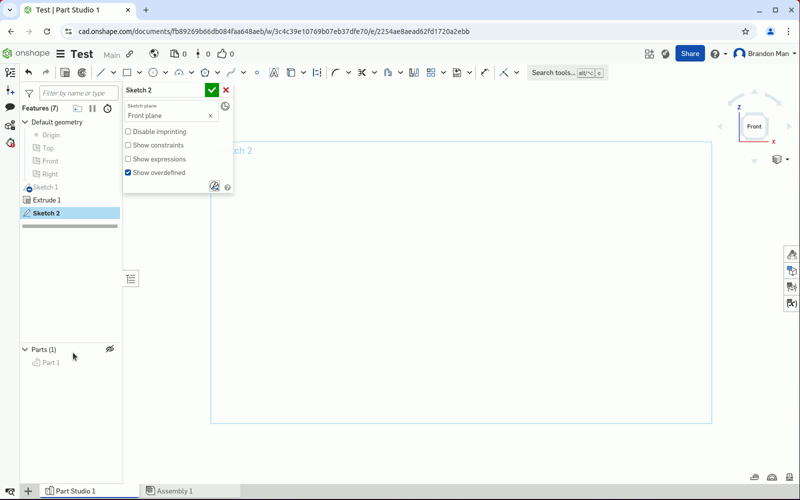
key(l)
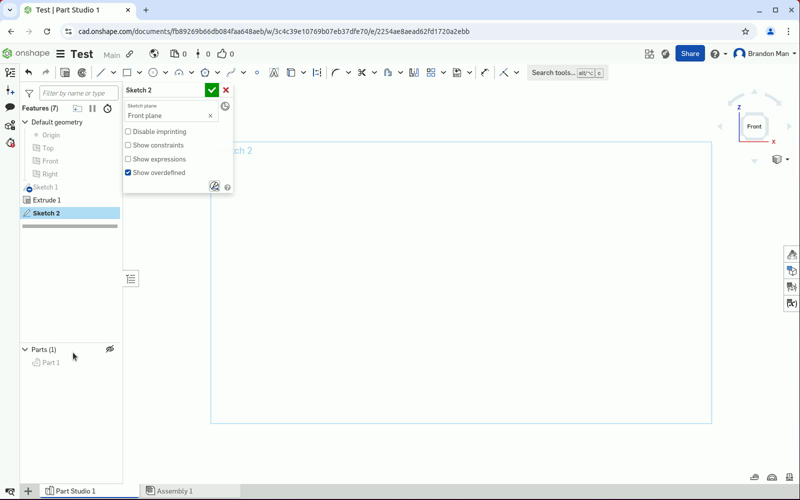
key_down(shift)
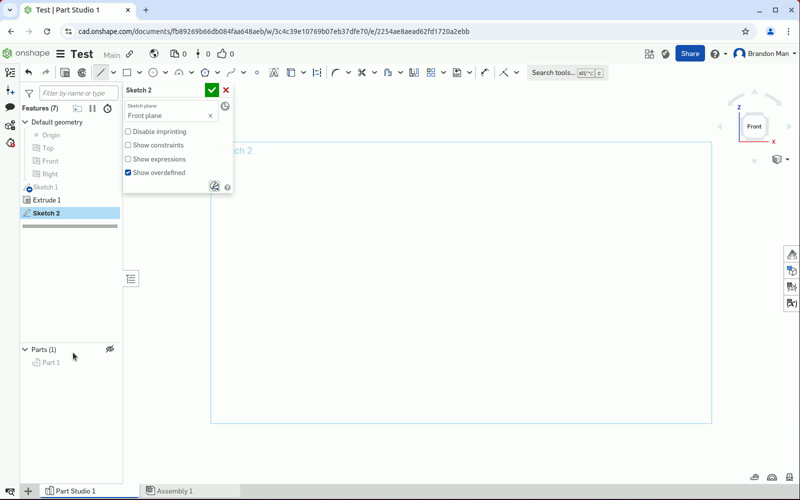
mouse_move(434, 209)
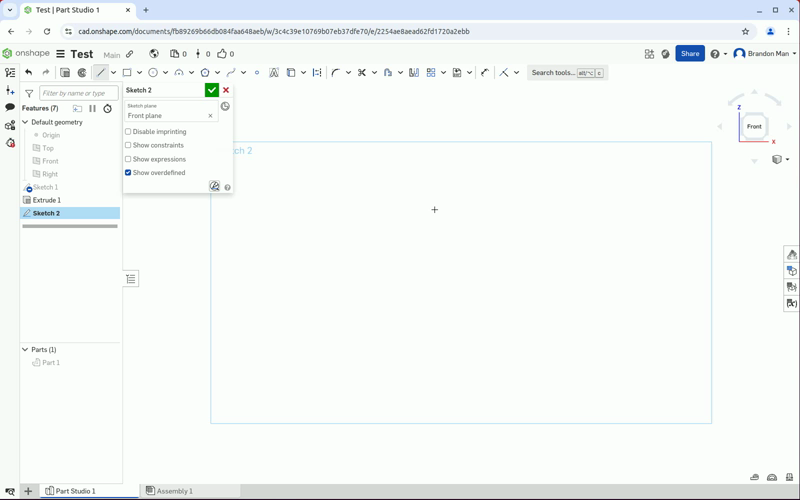
click(434, 209)
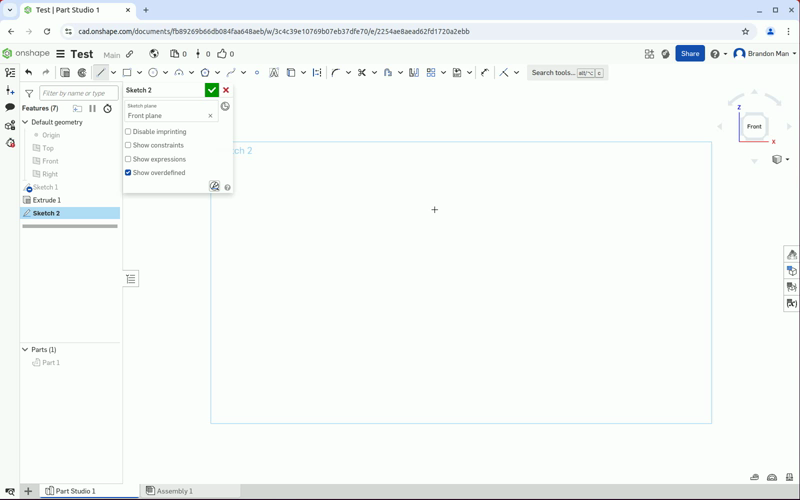
key_up(shift)
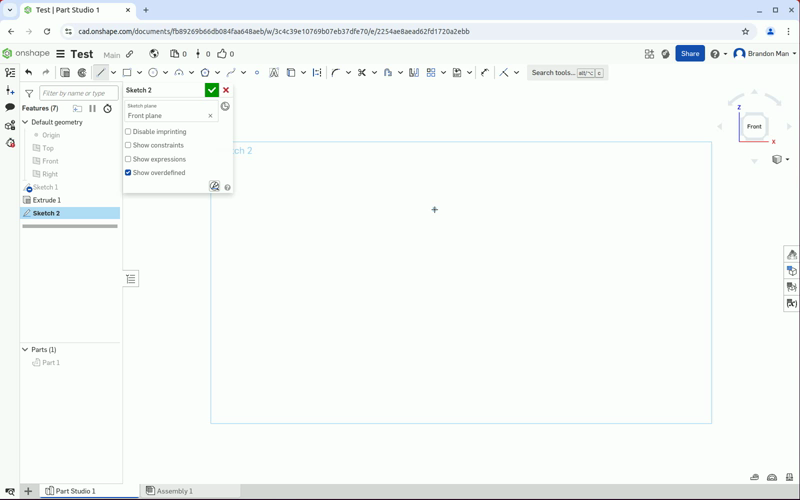
key_down(shift)
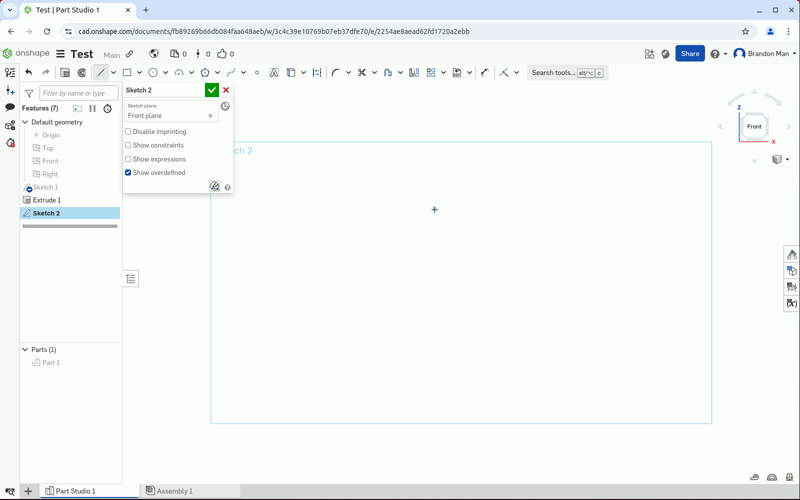
mouse_move(504, 209)
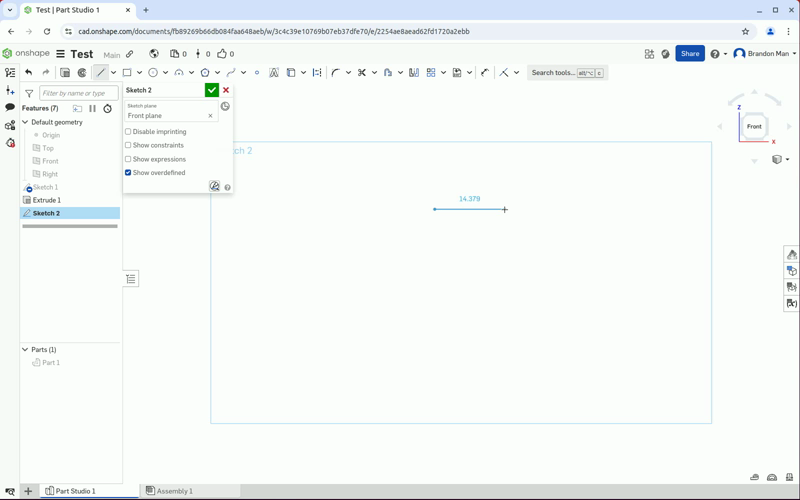
click(504, 209)
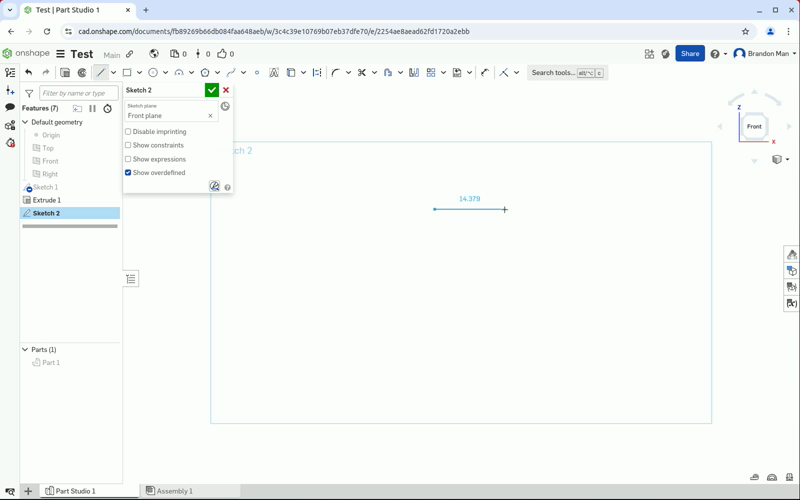
key_up(shift)
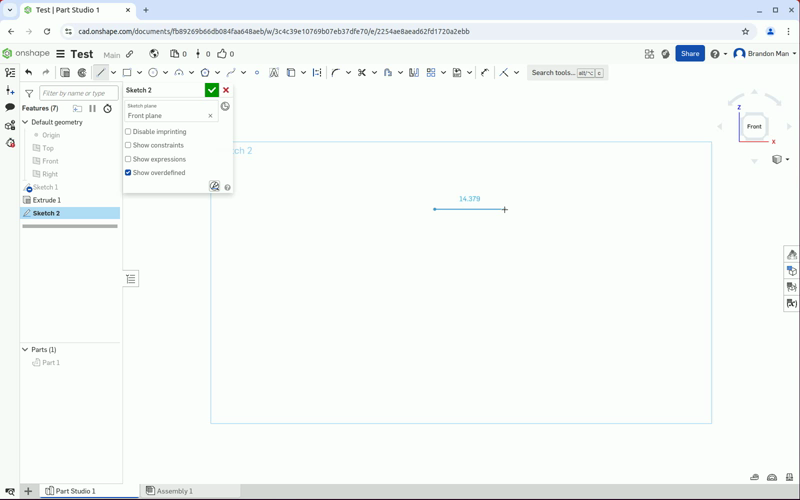
key_down(shift)
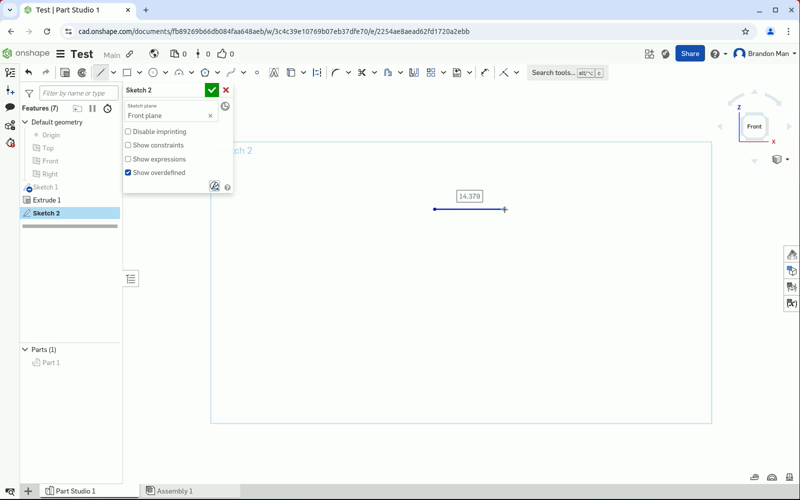
mouse_move(534, 209)
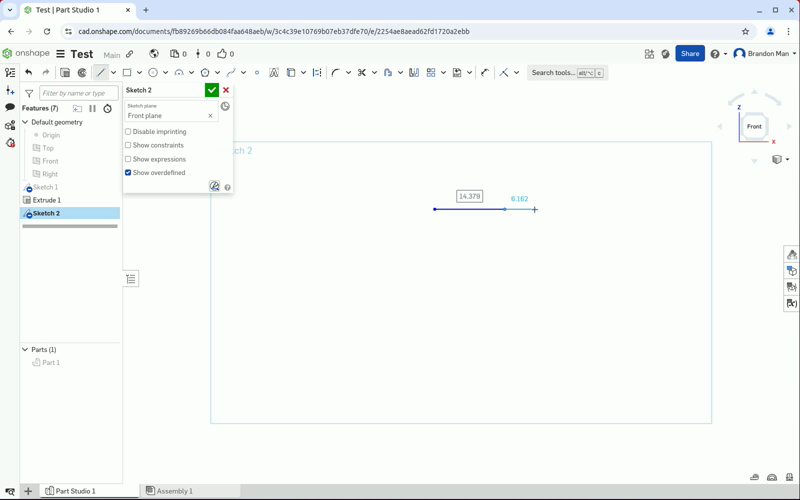
mouse_move(504, 170)
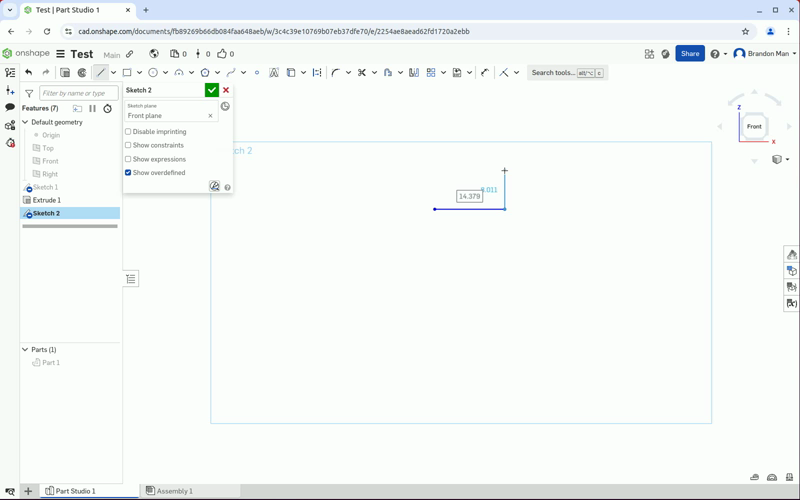
click(504, 170)
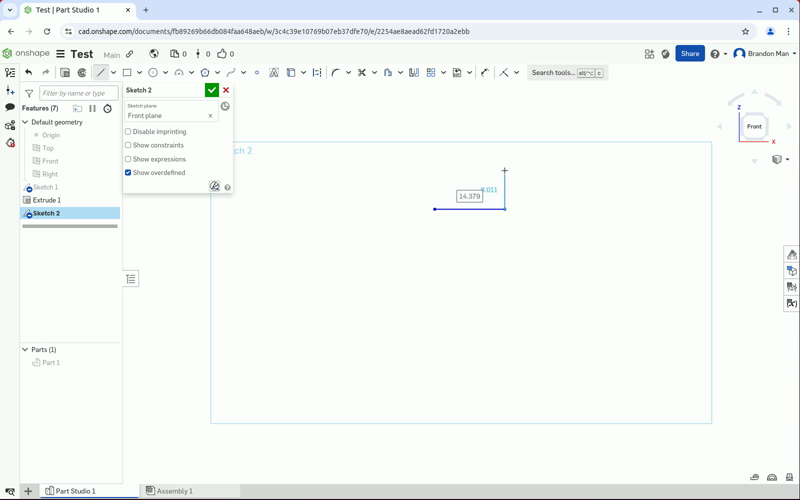
key_up(shift)
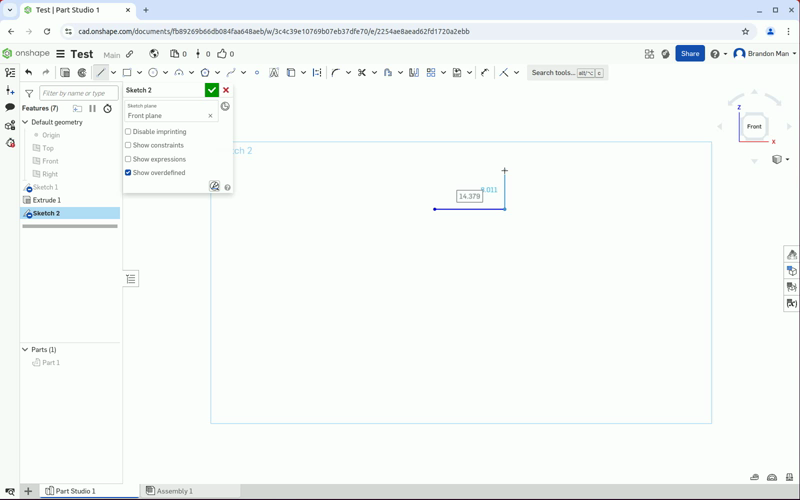
key_down(shift)
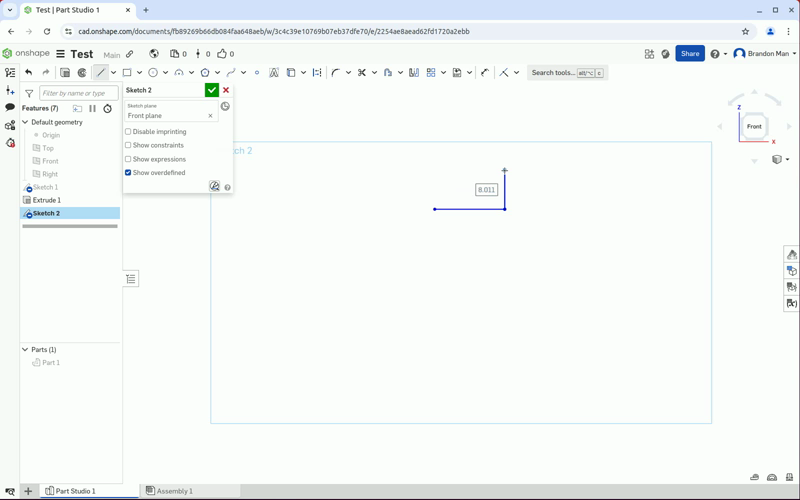
mouse_move(434, 170)
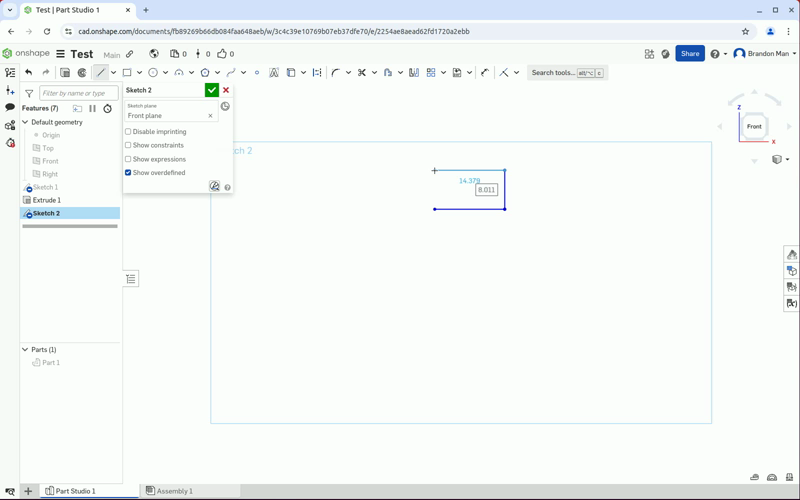
click(434, 170)
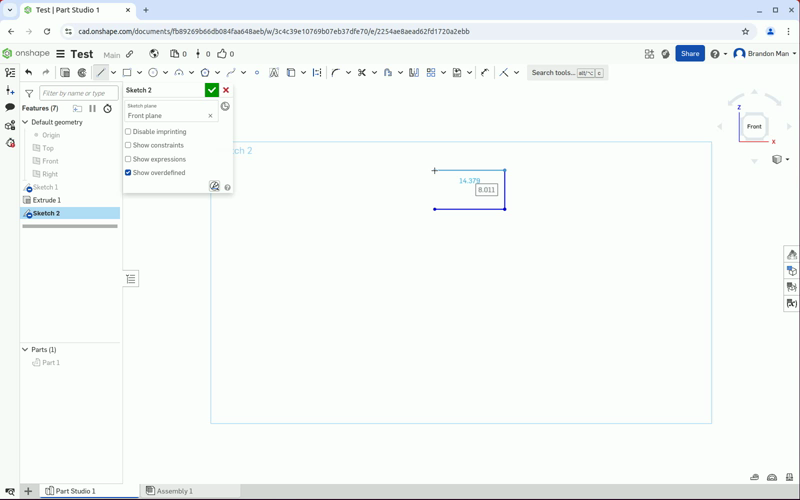
key_up(shift)
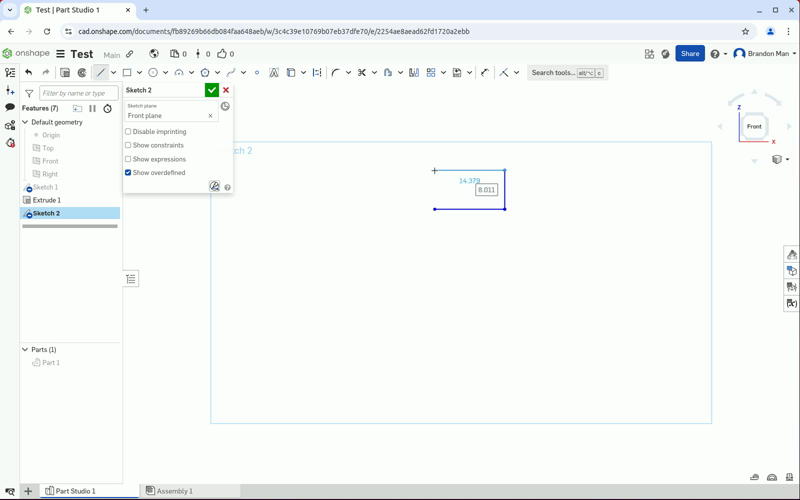
mouse_move(464, 170)
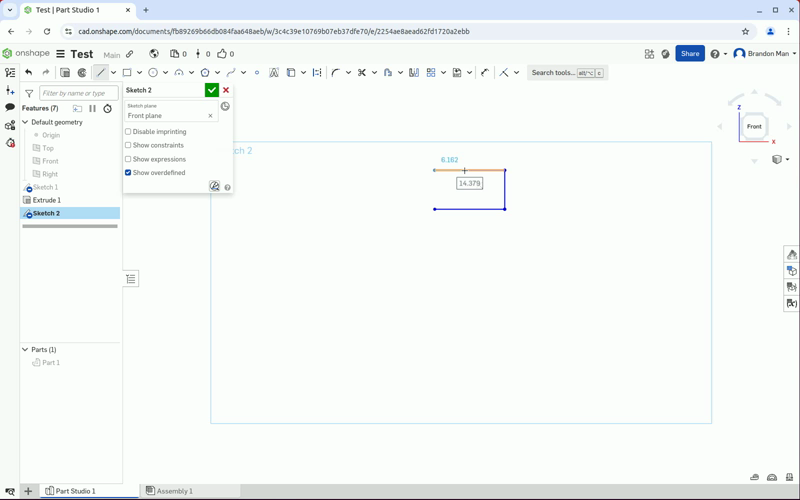
key_down(shift)
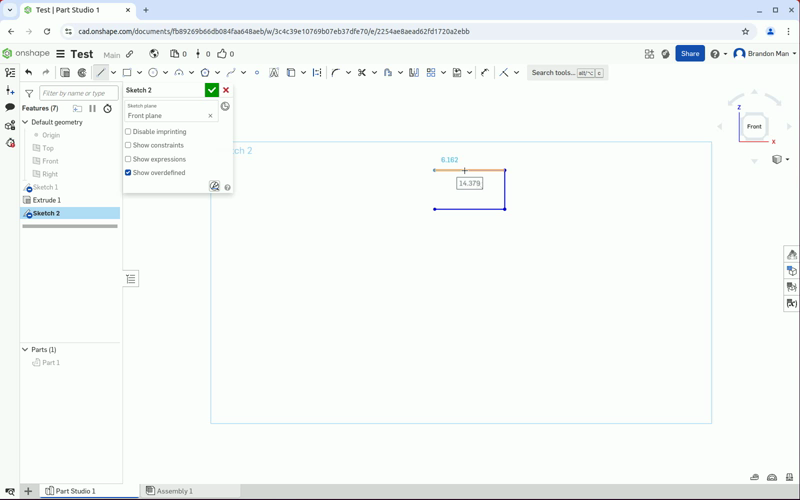
mouse_move(434, 209)
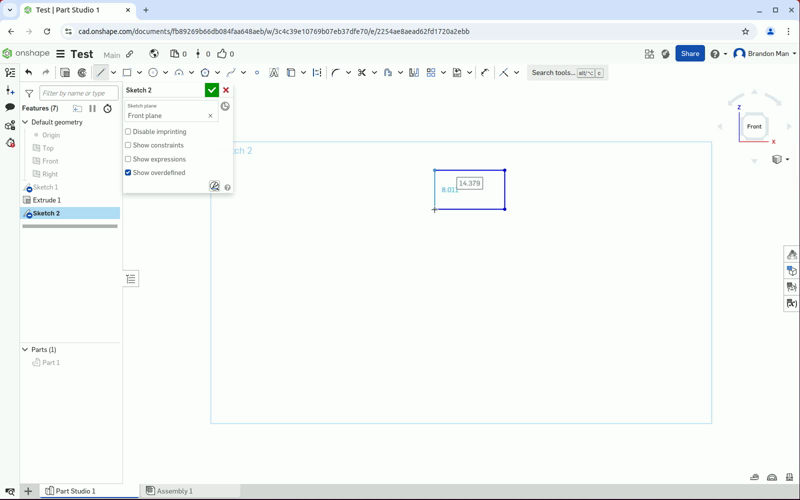
key_up(shift)
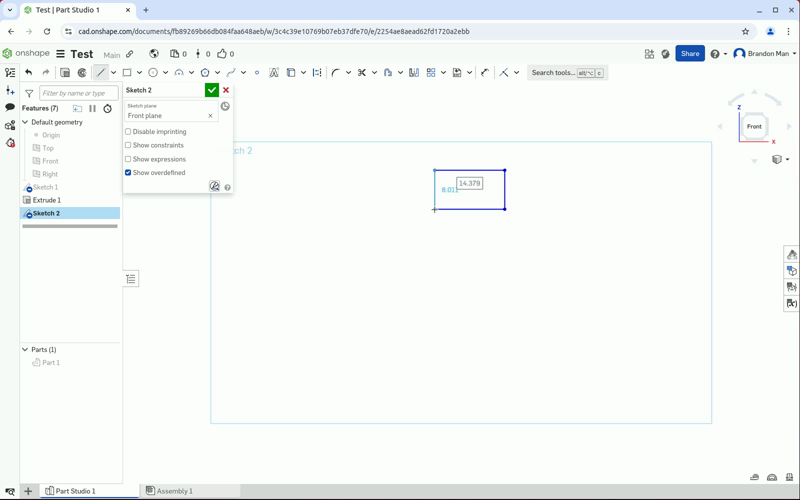
click(434, 209)
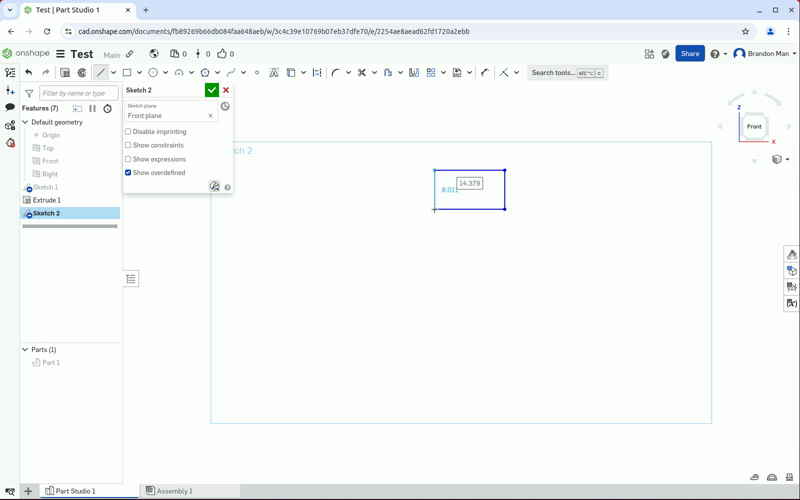
key(esc)
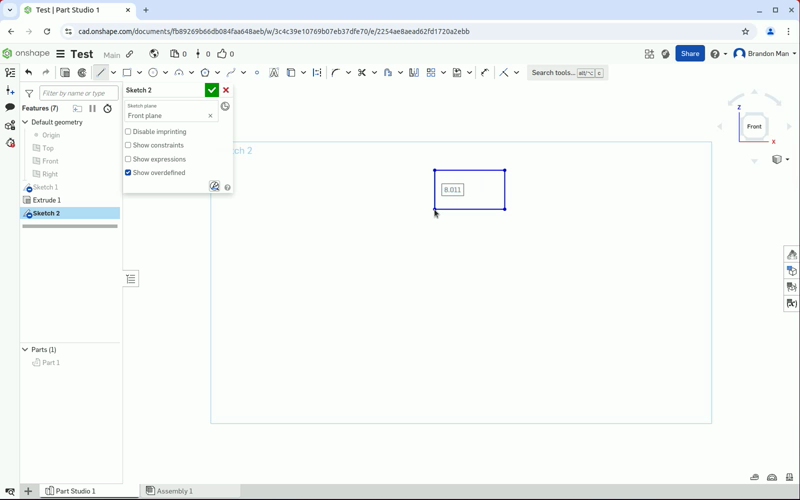
mouse_move(470, 205)
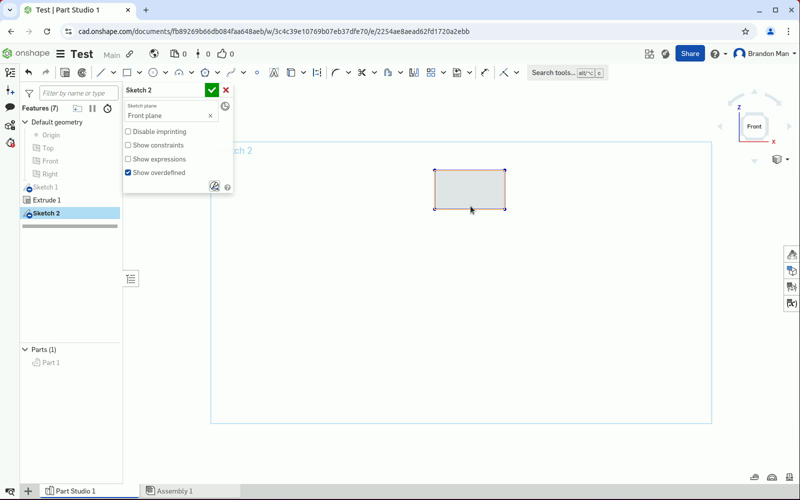
click(470, 205)
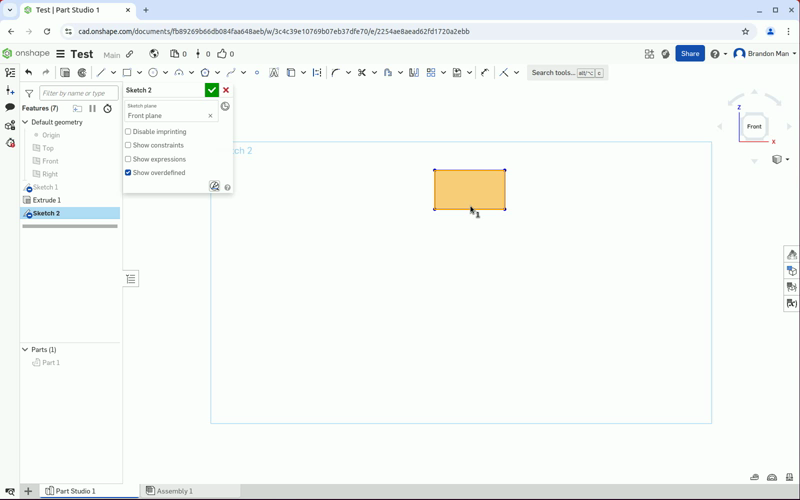
mouse_move(73, 352)
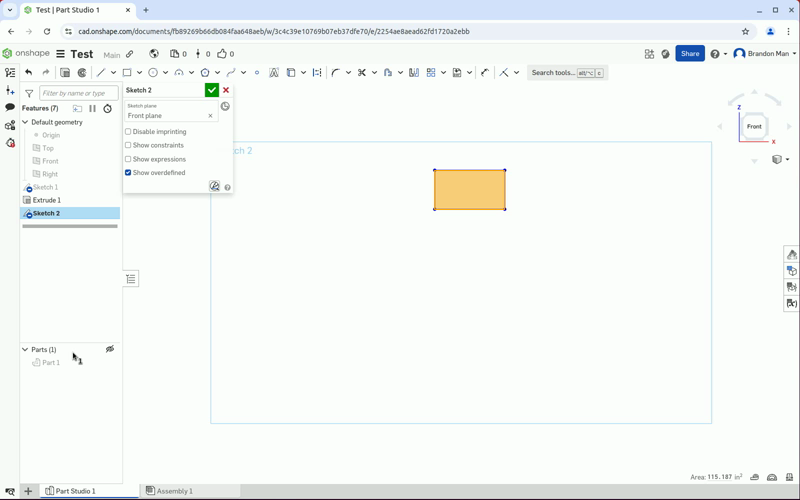
key(shift+y)
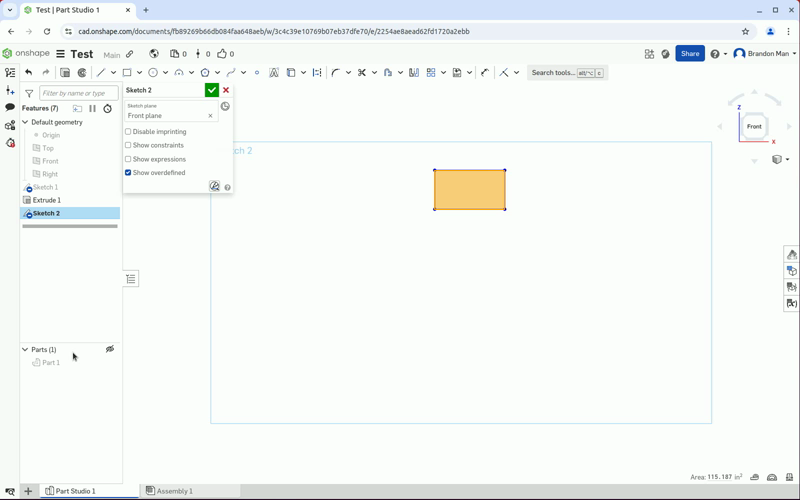
key(shift+e)
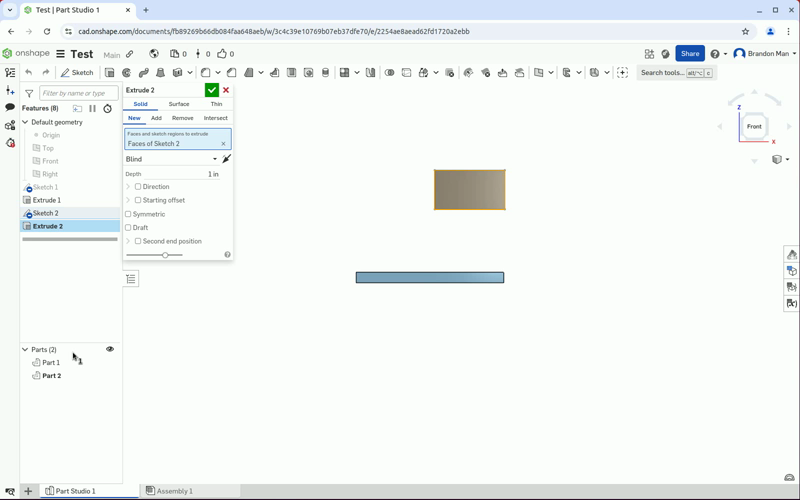
mouse_move(143, 106)
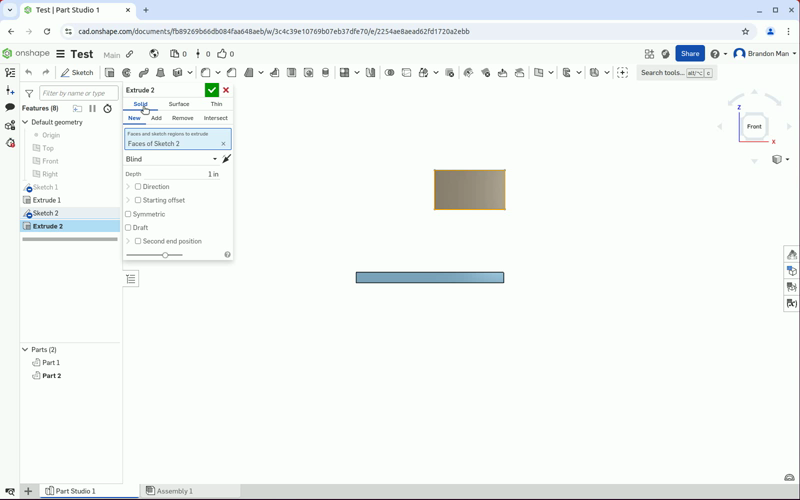
click(143, 106)
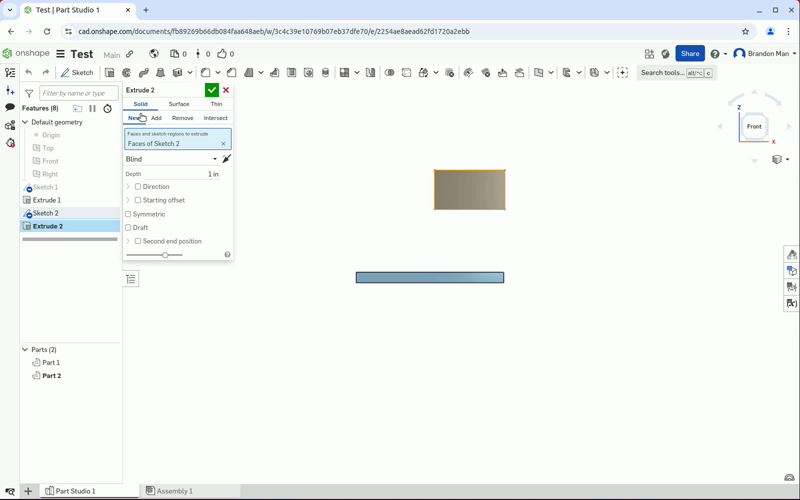
mouse_move(137, 120)
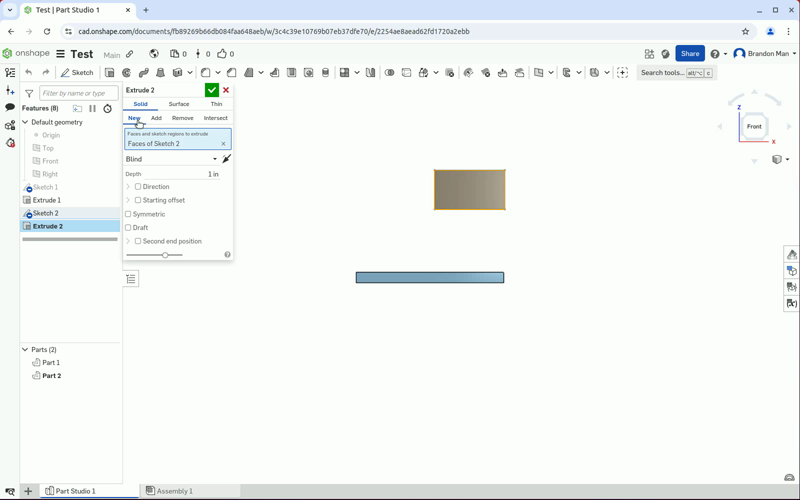
click(137, 120)
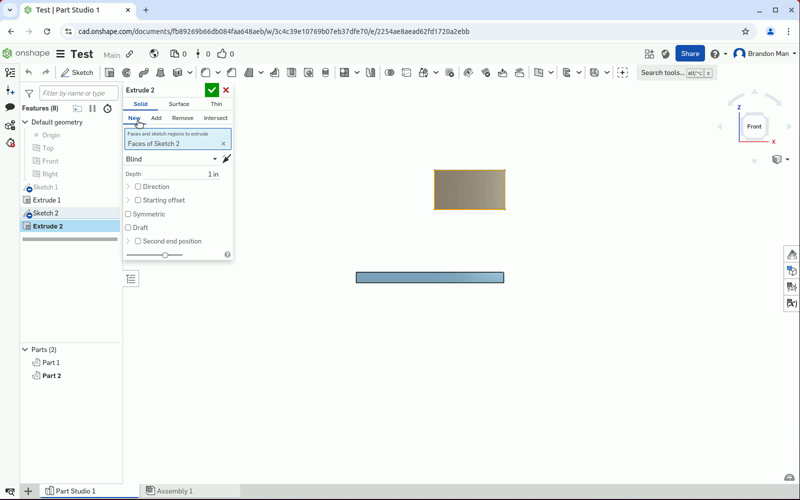
key(tab, 4)
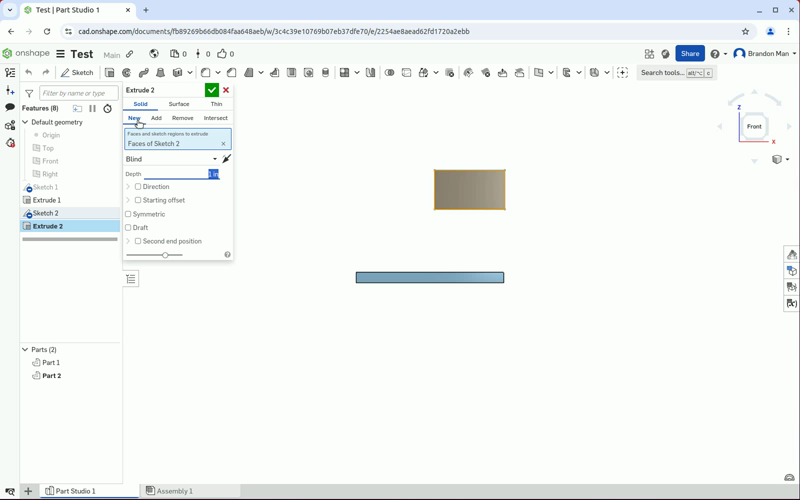
text(20.46)
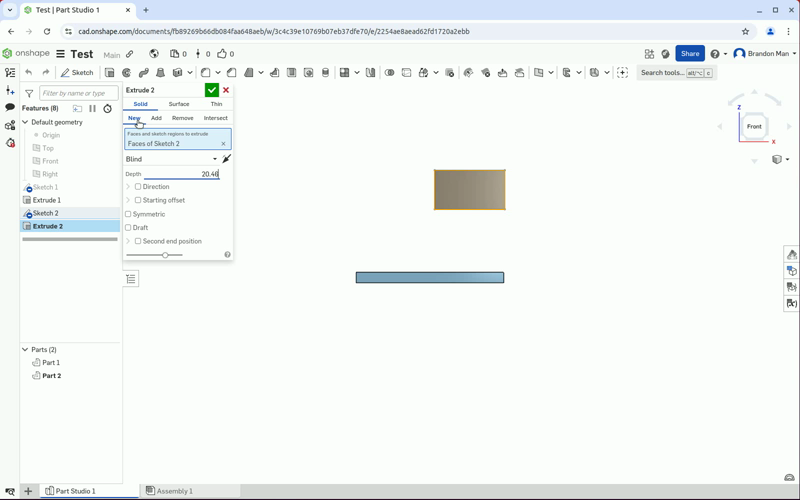
key(enter)
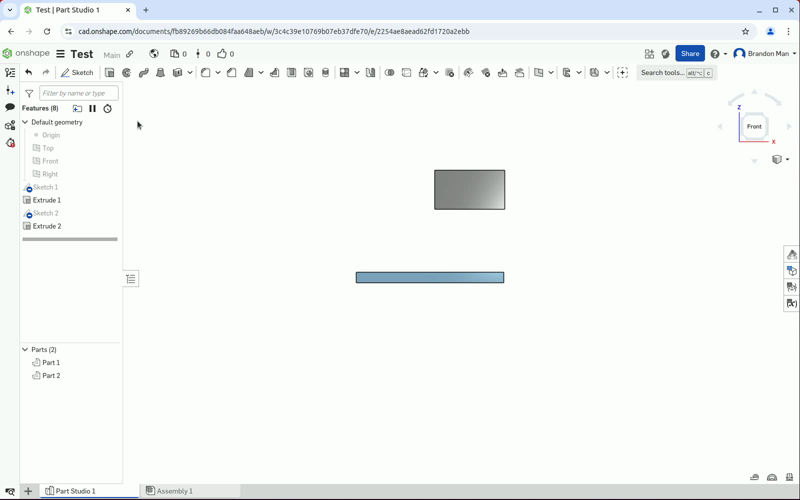
key(shift+h)
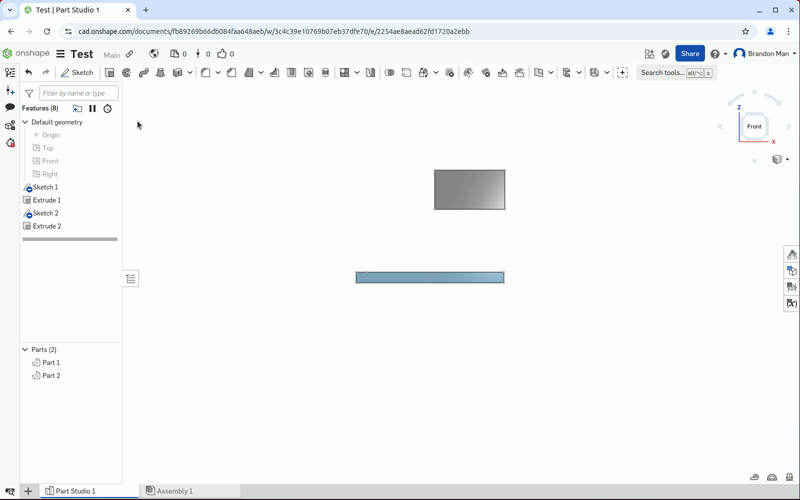
key(shift+h)
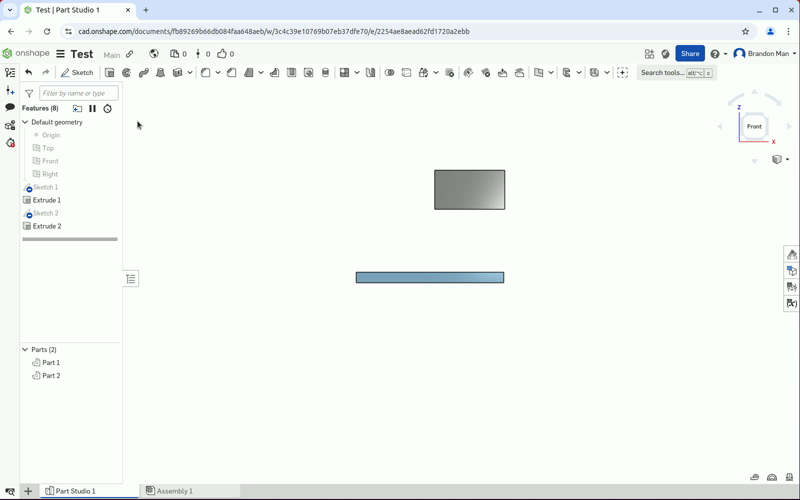
mouse_move(73, 189)
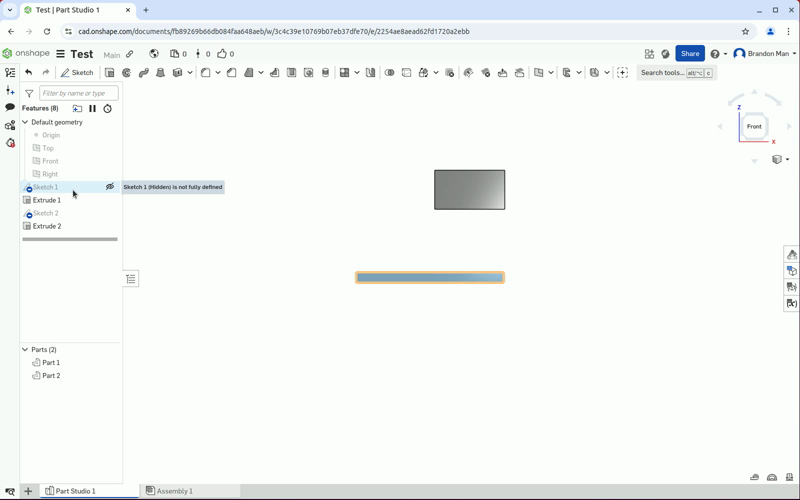
click(73, 189)
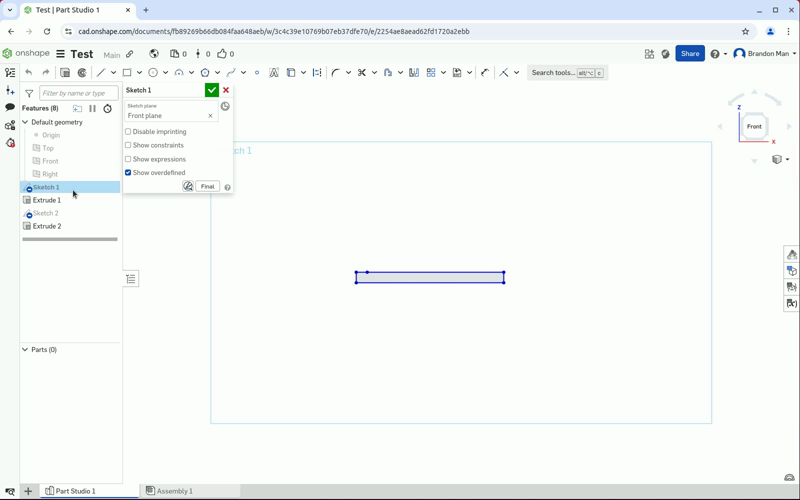
mouse_move(229, 92)
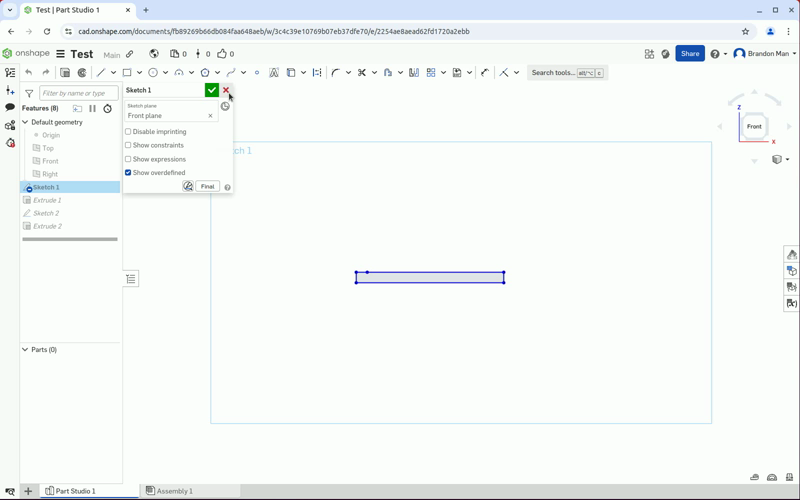
click(229, 92)
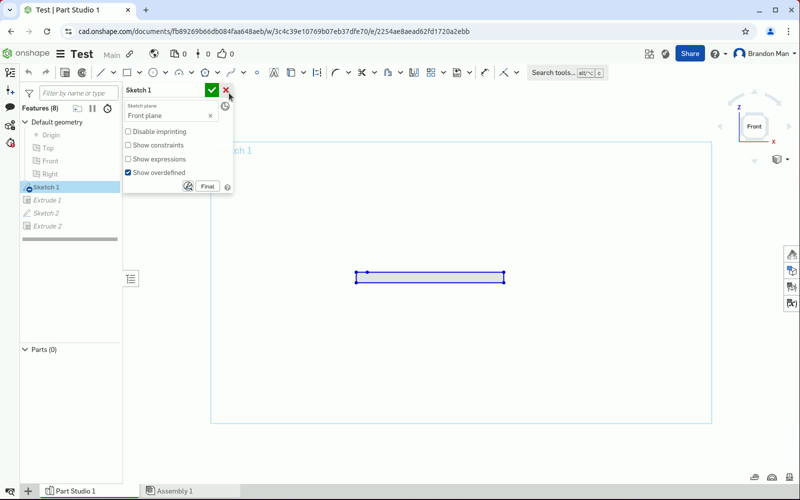
key(shift+s)
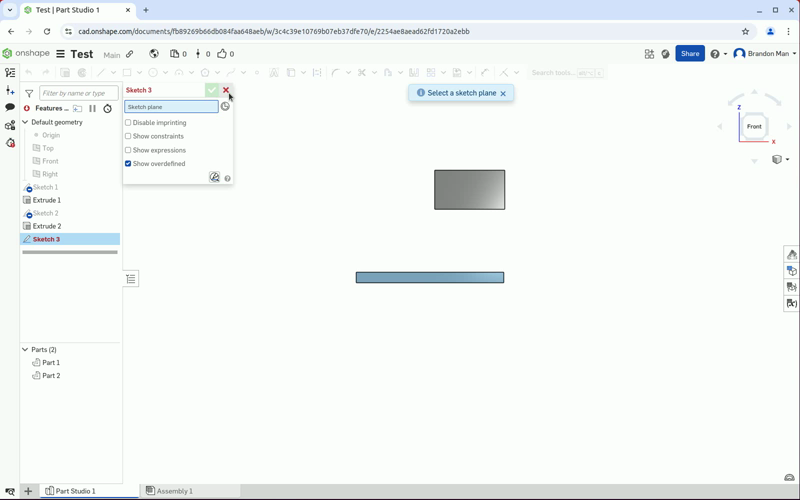
mouse_move(73, 163)
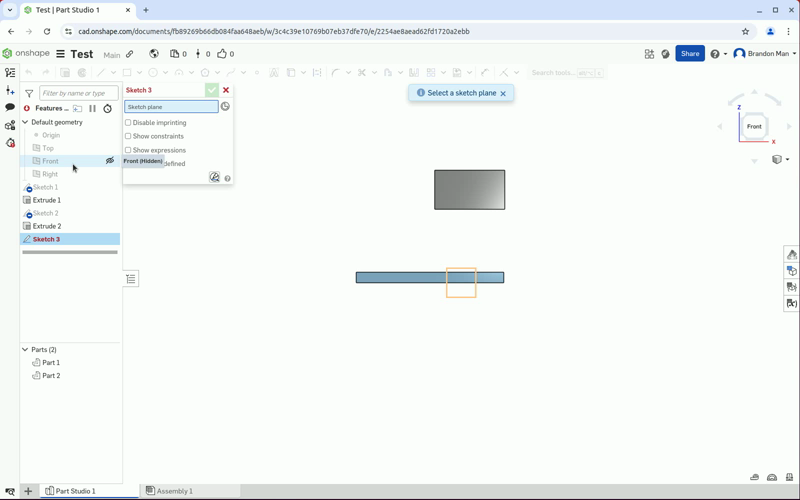
click(73, 163)
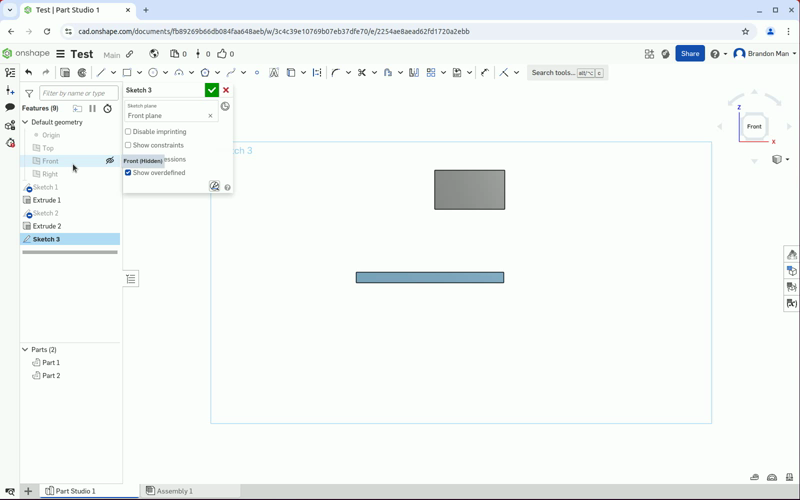
mouse_move(73, 352)
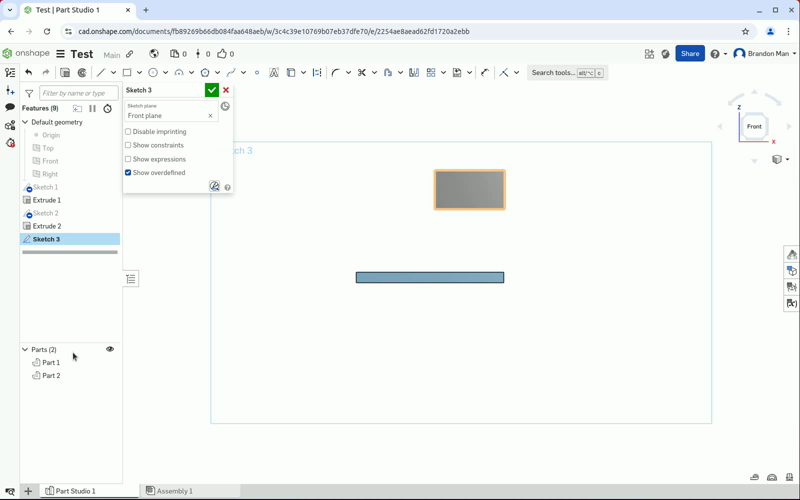
key(y)
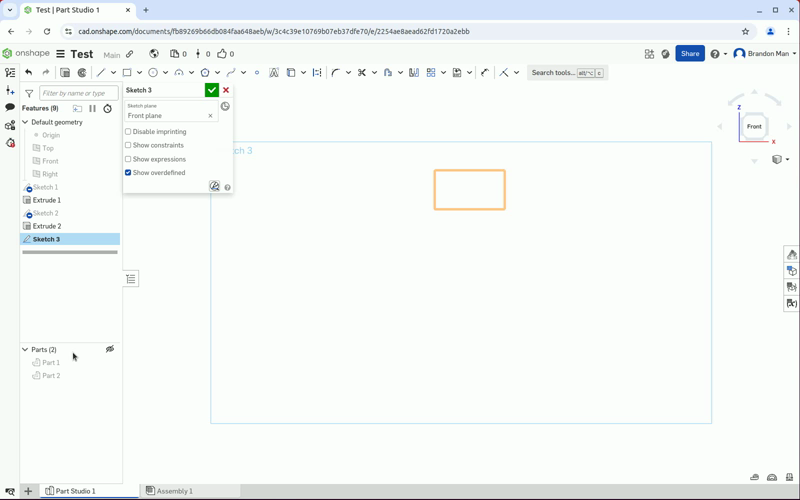
key(l)
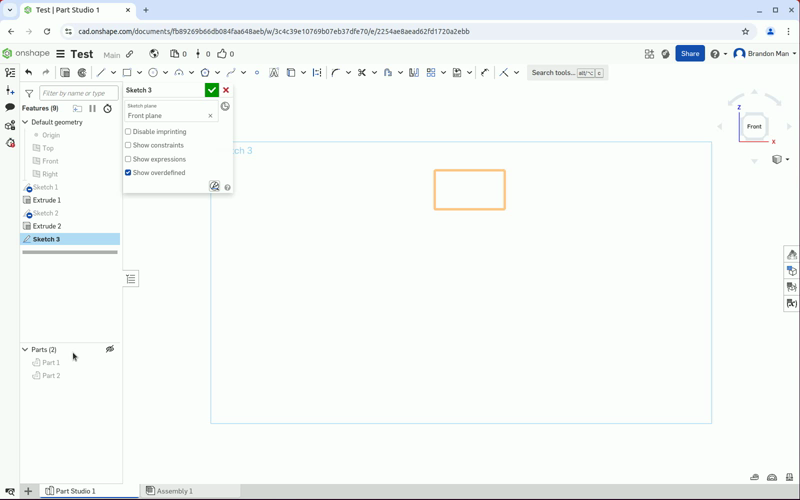
key_down(shift)
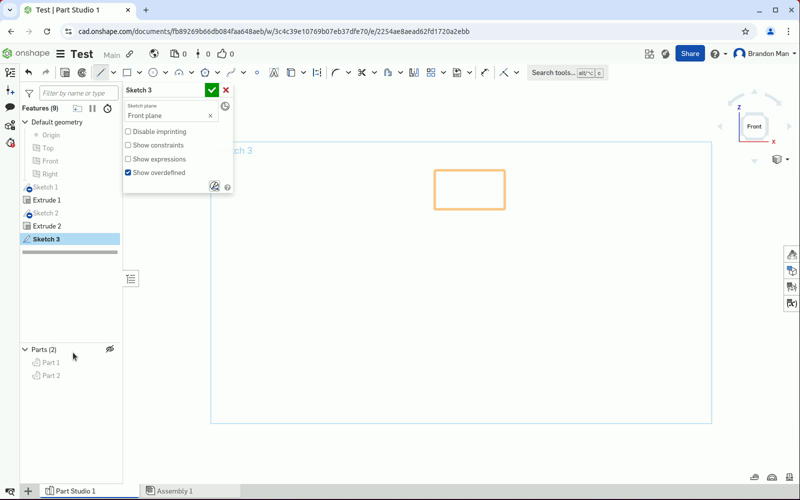
mouse_move(368, 272)
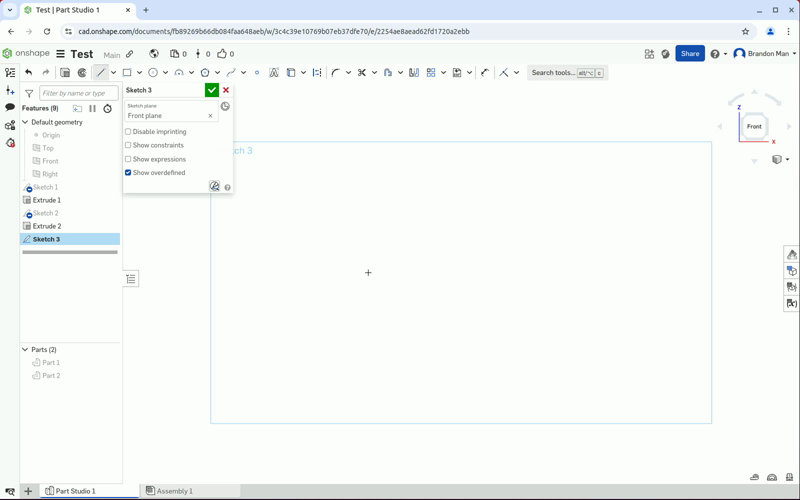
click(368, 272)
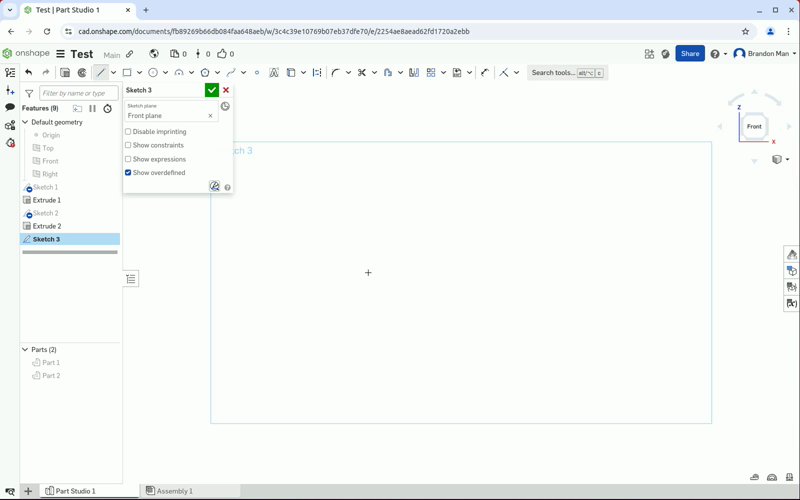
key_up(shift)
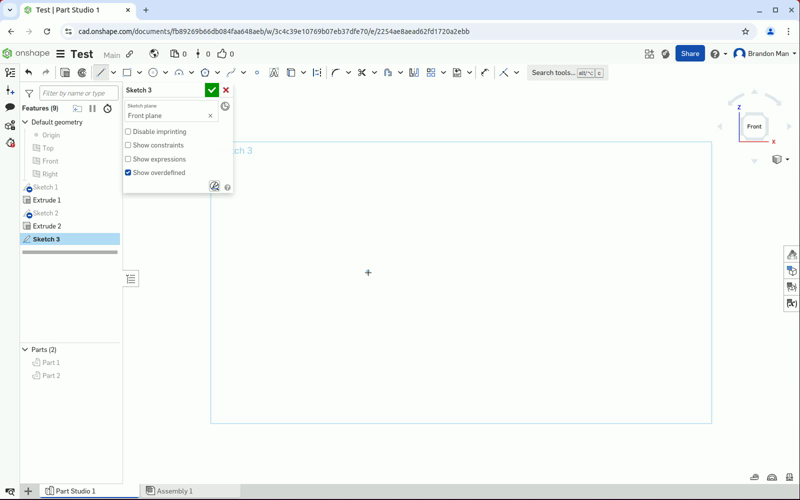
key_down(shift)
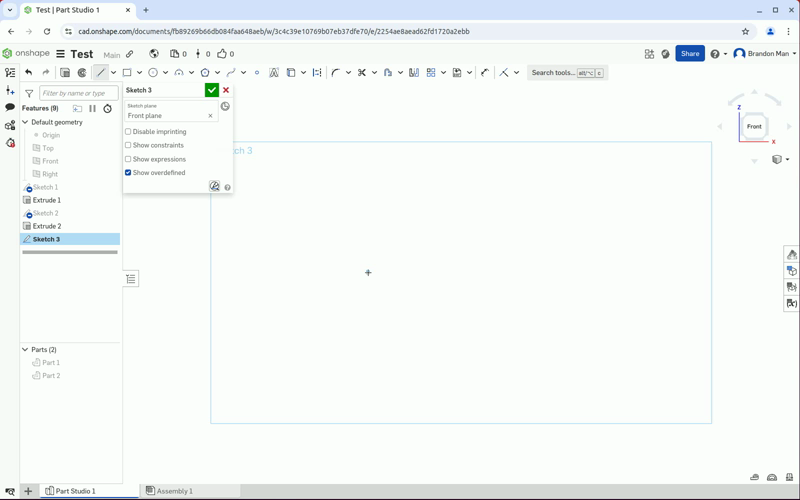
mouse_move(504, 272)
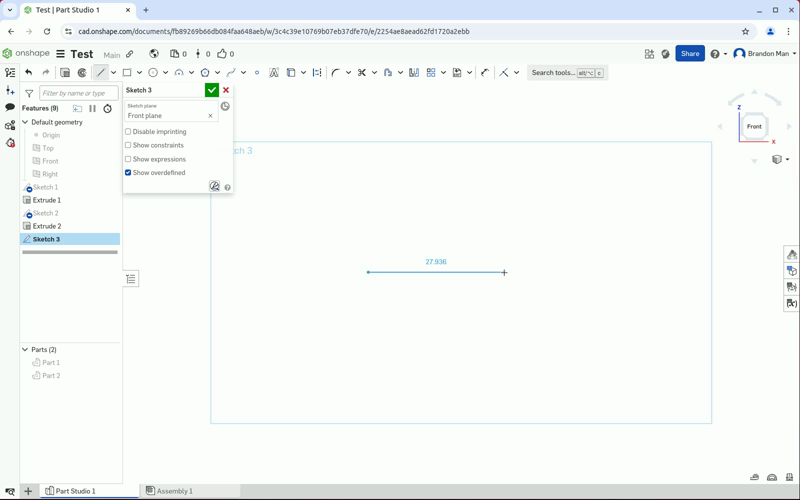
click(504, 272)
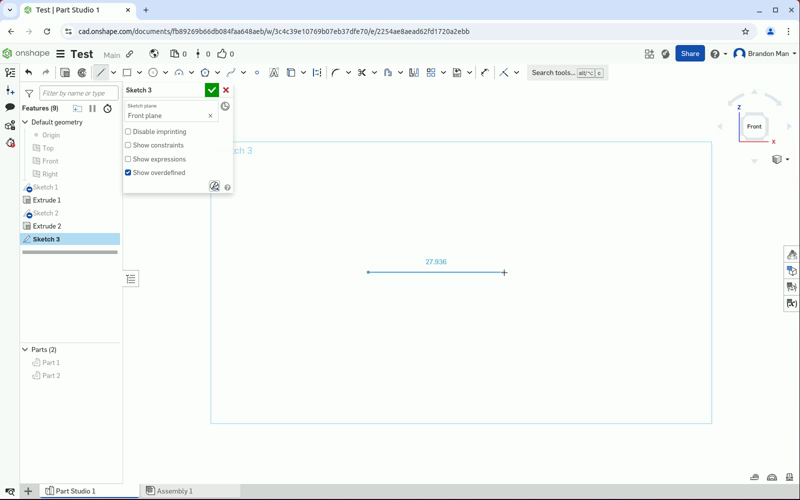
key_up(shift)
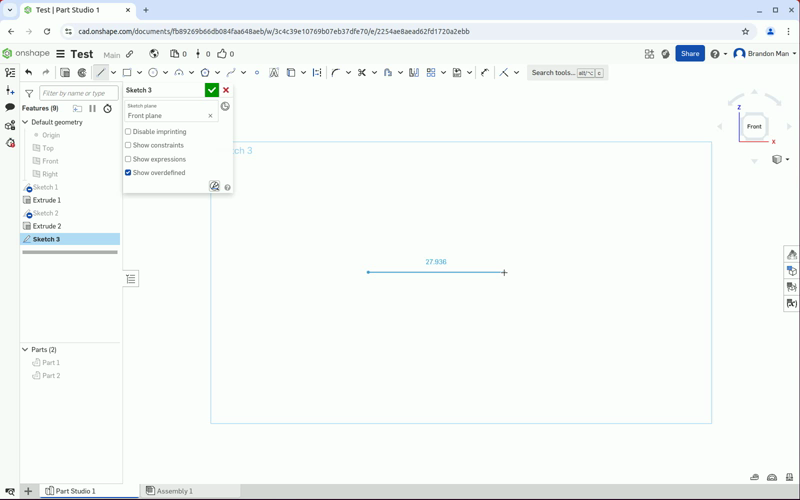
key_down(shift)
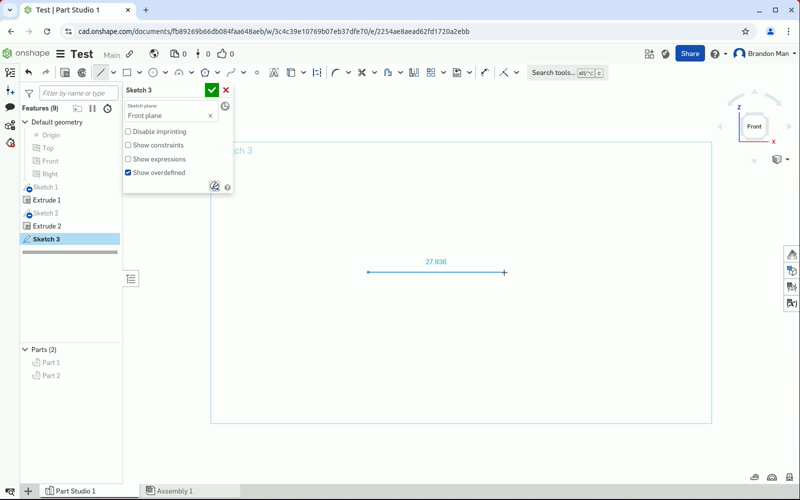
mouse_move(534, 272)
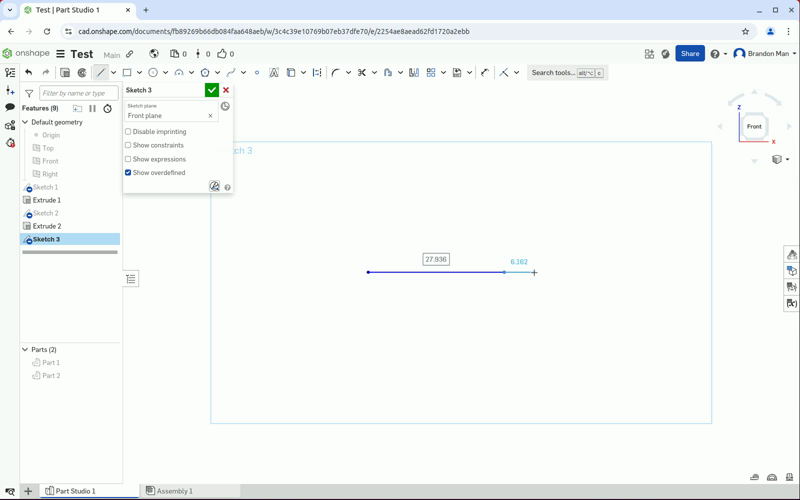
mouse_move(504, 256)
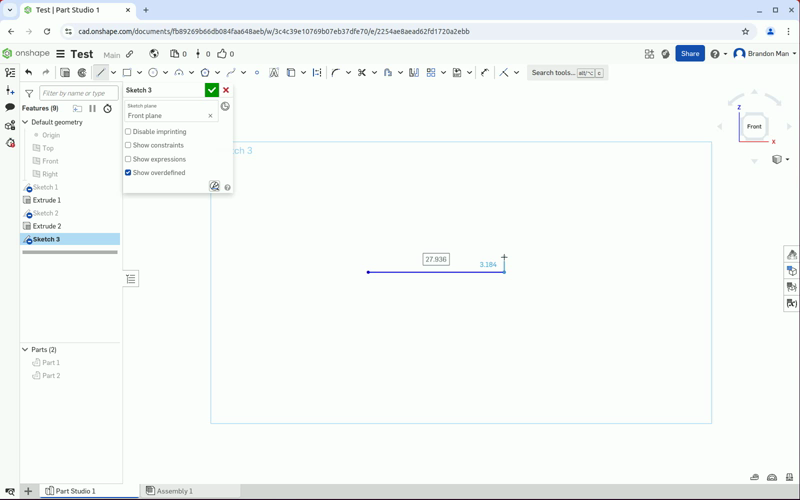
click(504, 256)
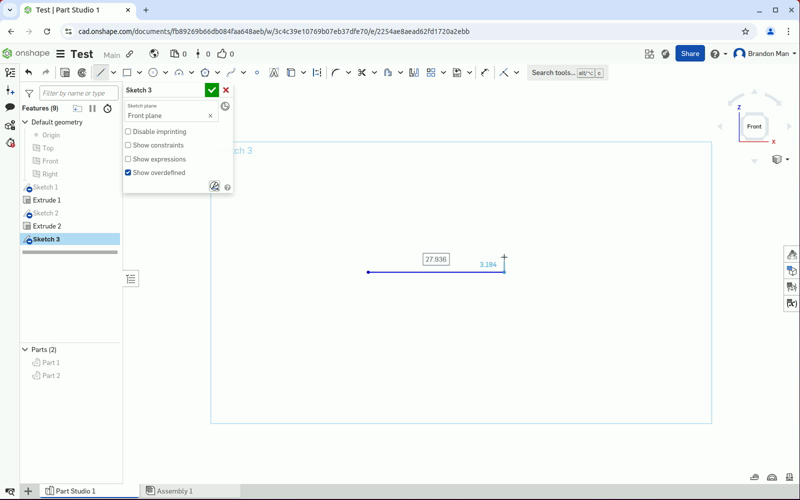
key_up(shift)
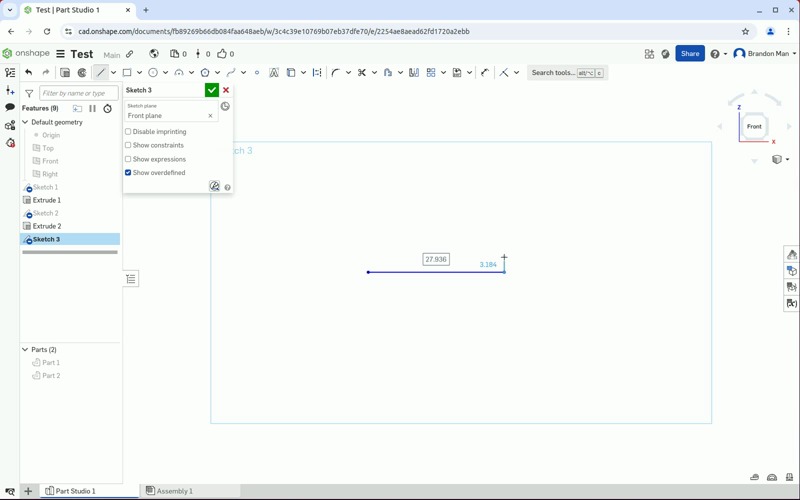
key_down(shift)
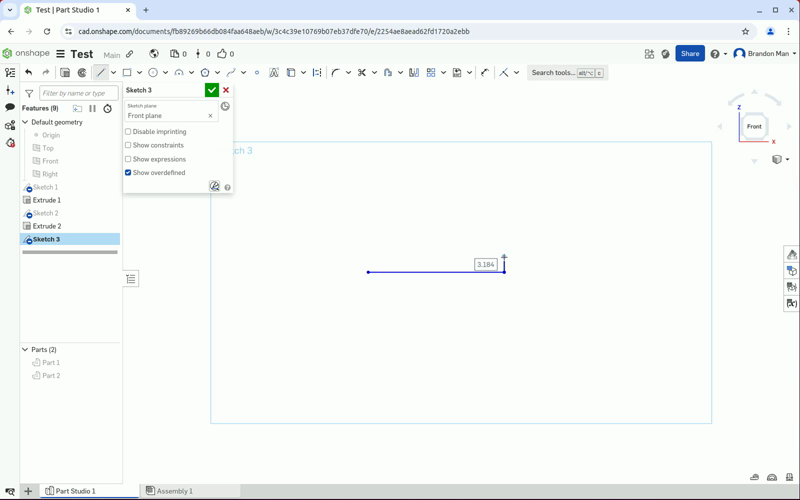
mouse_move(386, 256)
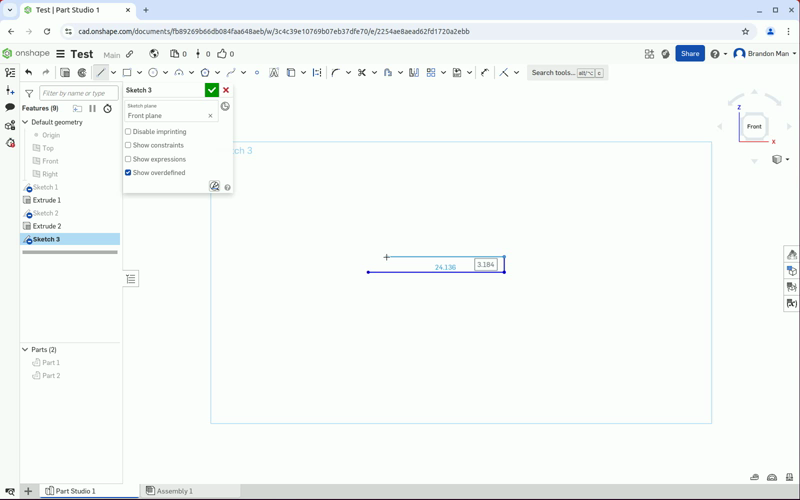
click(386, 256)
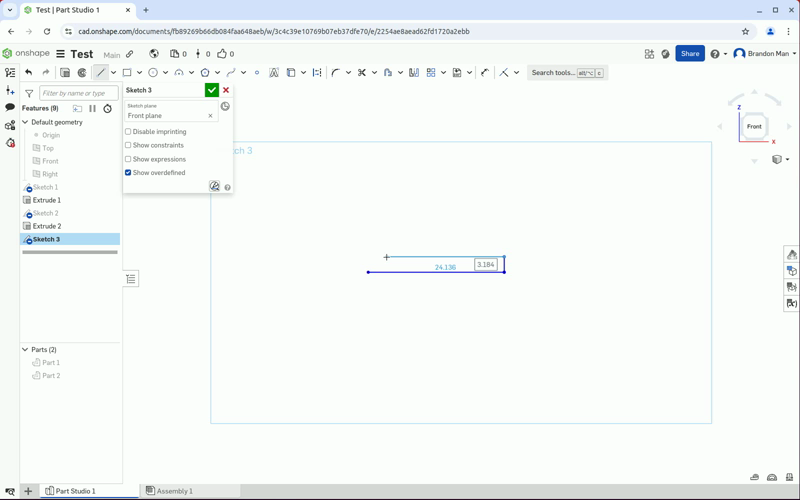
key_up(shift)
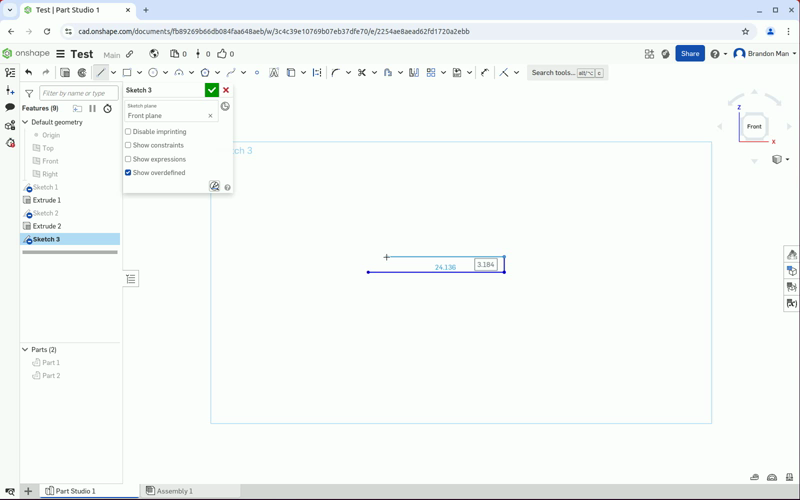
key_down(shift)
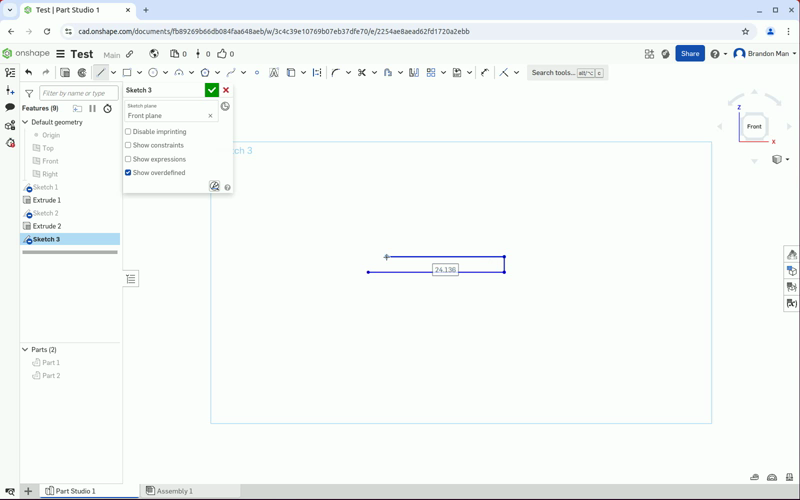
mouse_move(416, 256)
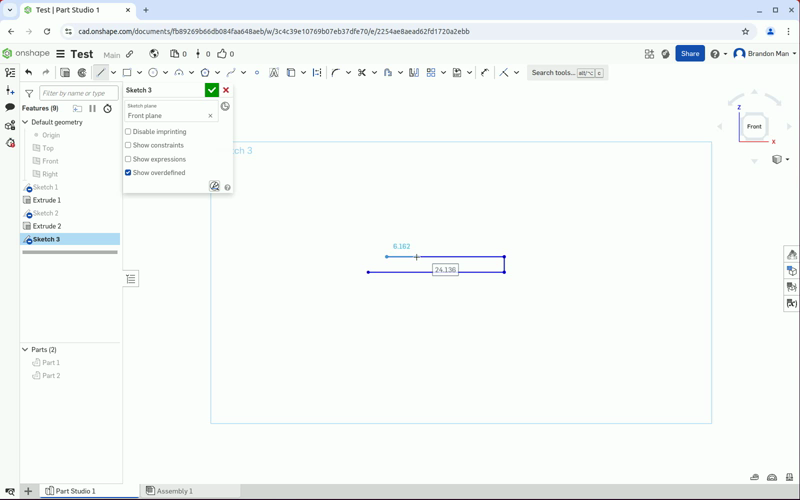
mouse_move(368, 256)
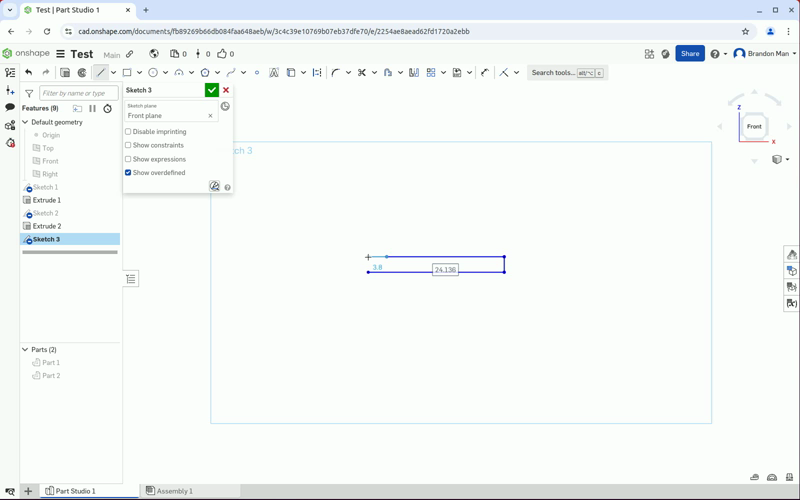
click(368, 256)
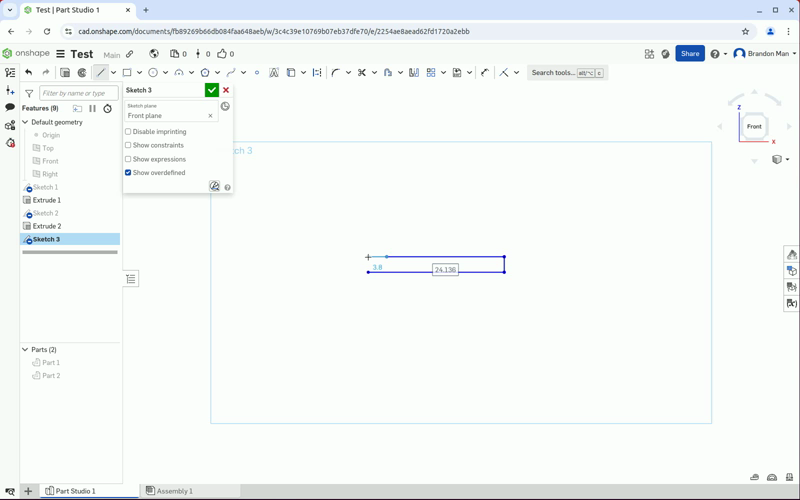
key_up(shift)
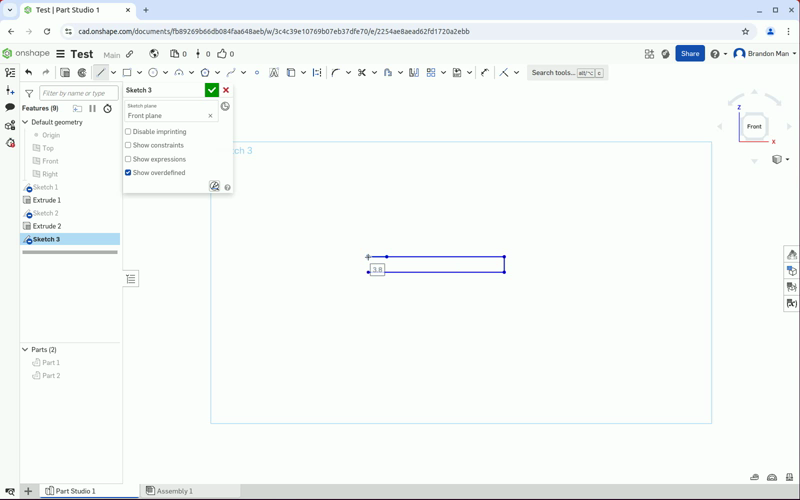
mouse_move(398, 256)
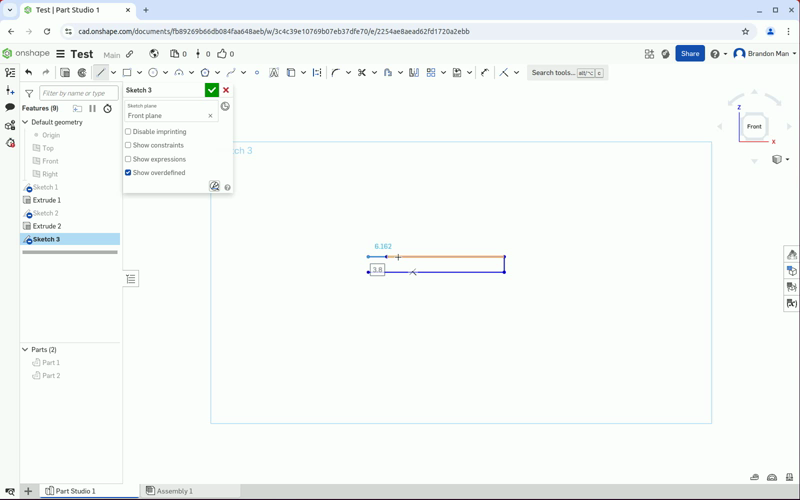
key_down(shift)
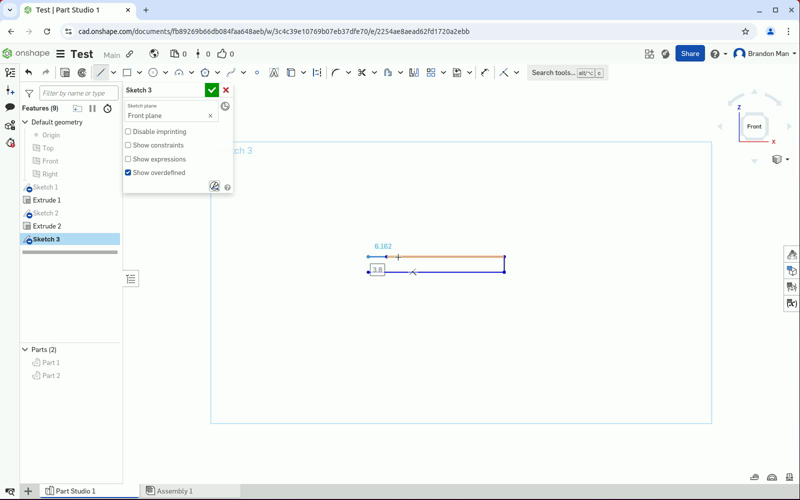
mouse_move(368, 272)
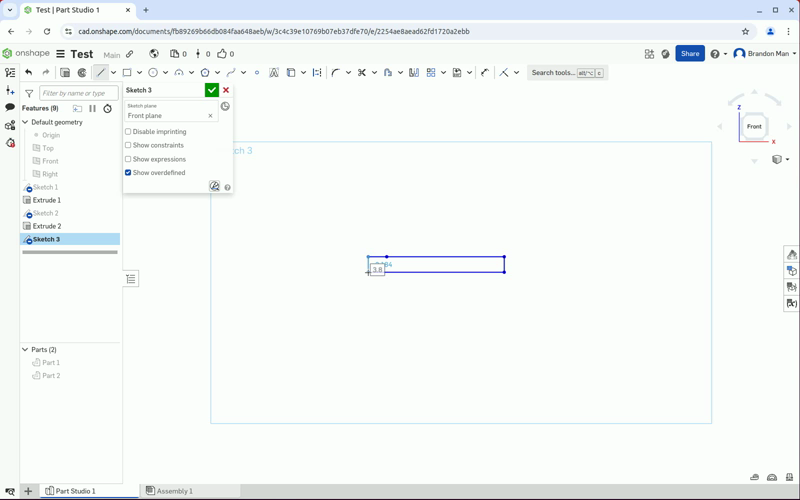
key_up(shift)
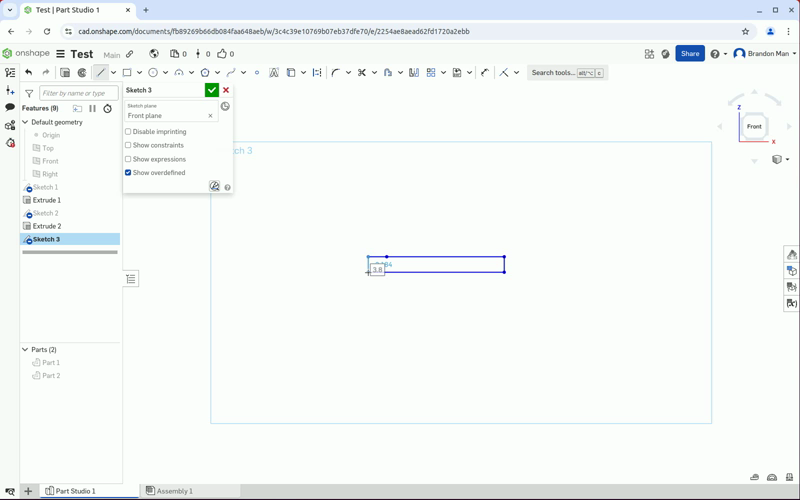
click(368, 272)
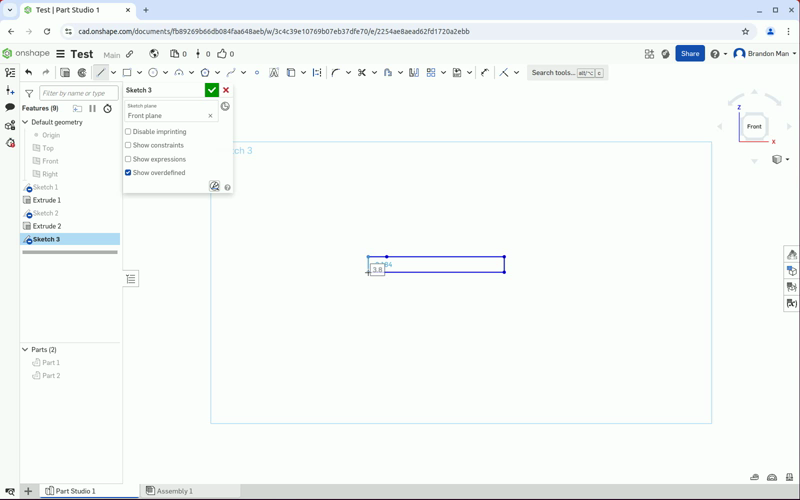
key(esc)
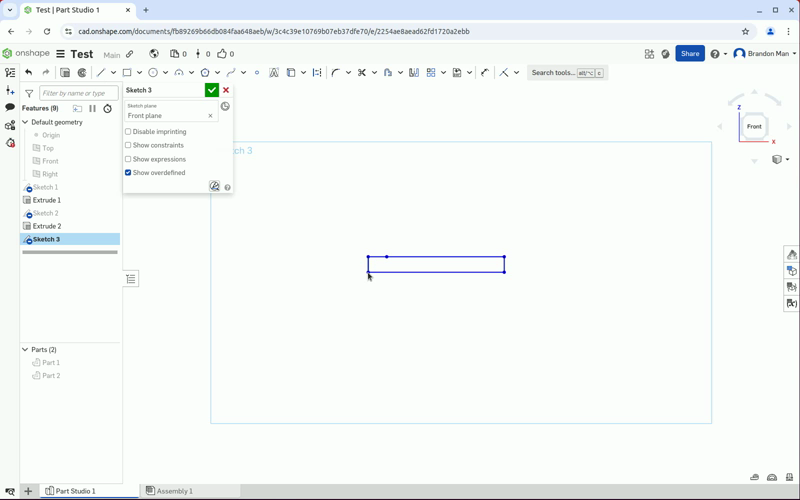
mouse_move(390, 265)
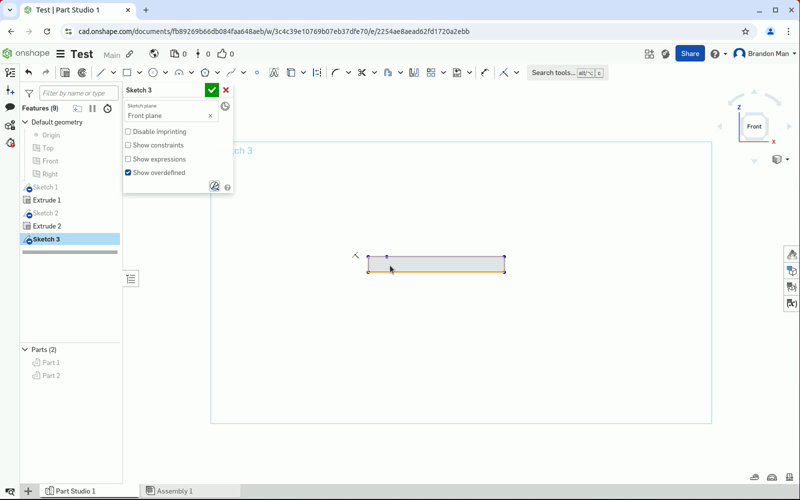
click(390, 265)
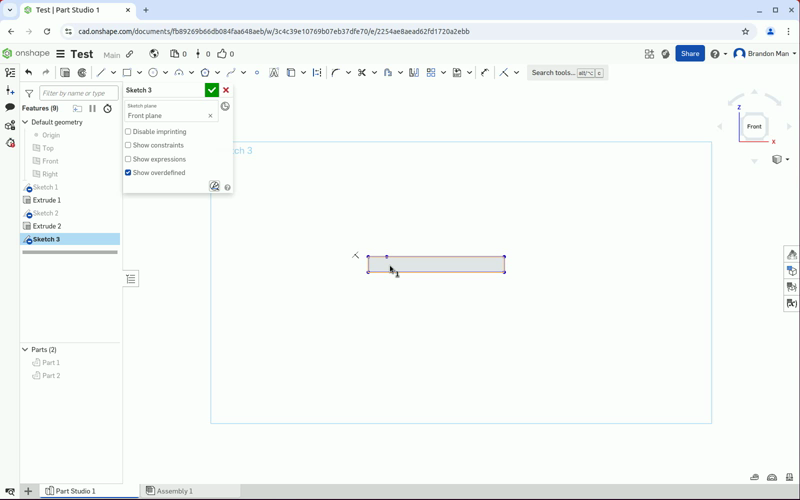
mouse_move(73, 352)
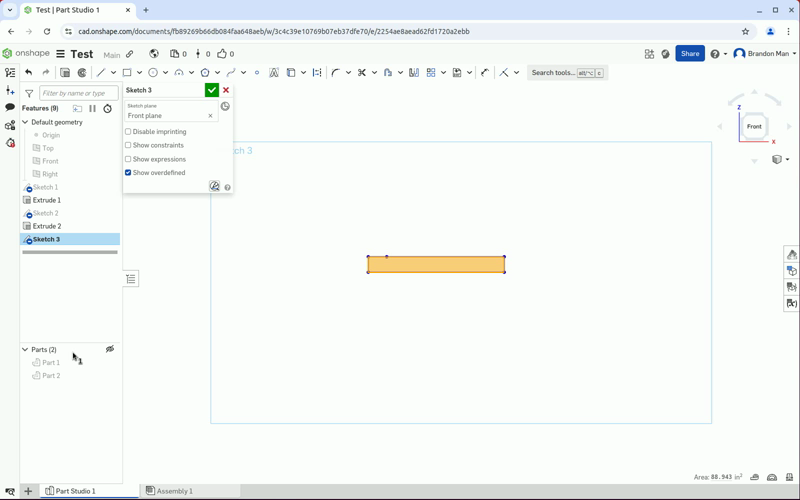
key(shift+y)
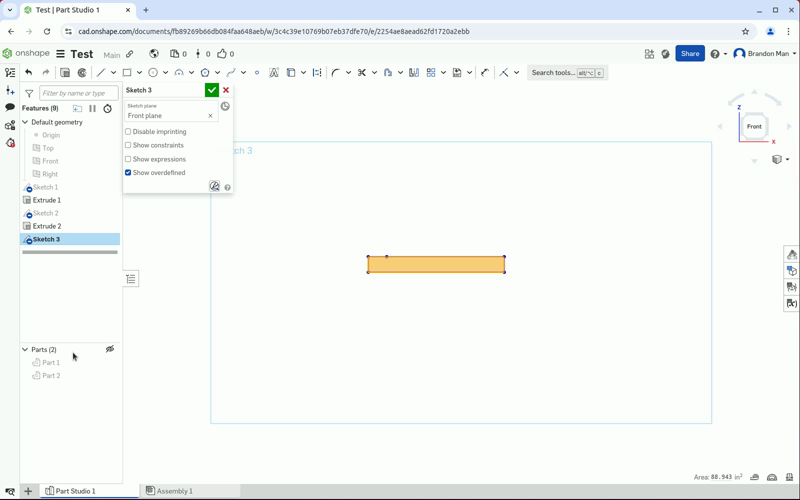
key(shift+e)
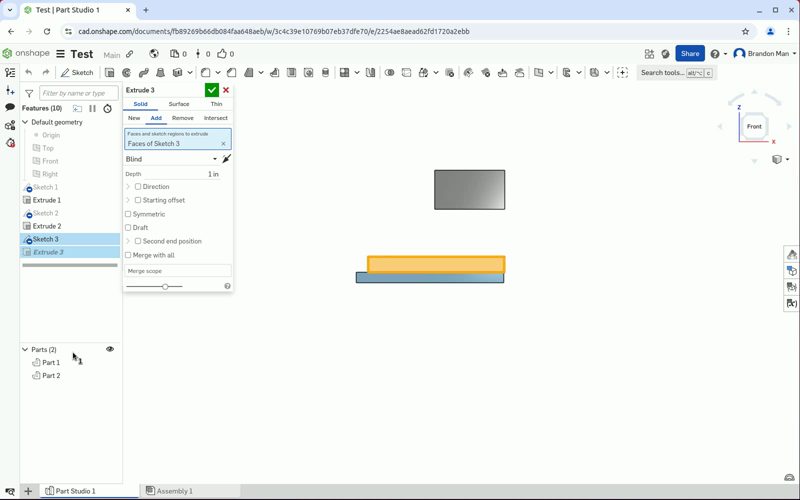
mouse_move(143, 106)
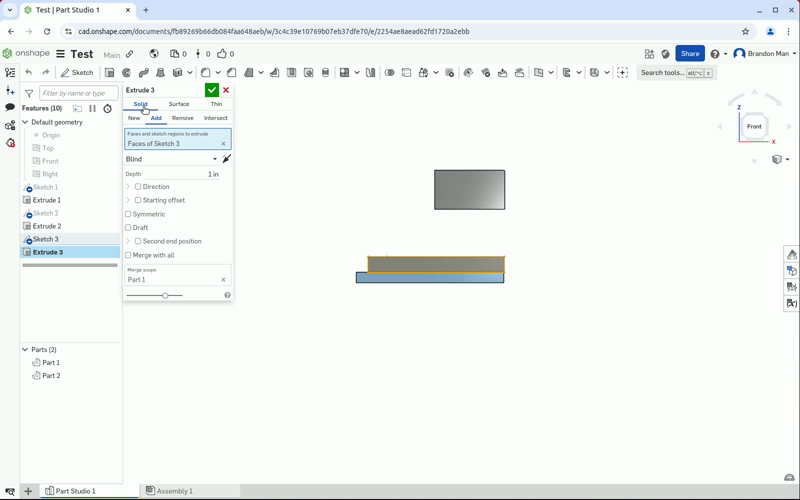
click(143, 106)
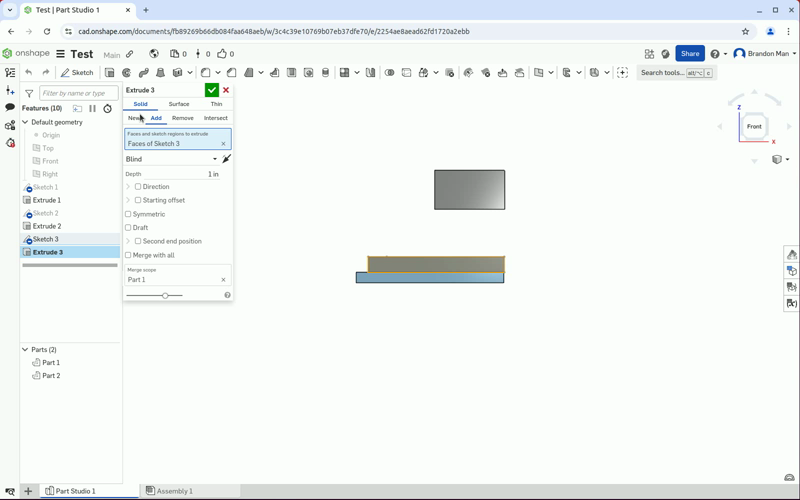
mouse_move(137, 120)
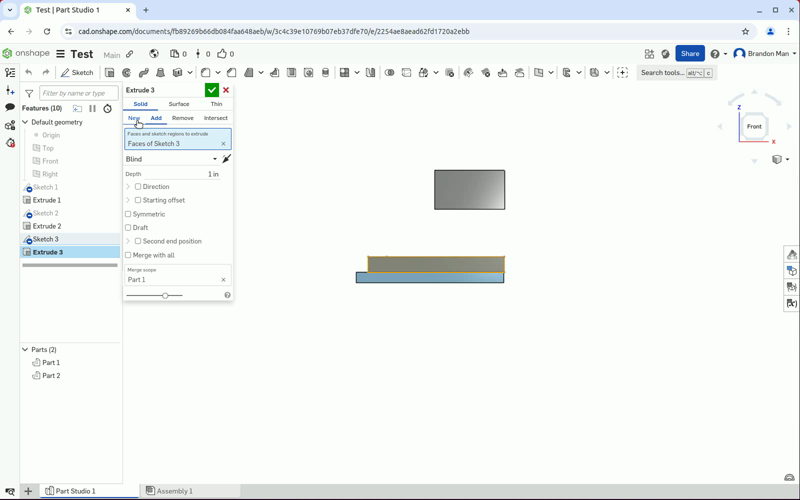
click(137, 120)
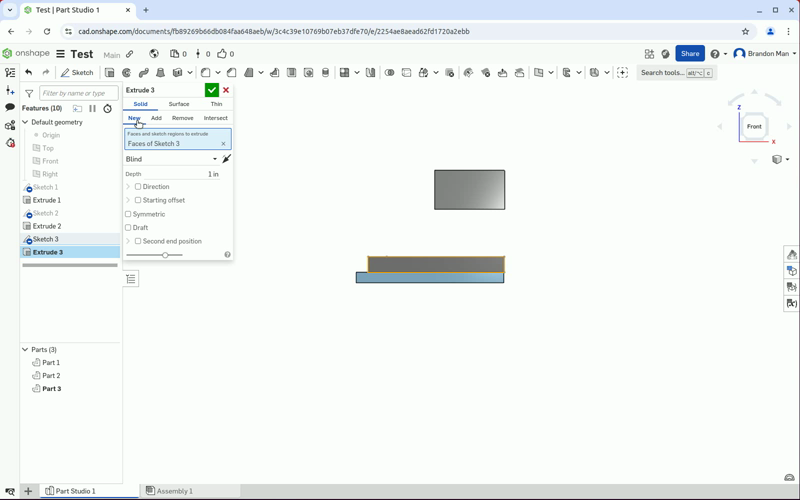
key(tab, 4)
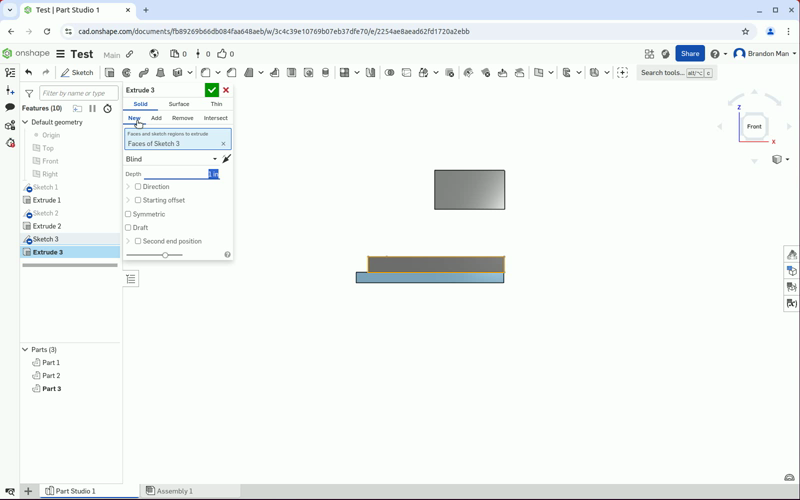
text(20.46)
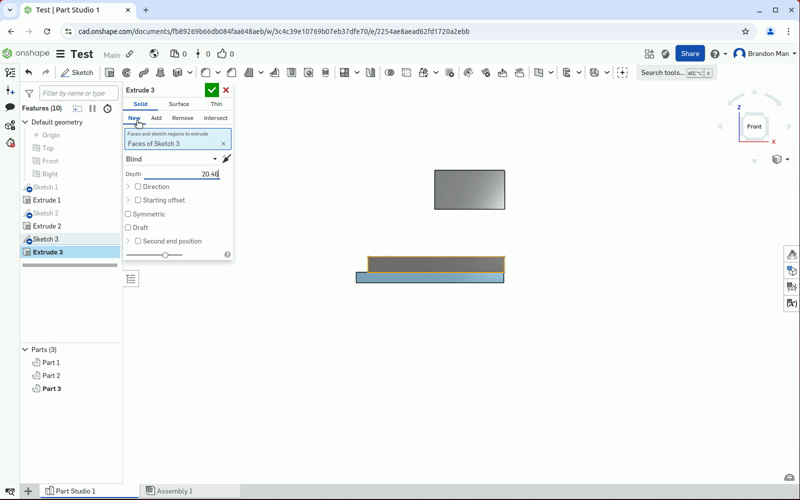
key(enter)
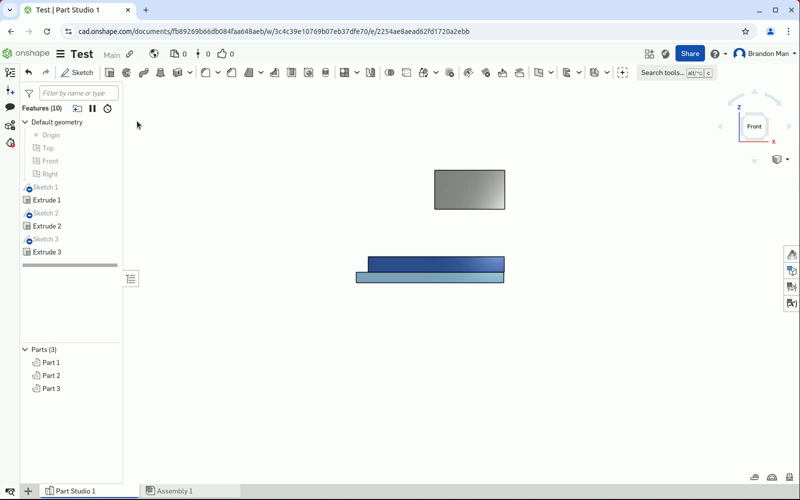
key(shift+h)
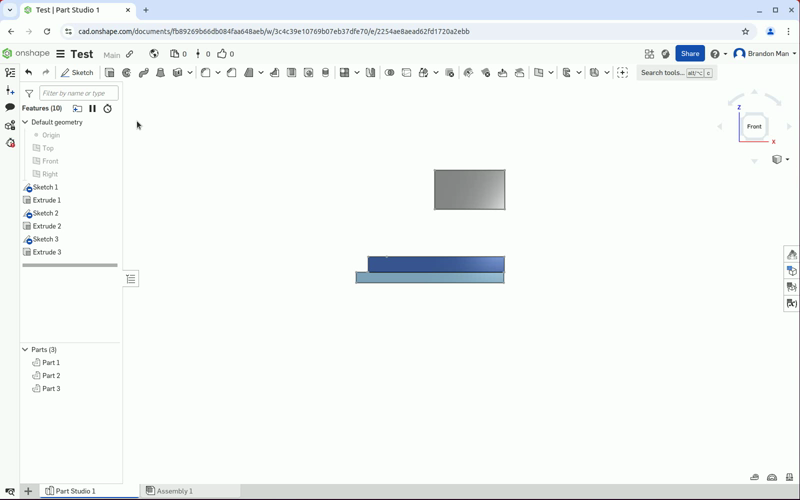
key(shift+h)
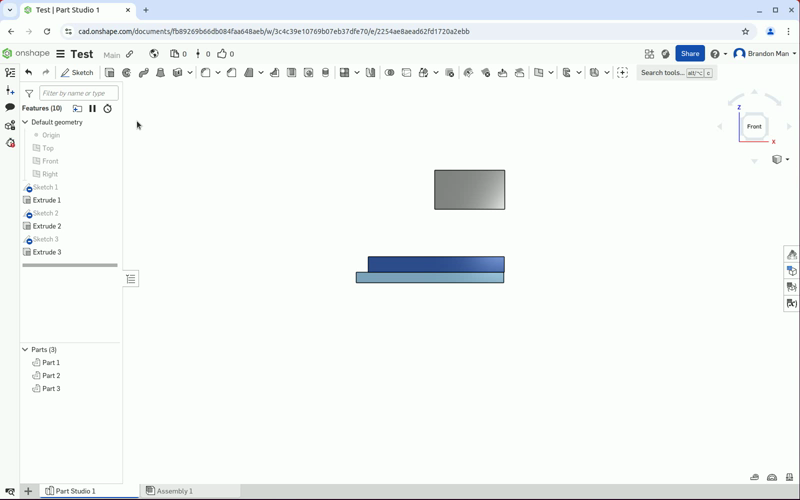
mouse_move(73, 189)
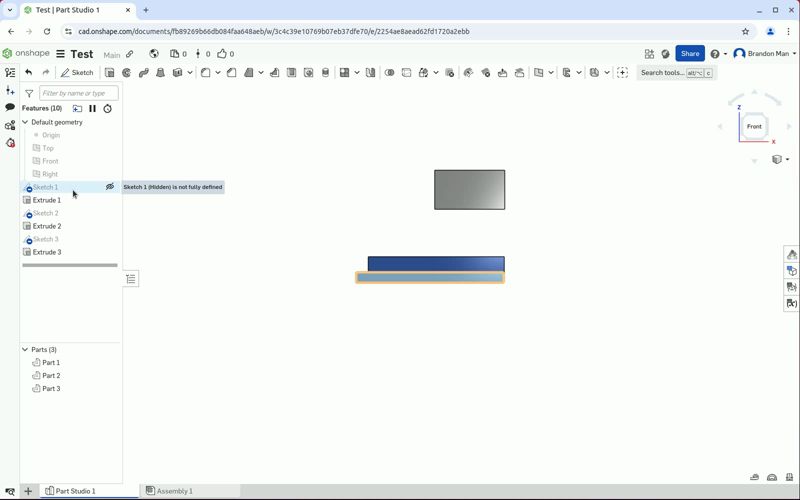
click(73, 189)
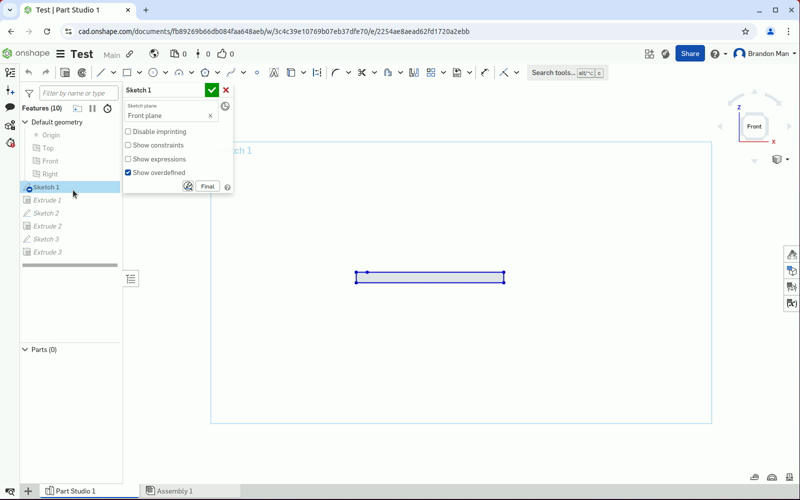
mouse_move(229, 92)
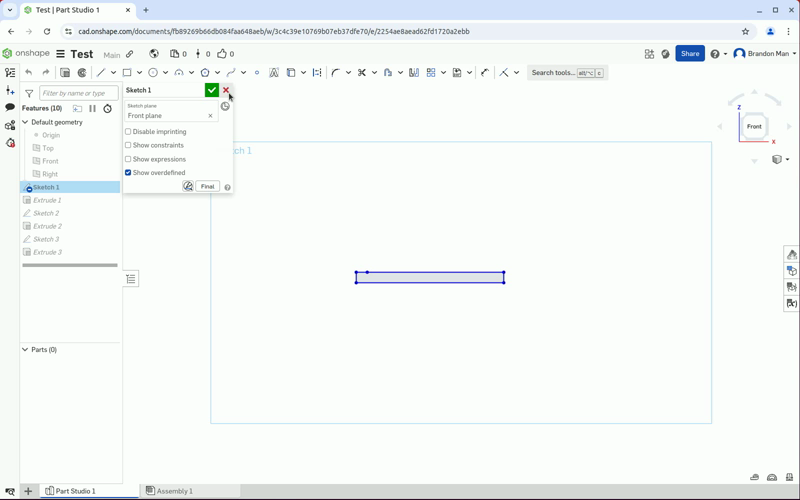
click(229, 92)
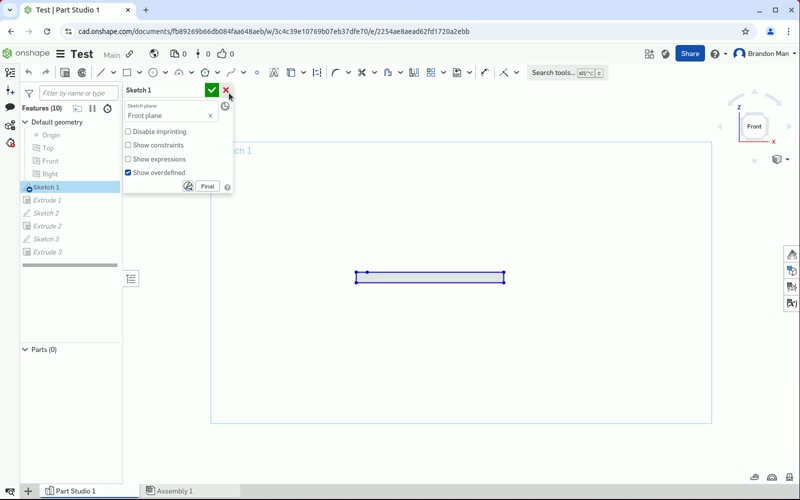
key(shift+s)
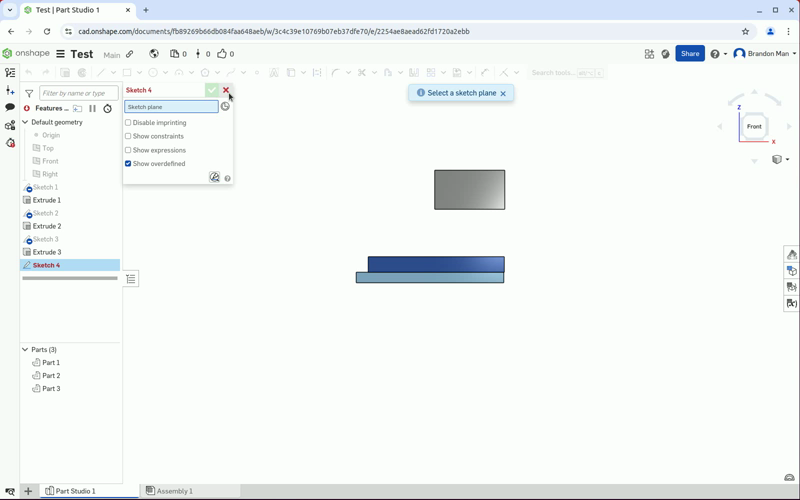
mouse_move(73, 163)
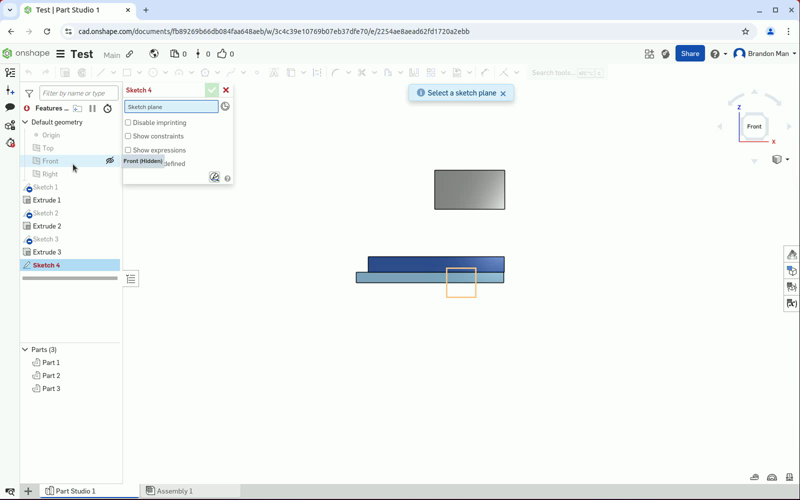
click(73, 163)
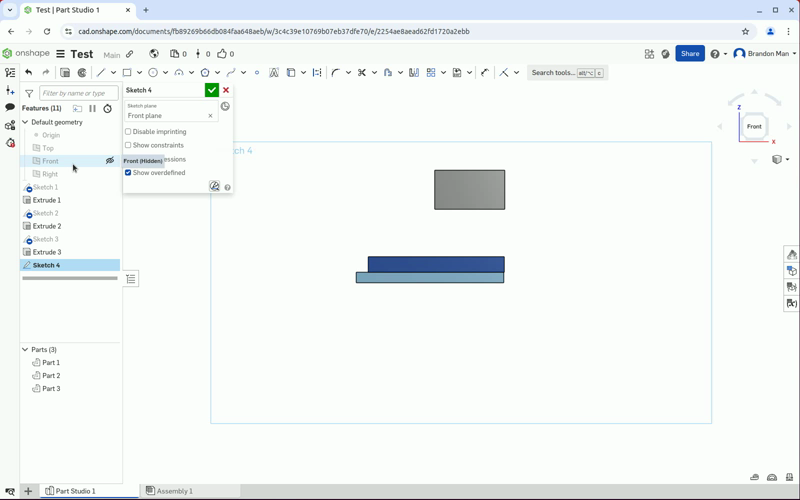
mouse_move(73, 352)
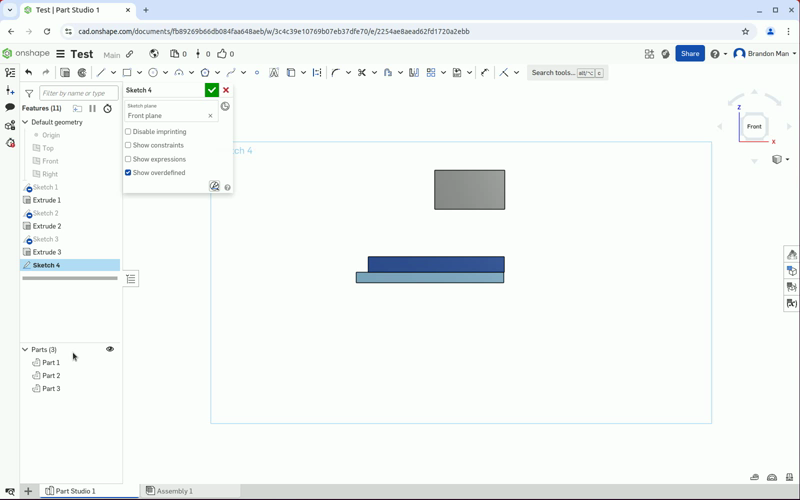
key(y)
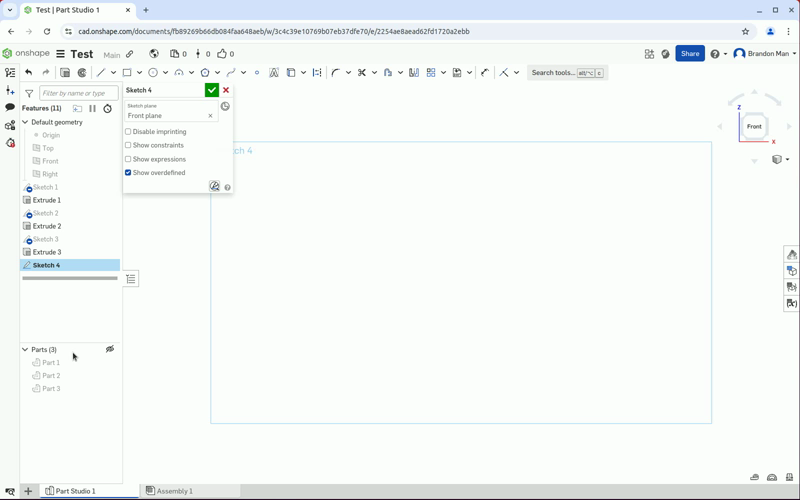
key(l)
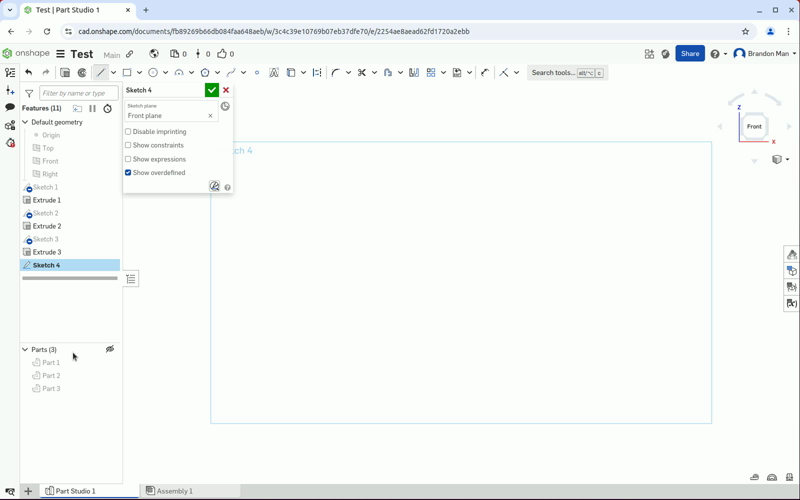
key_down(shift)
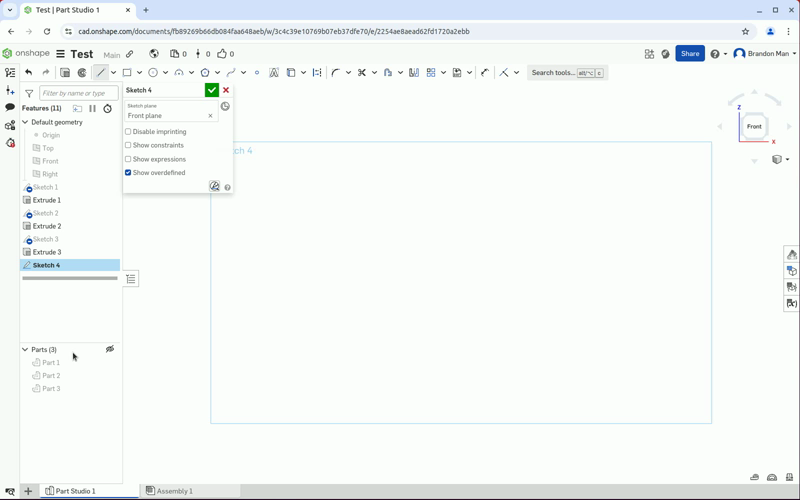
mouse_move(386, 257)
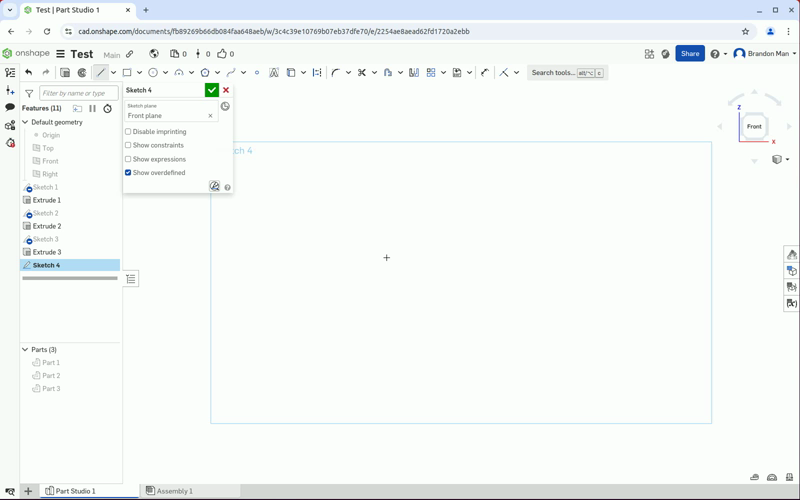
click(386, 257)
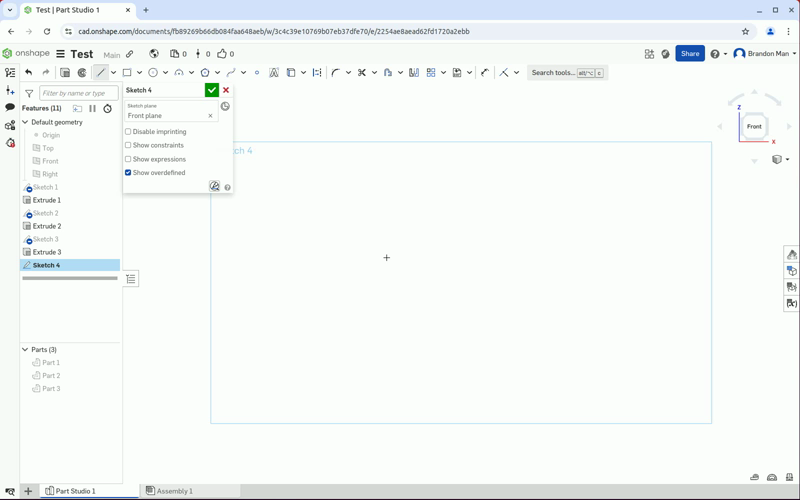
key_up(shift)
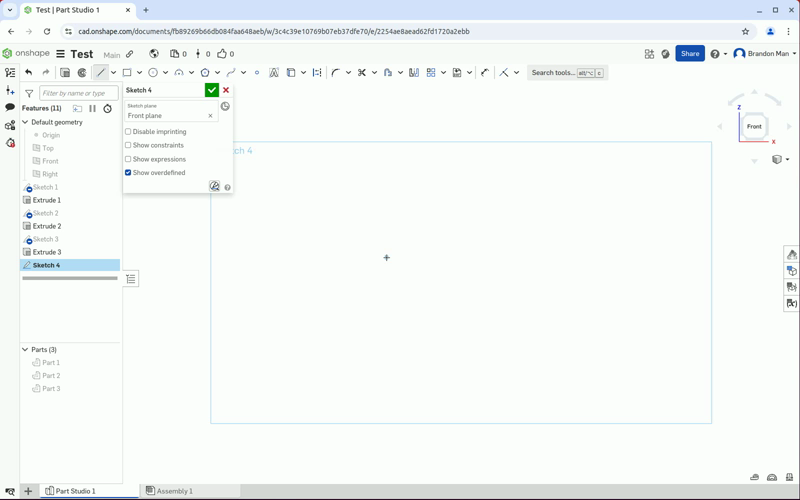
key_down(shift)
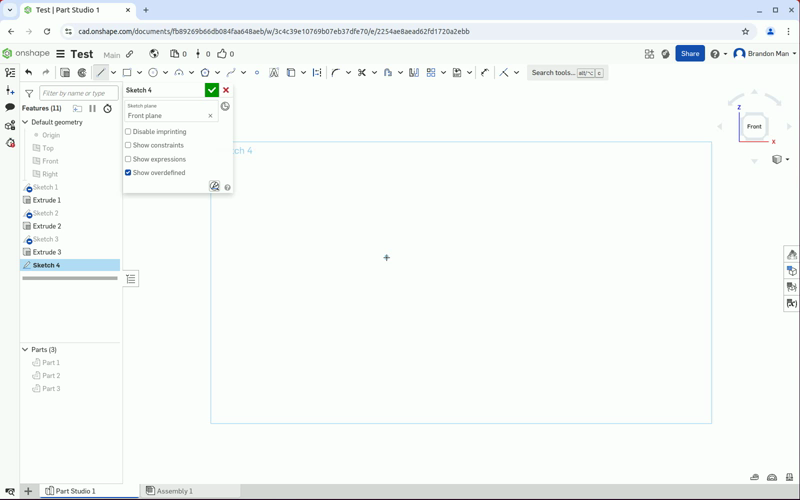
mouse_move(504, 257)
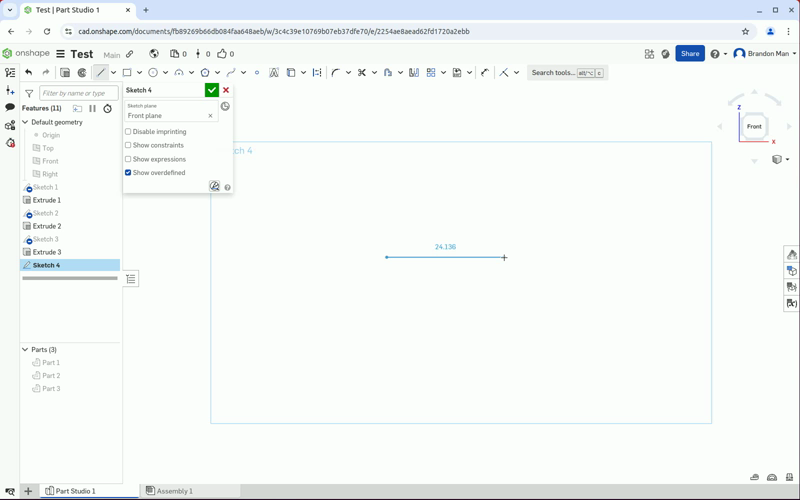
click(504, 257)
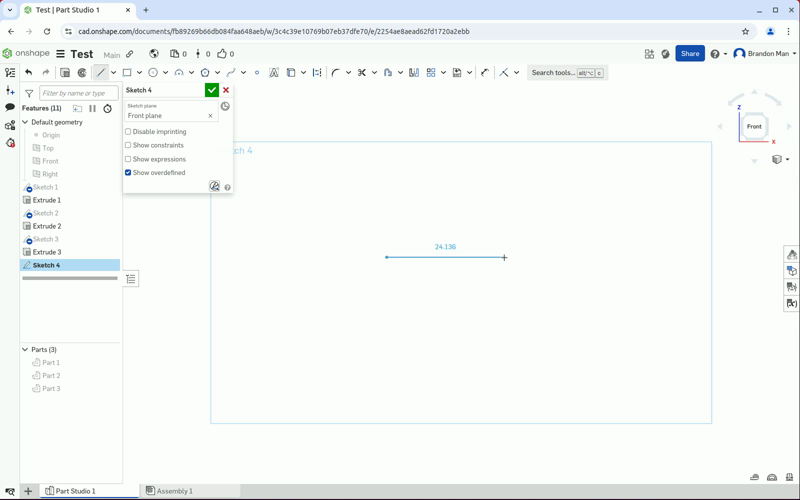
key_up(shift)
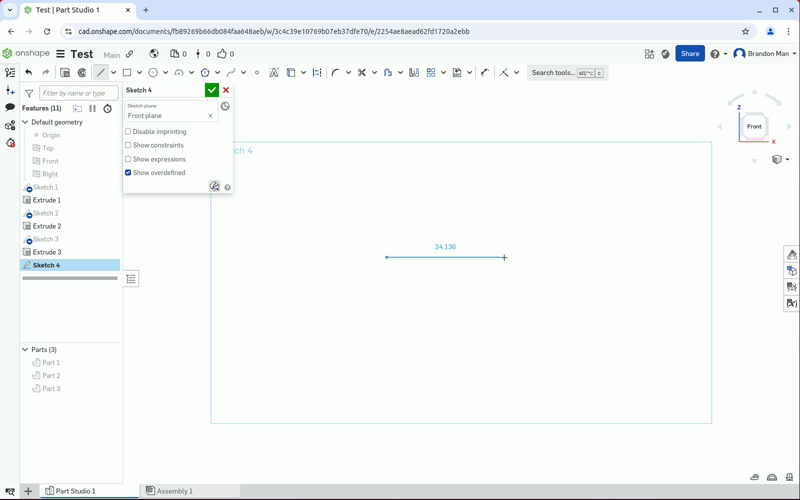
key_down(shift)
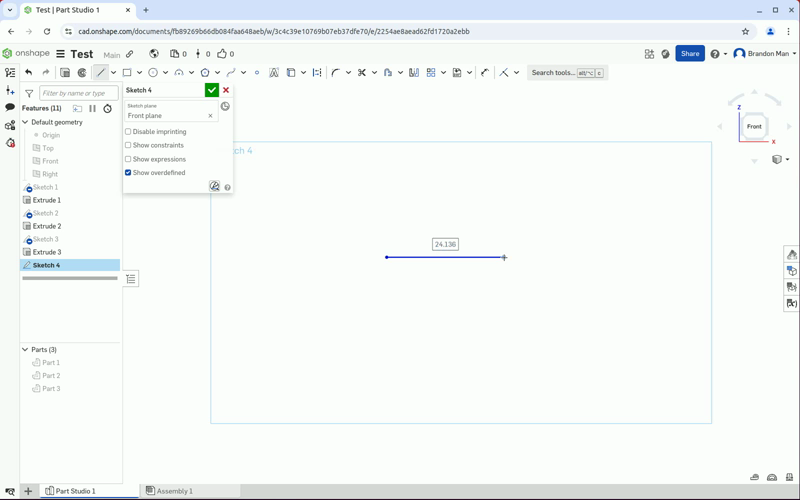
mouse_move(534, 257)
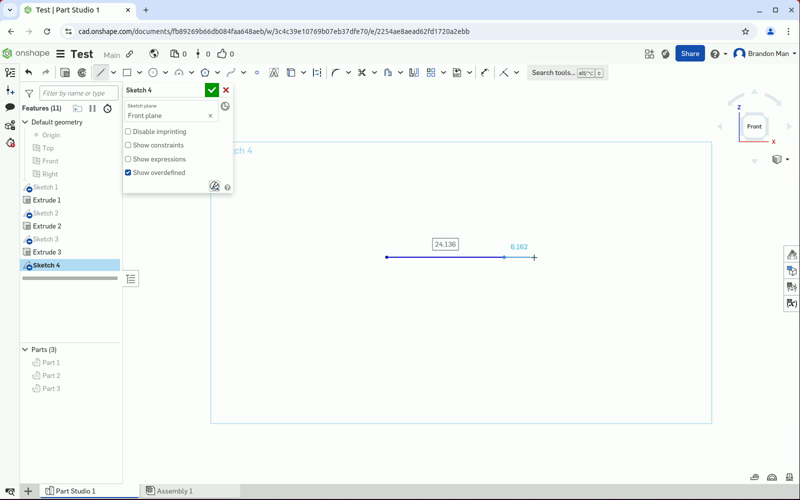
mouse_move(504, 238)
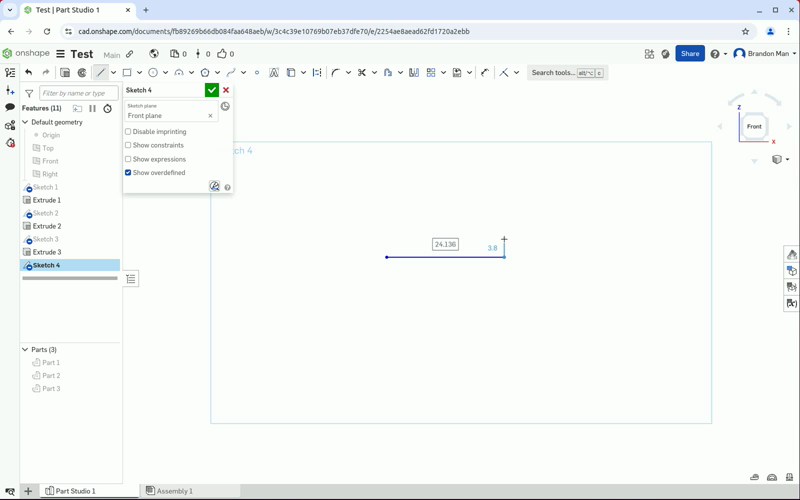
click(504, 238)
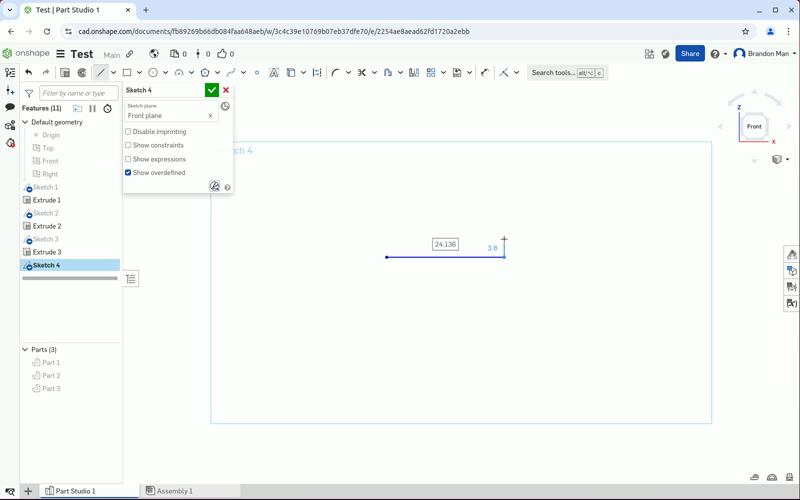
key_up(shift)
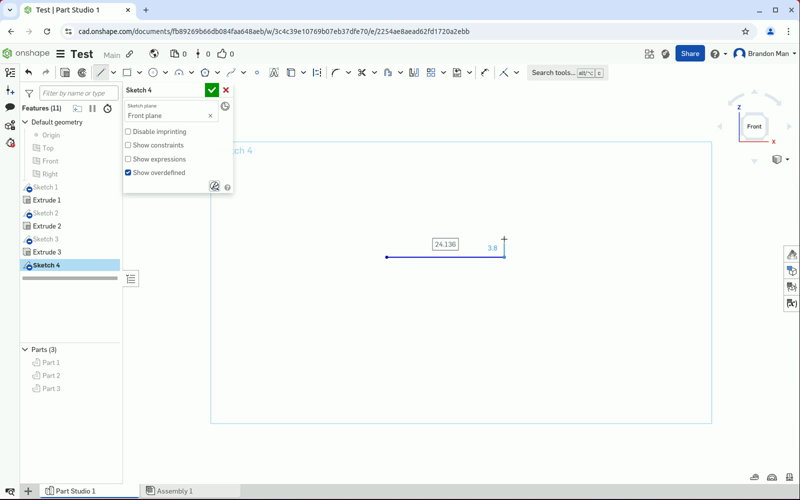
key_down(shift)
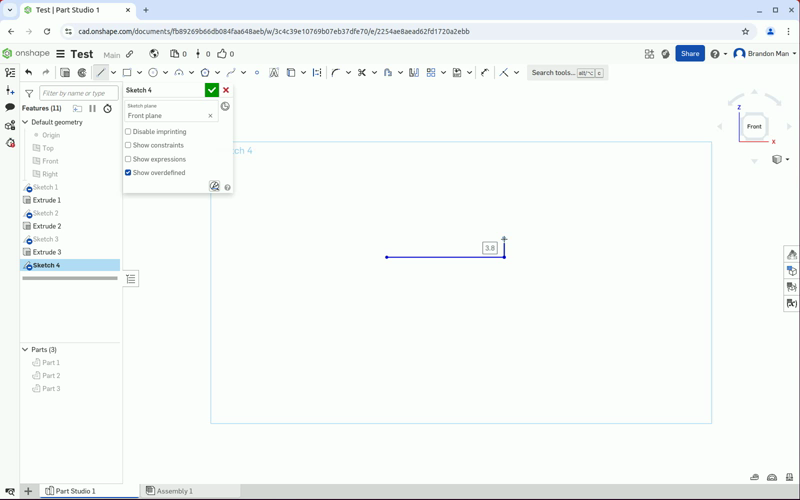
mouse_move(412, 238)
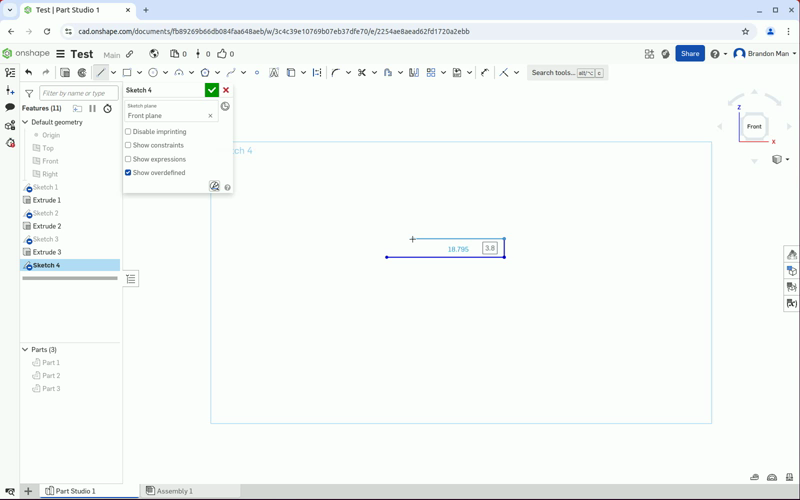
click(412, 238)
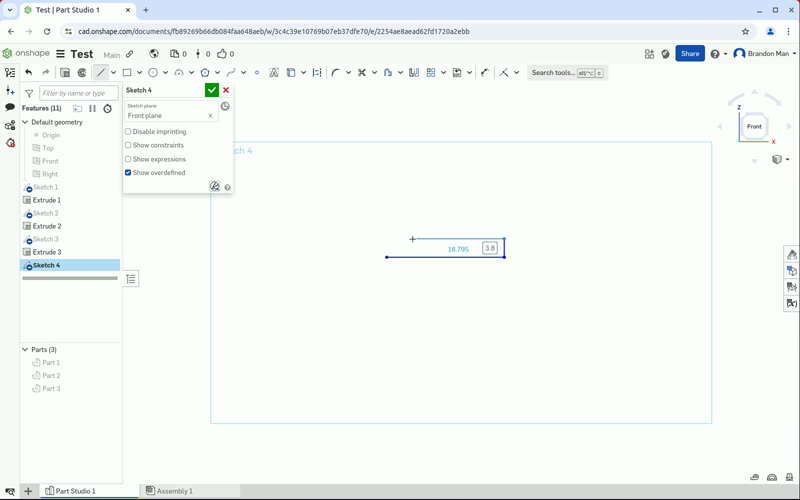
key_up(shift)
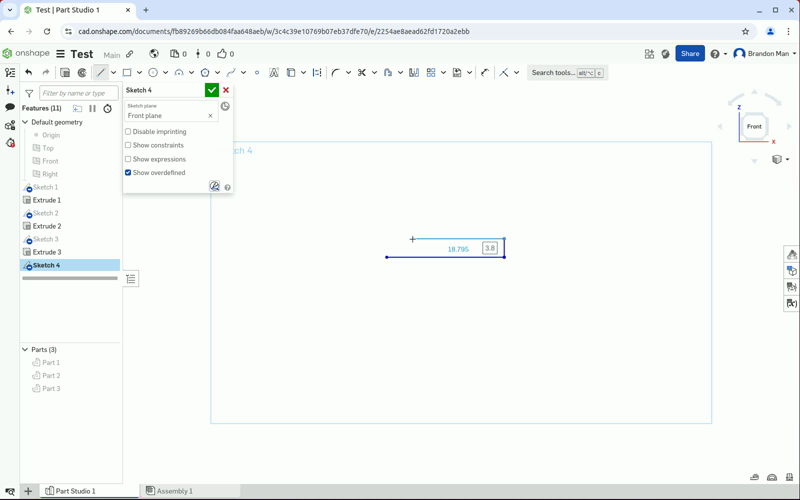
key_down(shift)
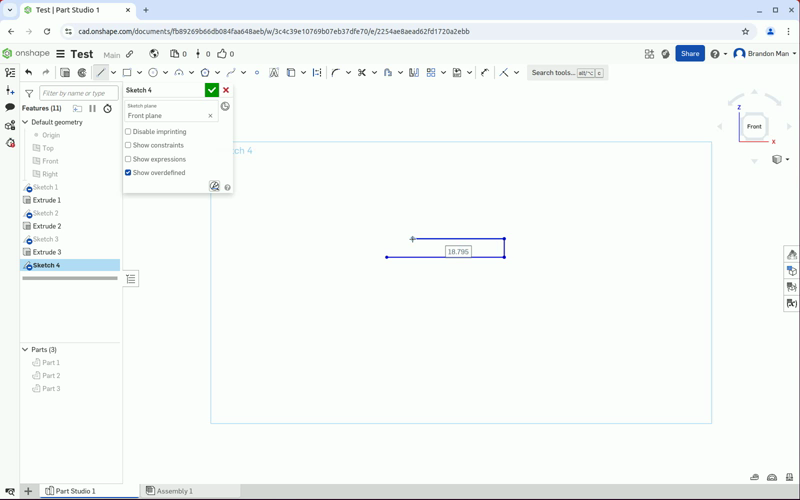
mouse_move(442, 238)
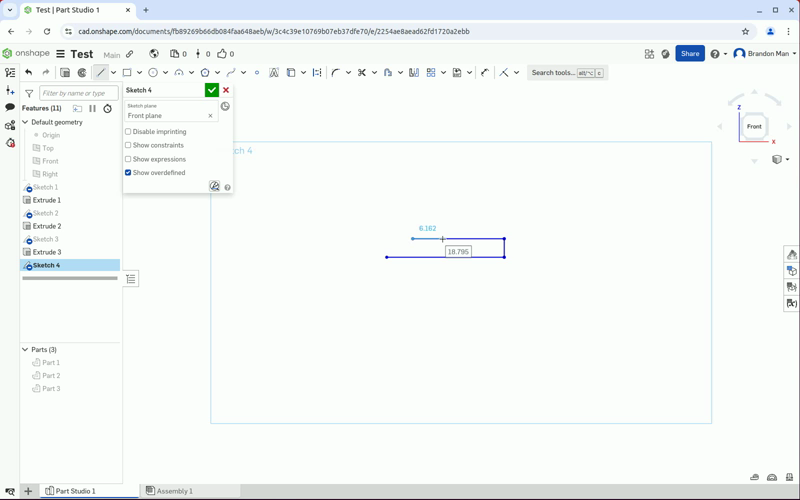
mouse_move(386, 238)
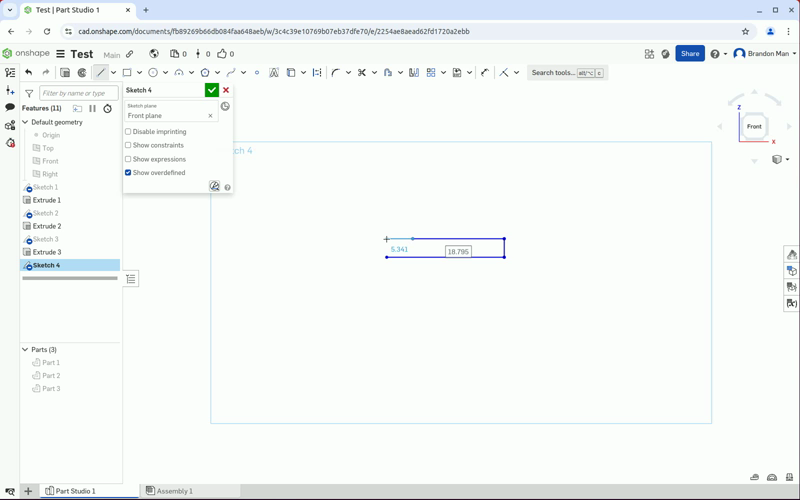
click(386, 238)
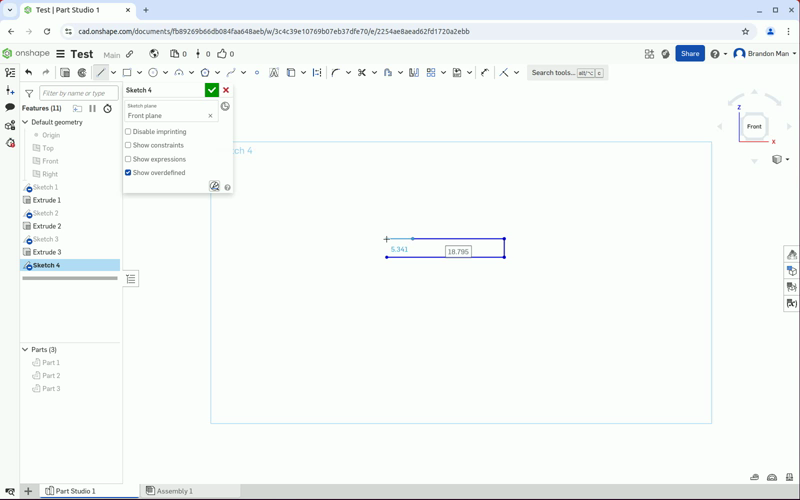
key_up(shift)
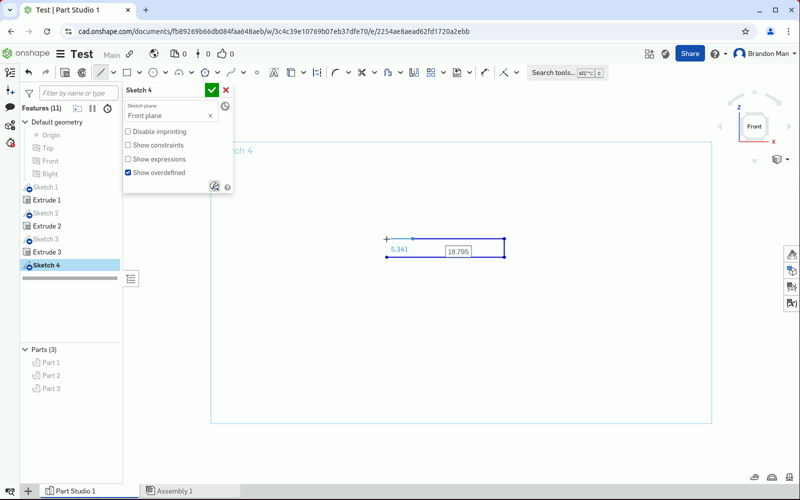
mouse_move(417, 238)
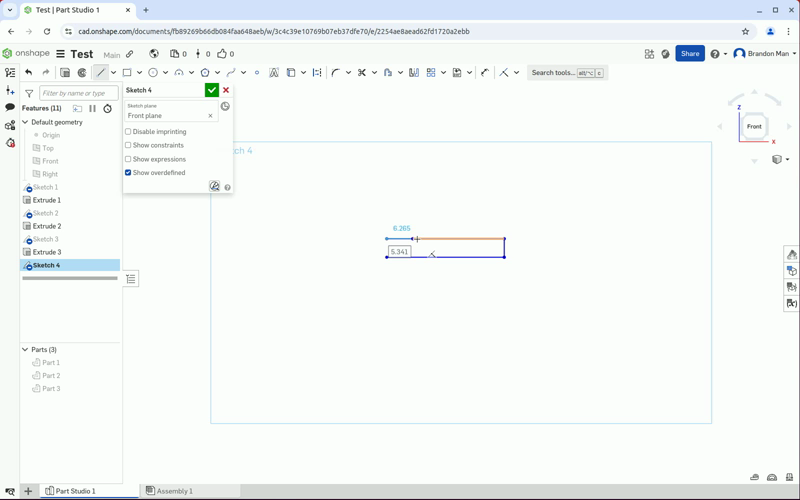
key_down(shift)
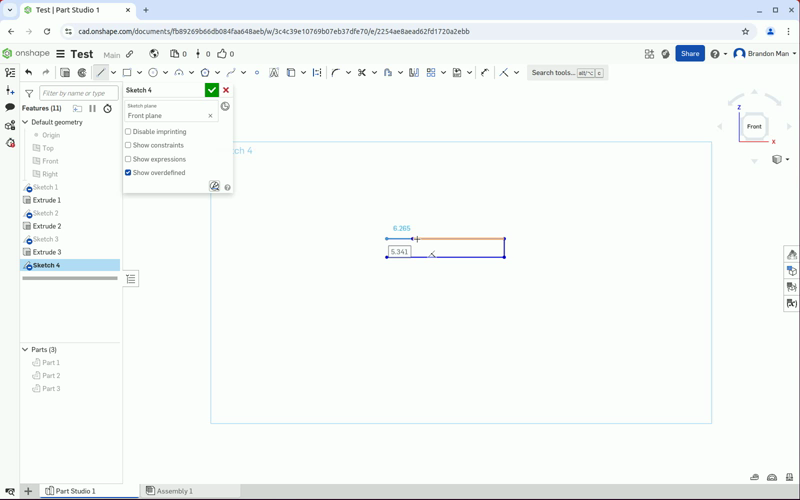
mouse_move(386, 257)
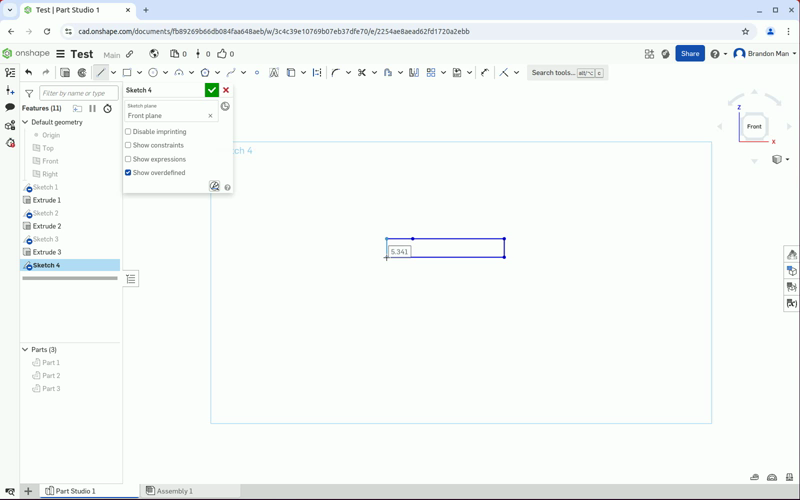
key_up(shift)
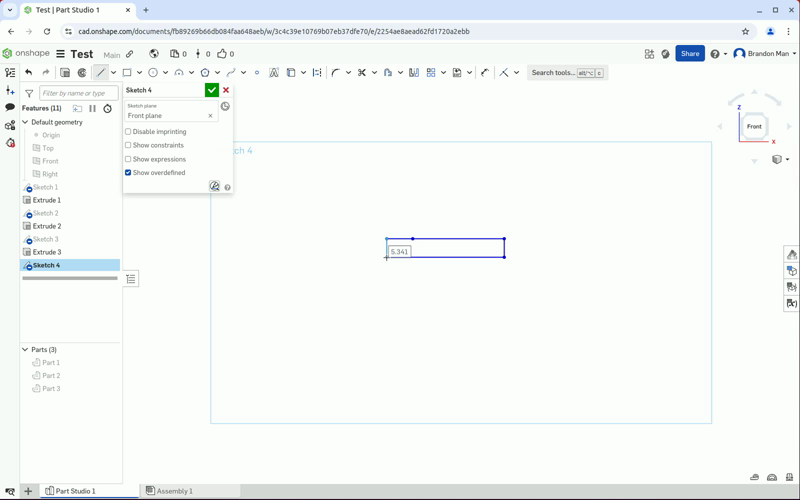
click(386, 257)
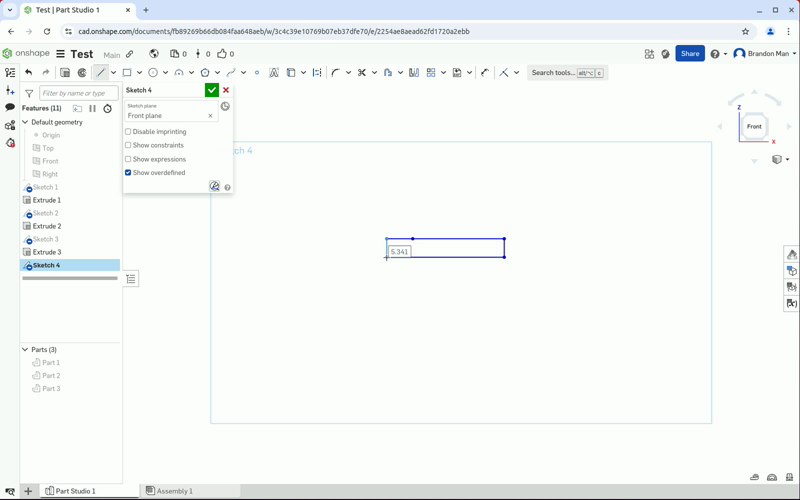
key(esc)
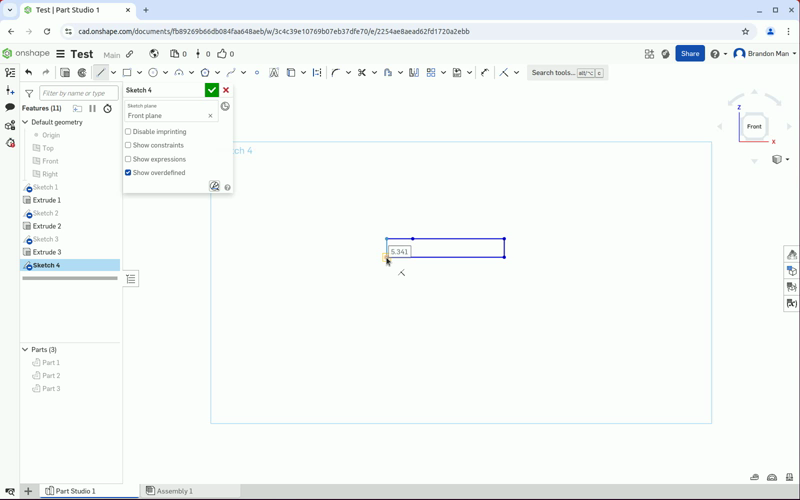
mouse_move(473, 247)
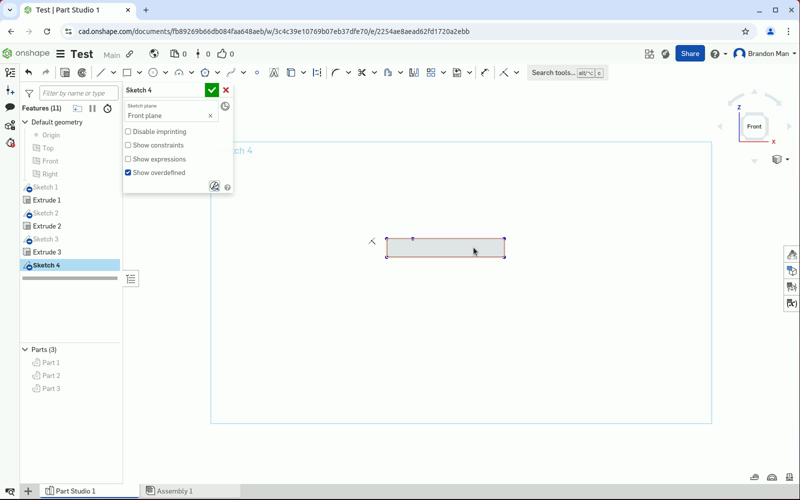
click(473, 247)
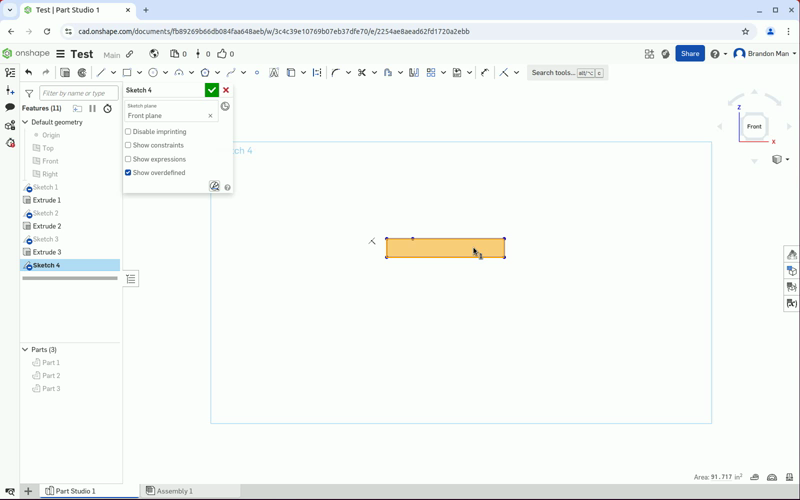
mouse_move(73, 352)
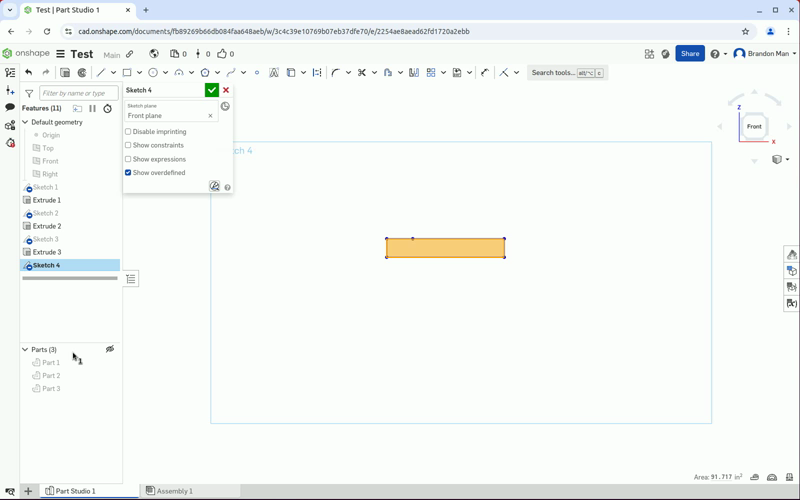
key(shift+y)
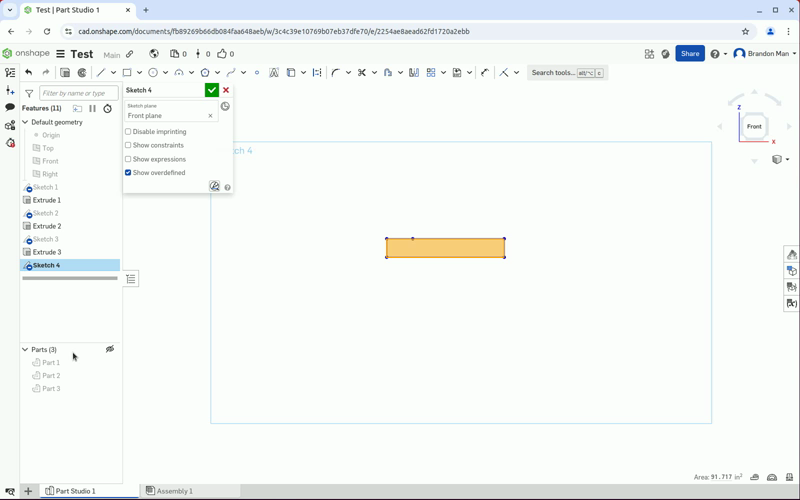
key(shift+e)
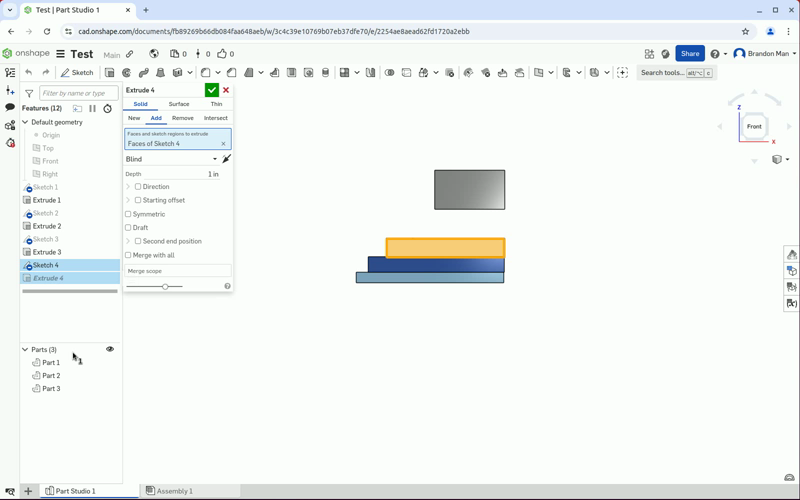
mouse_move(143, 106)
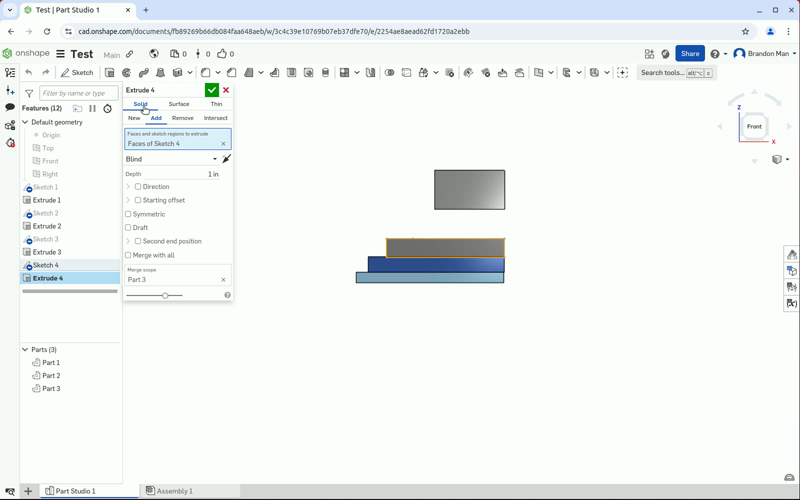
click(143, 106)
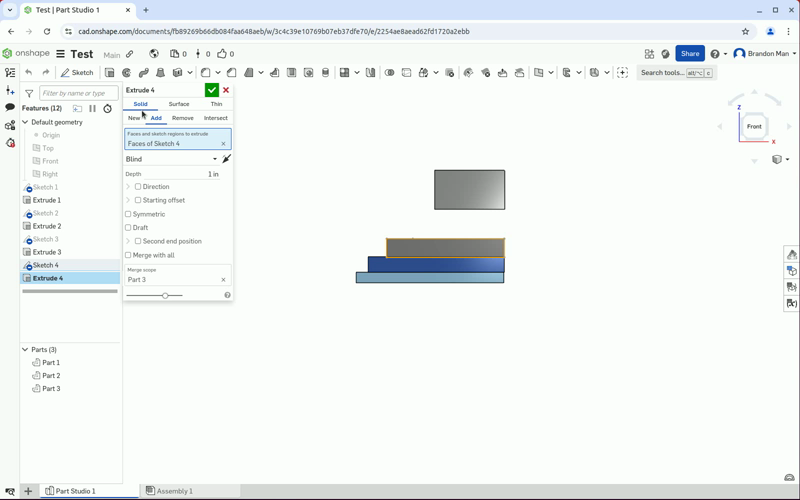
mouse_move(137, 120)
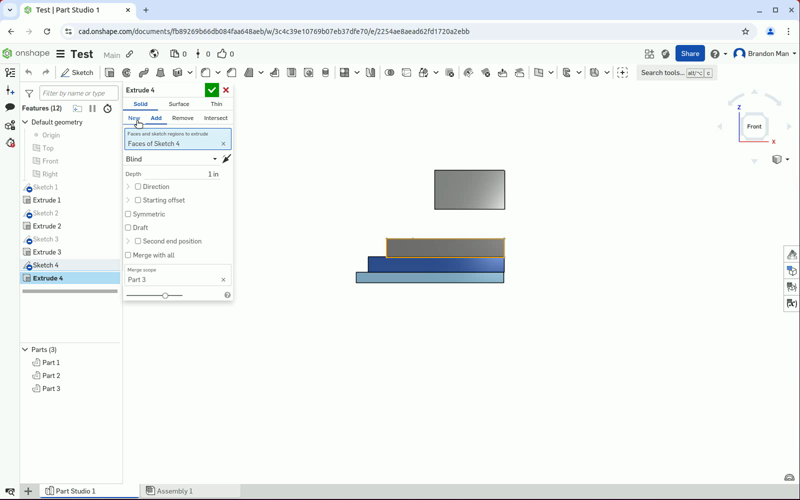
click(137, 120)
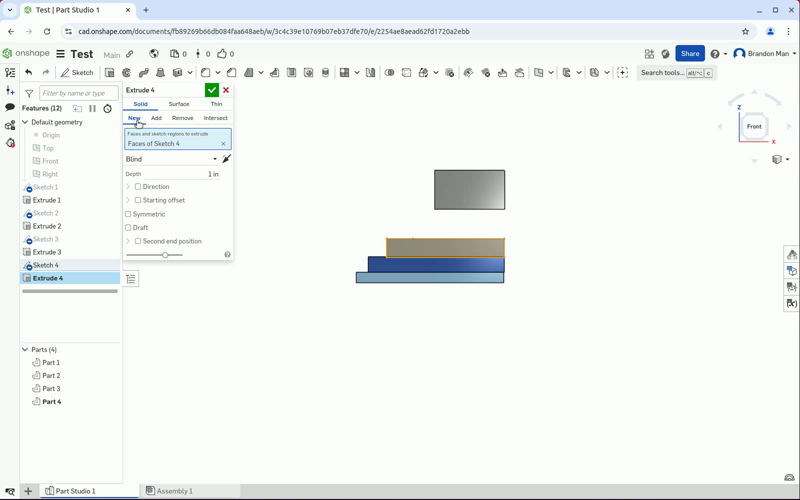
key(tab, 4)
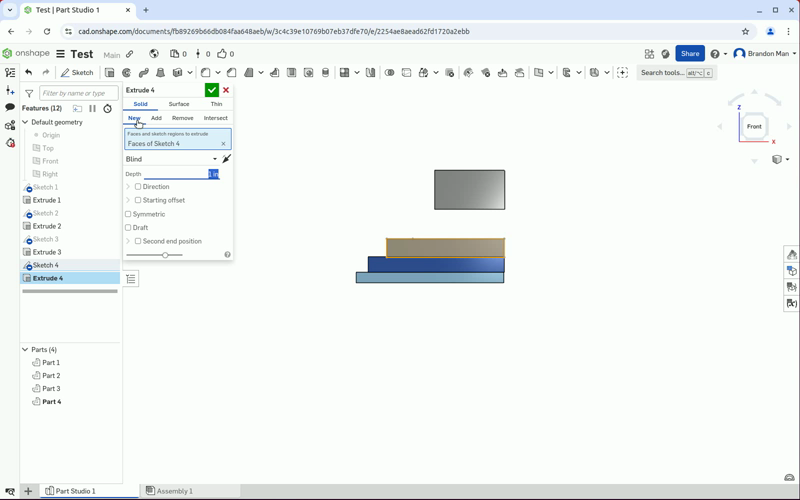
text(20.46)
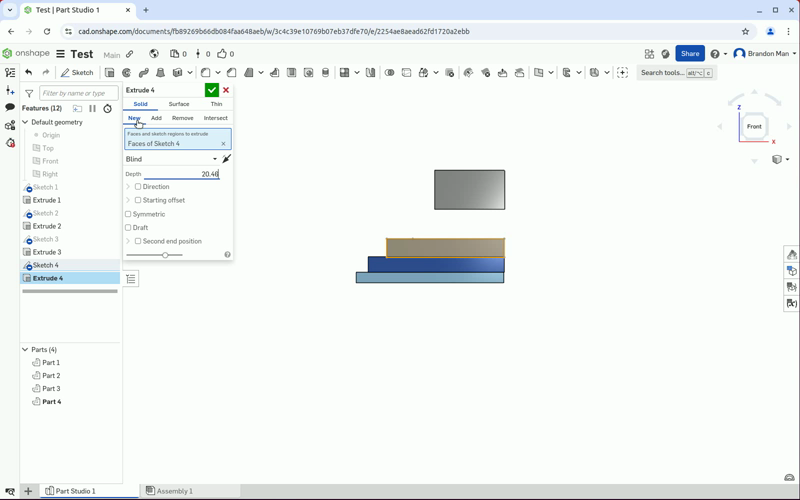
key(enter)
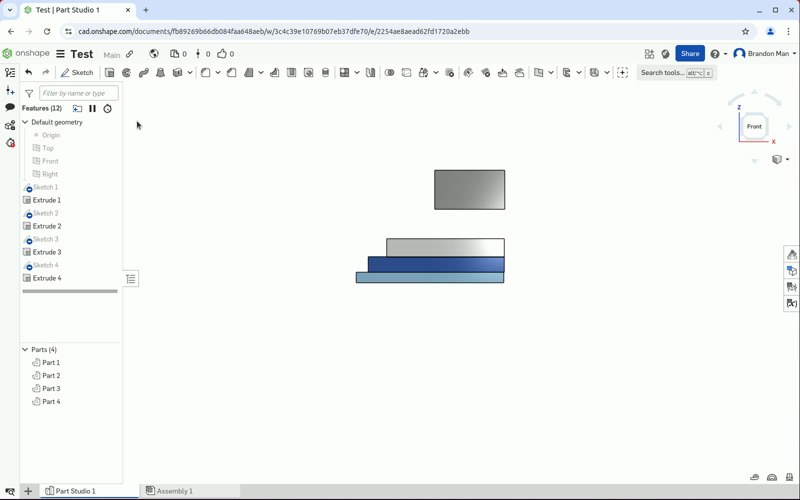
key(shift+h)
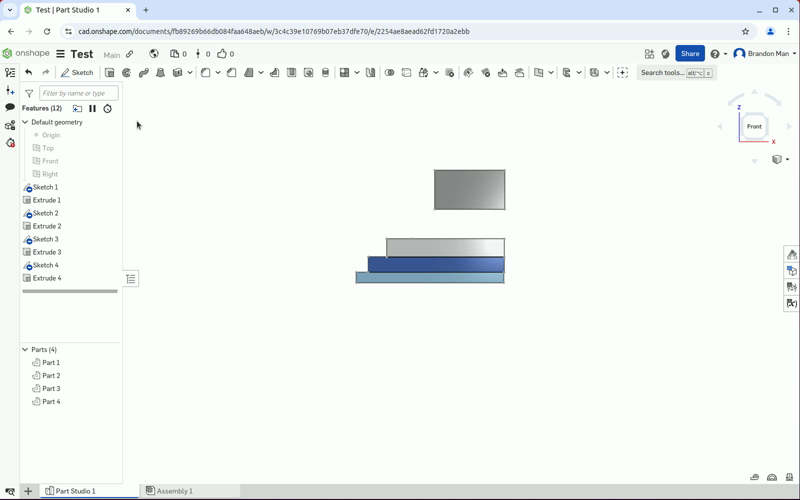
key(shift+h)
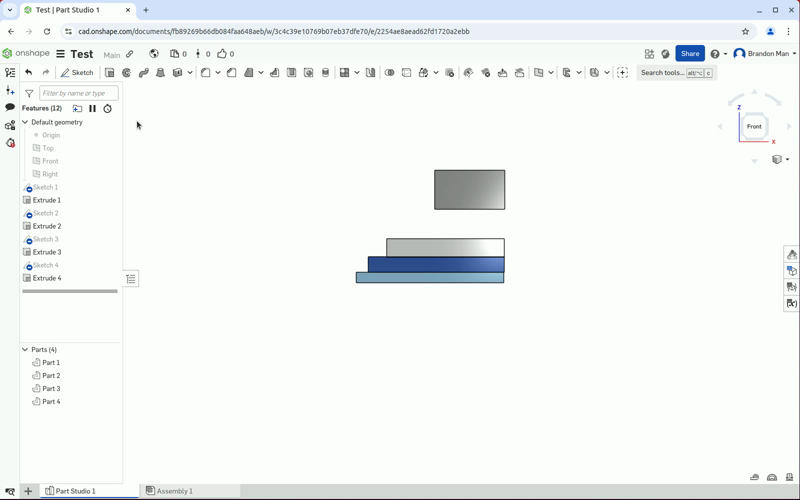
mouse_move(73, 189)
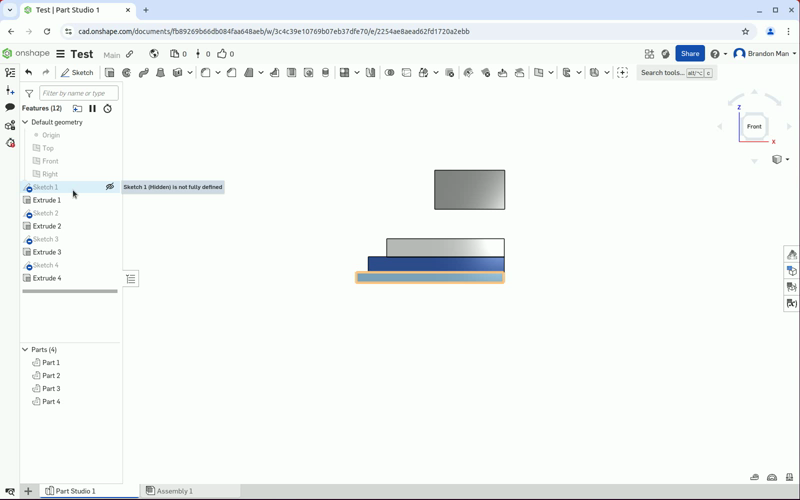
click(73, 189)
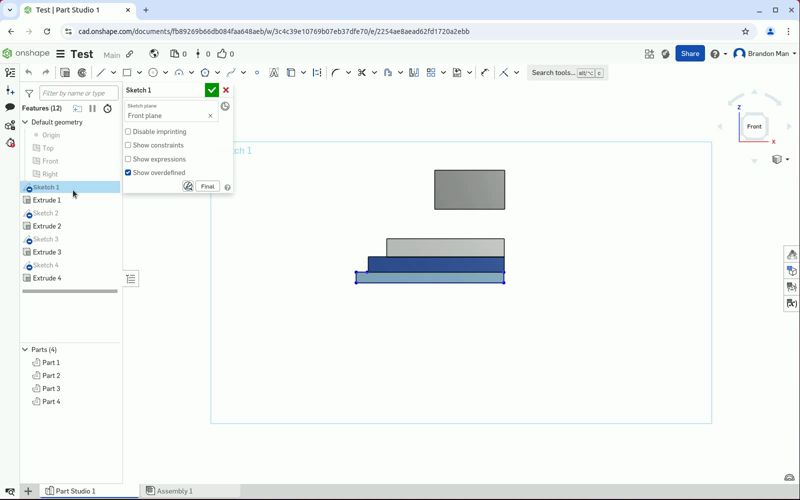
mouse_move(229, 92)
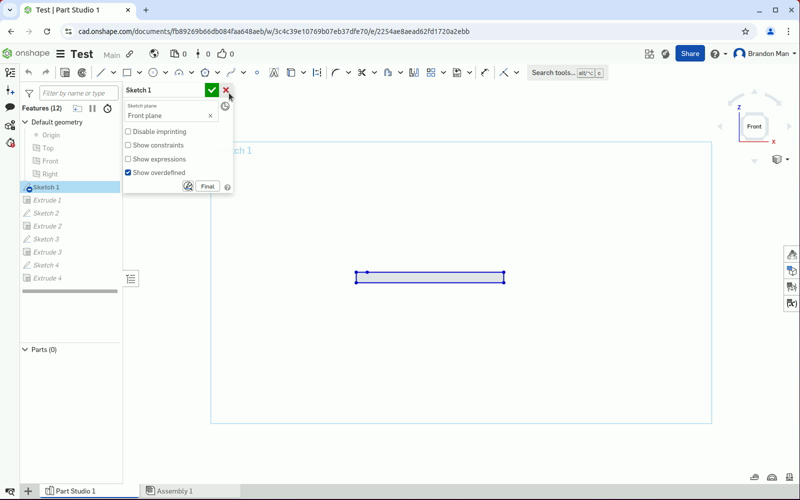
click(229, 92)
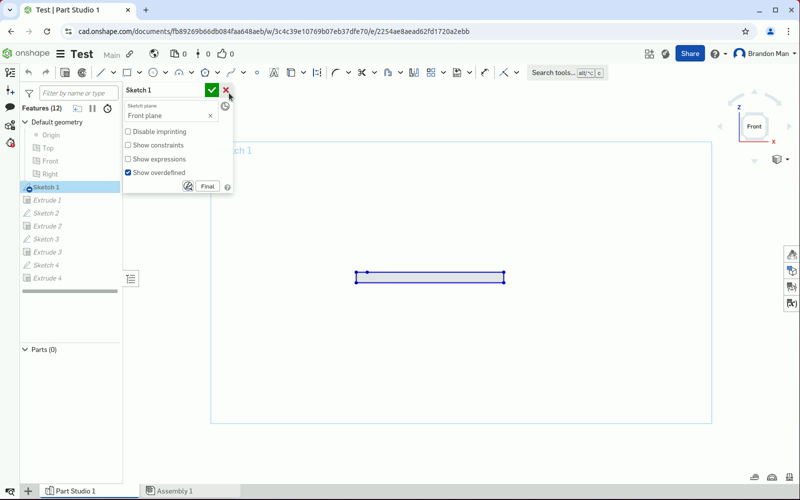
key(shift+s)
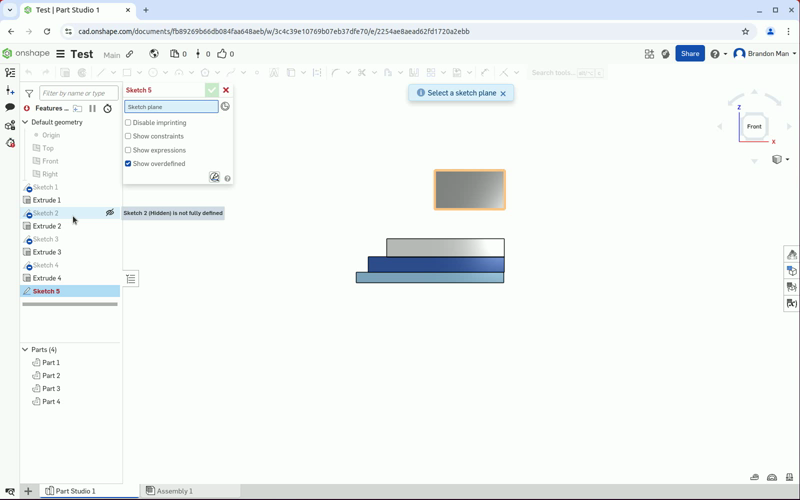
scroll(3)
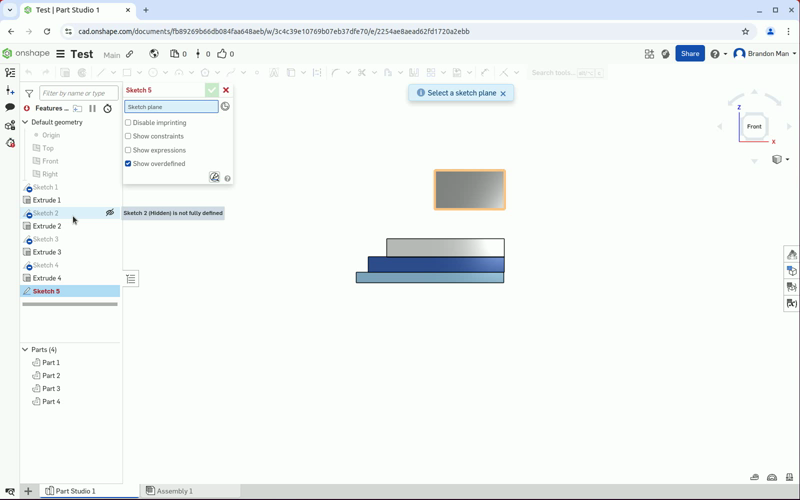
mouse_move(73, 163)
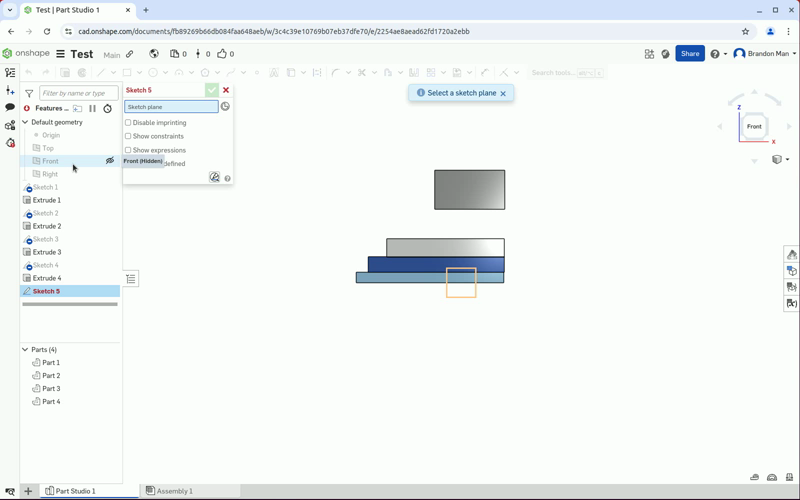
click(73, 163)
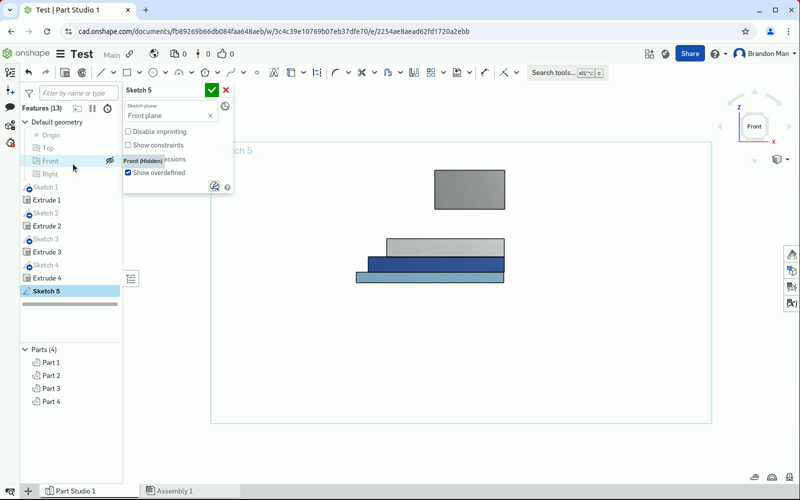
mouse_move(73, 352)
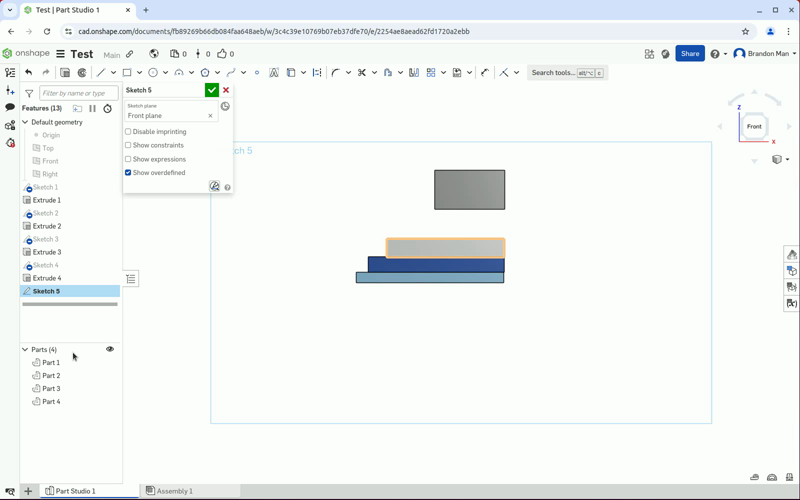
key(y)
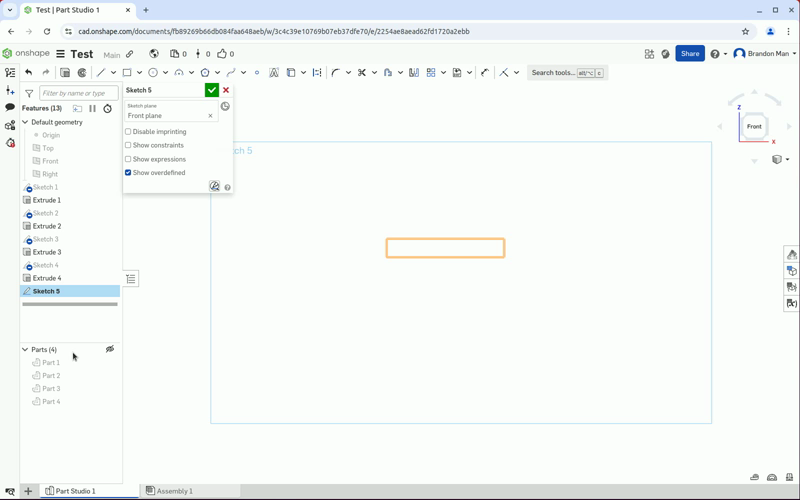
key(l)
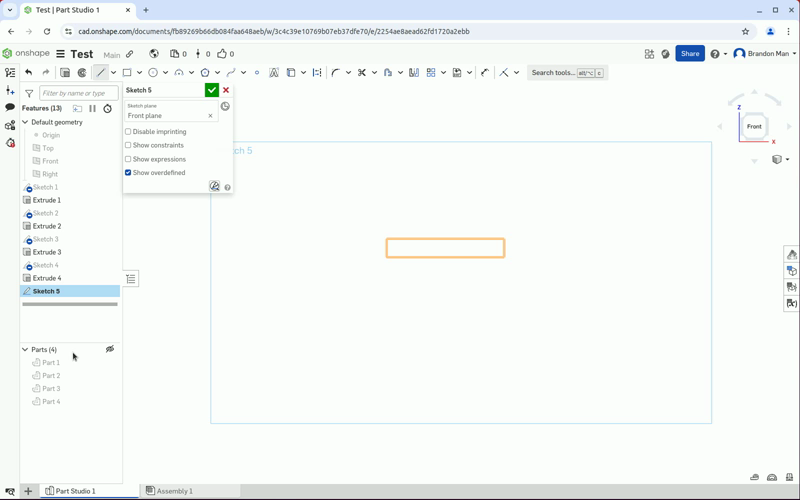
key_down(shift)
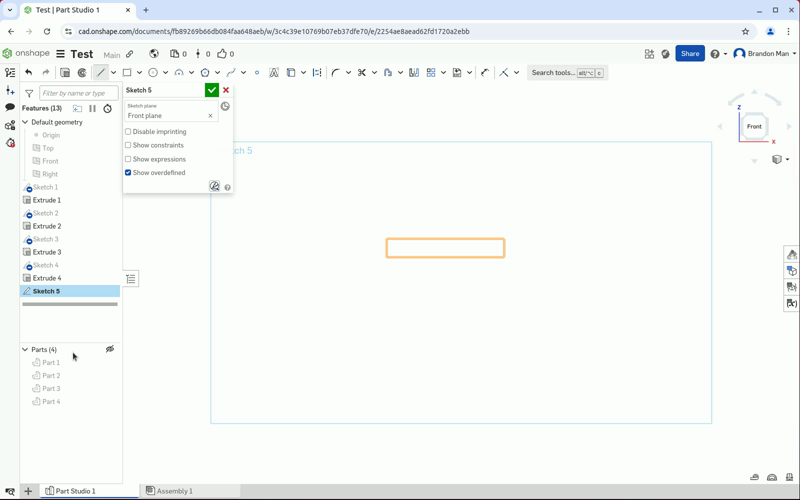
mouse_move(412, 238)
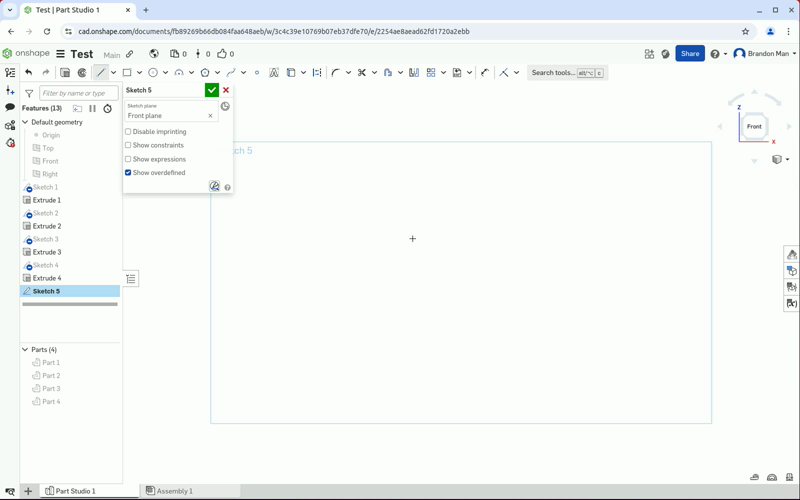
click(412, 238)
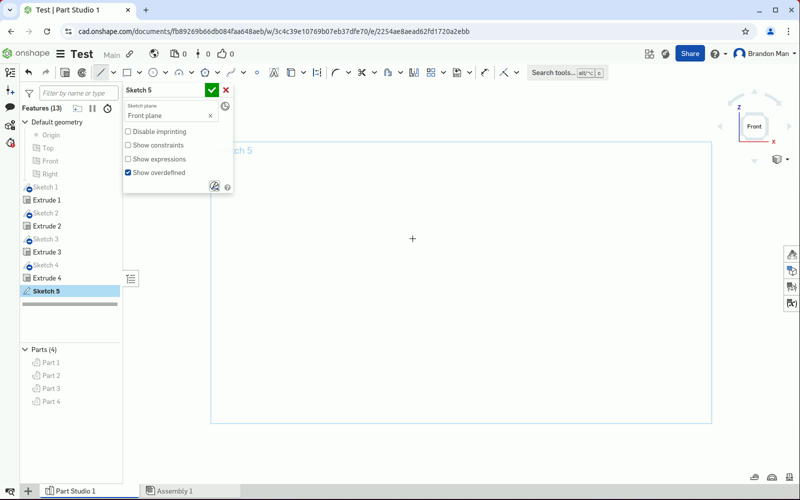
key_up(shift)
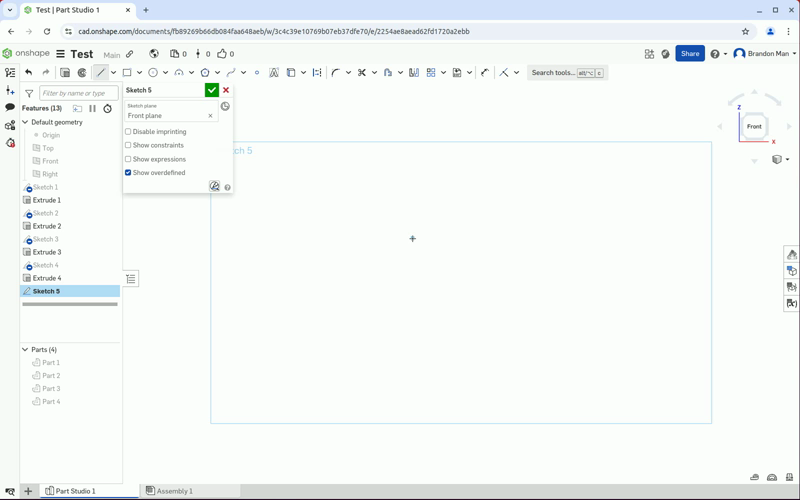
key_down(shift)
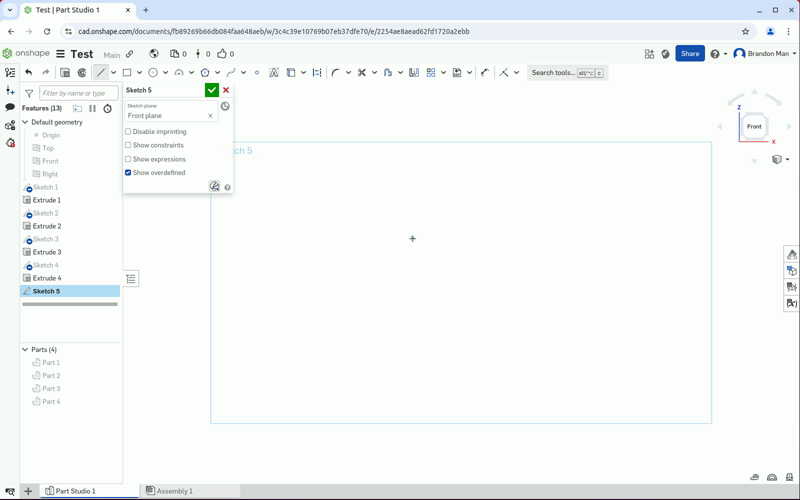
mouse_move(504, 238)
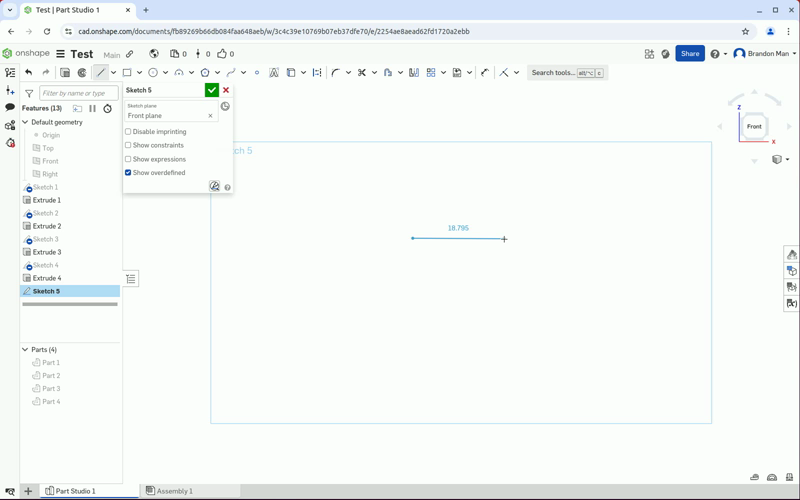
click(504, 238)
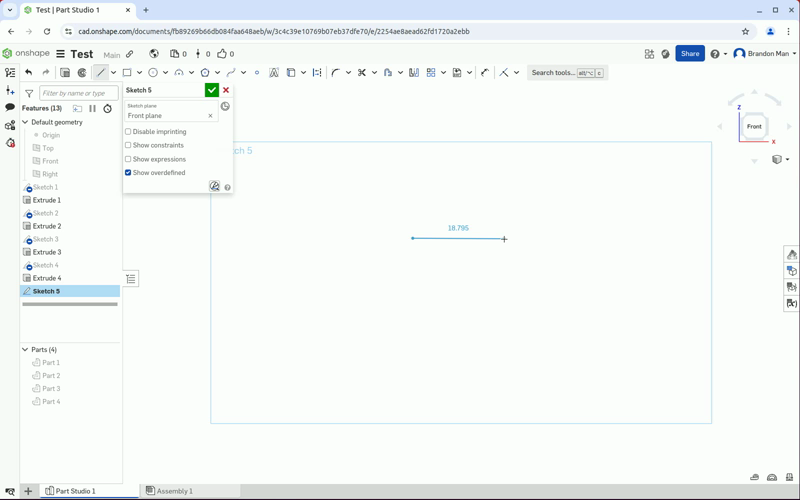
key_up(shift)
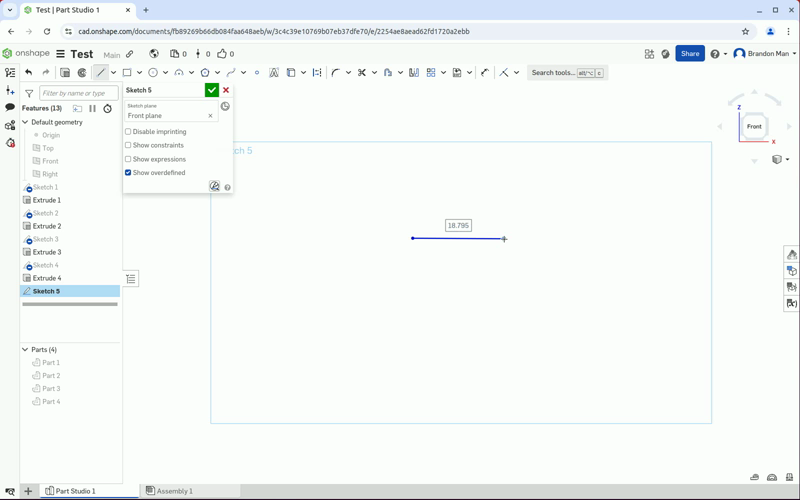
key_down(shift)
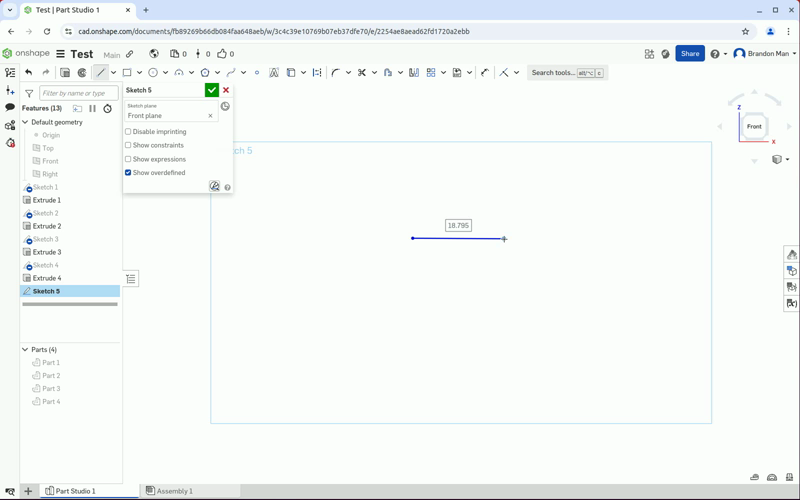
mouse_move(534, 238)
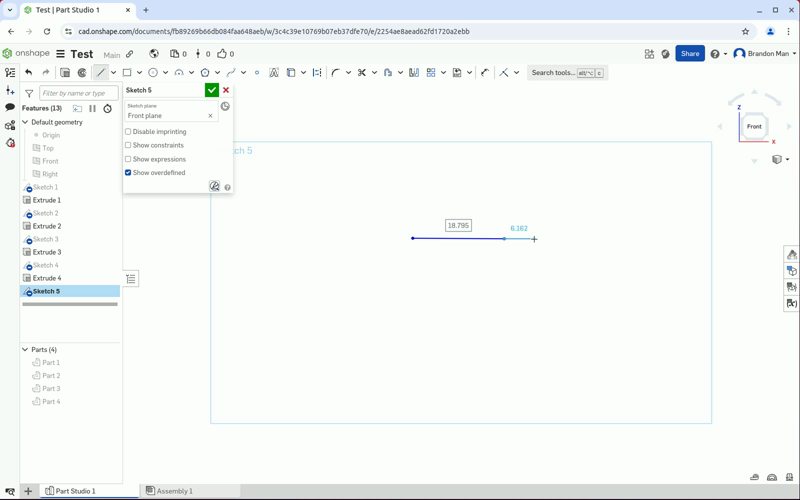
mouse_move(504, 208)
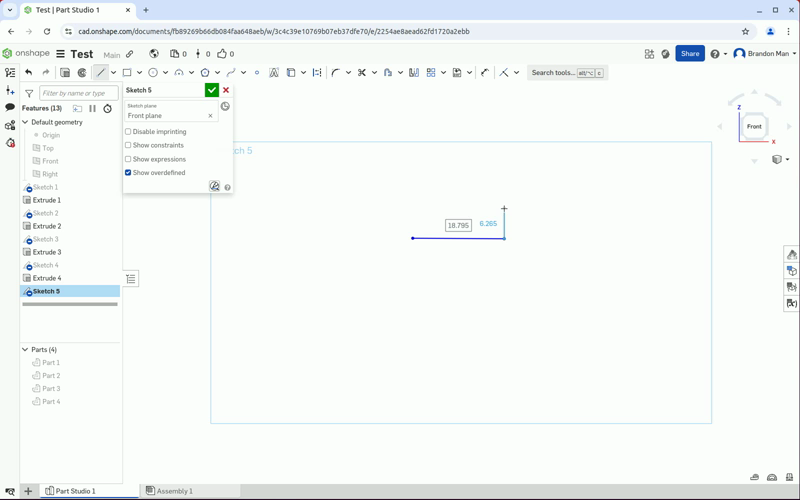
click(504, 208)
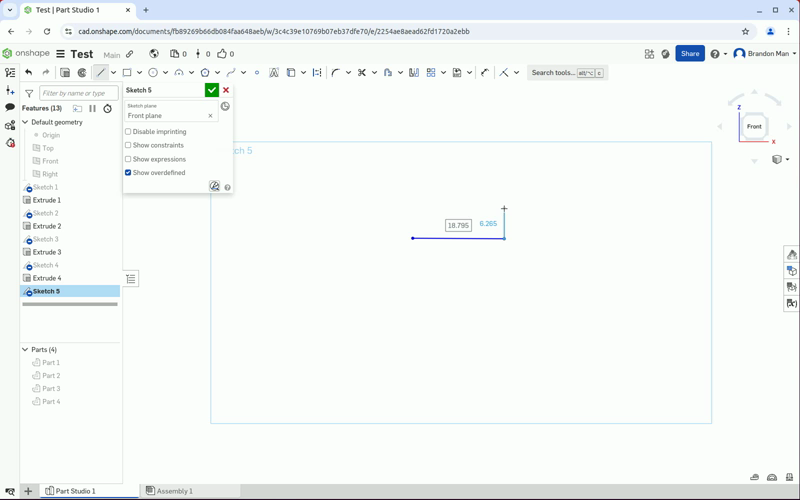
key_up(shift)
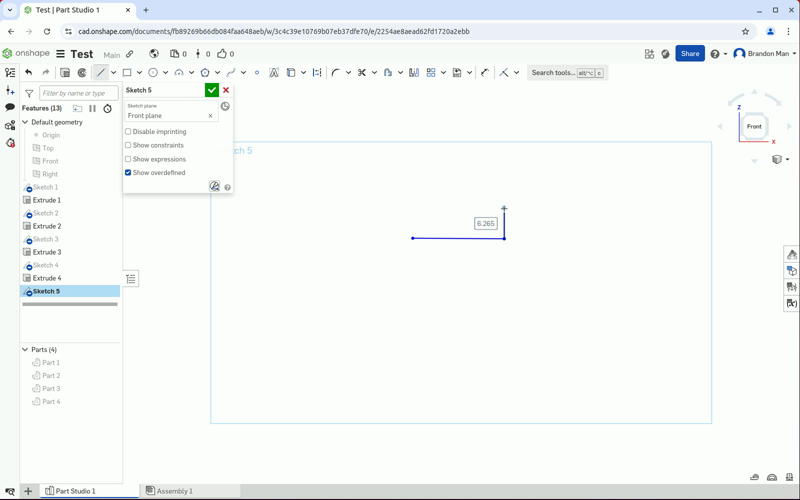
key_down(shift)
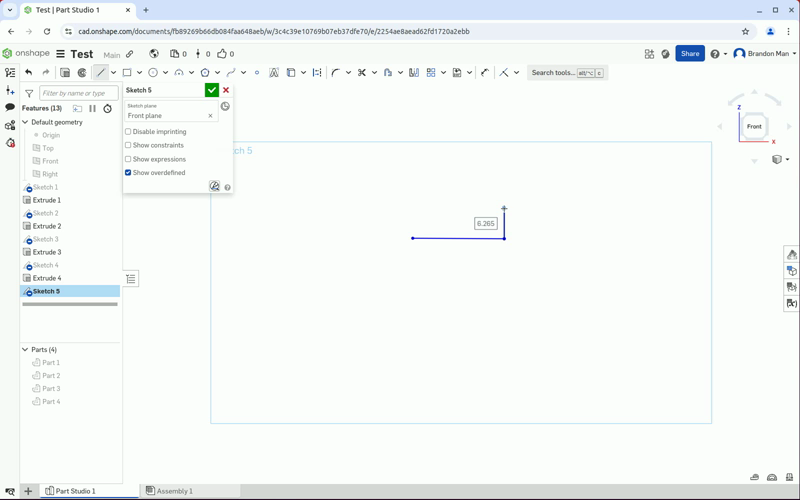
mouse_move(434, 208)
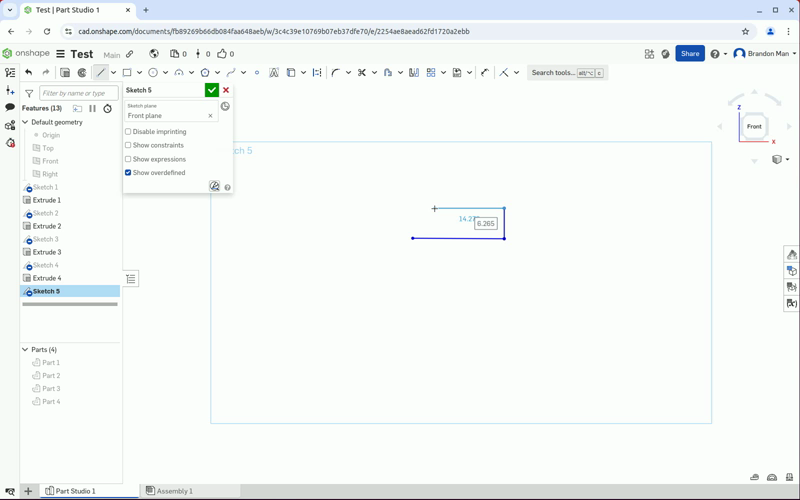
click(434, 208)
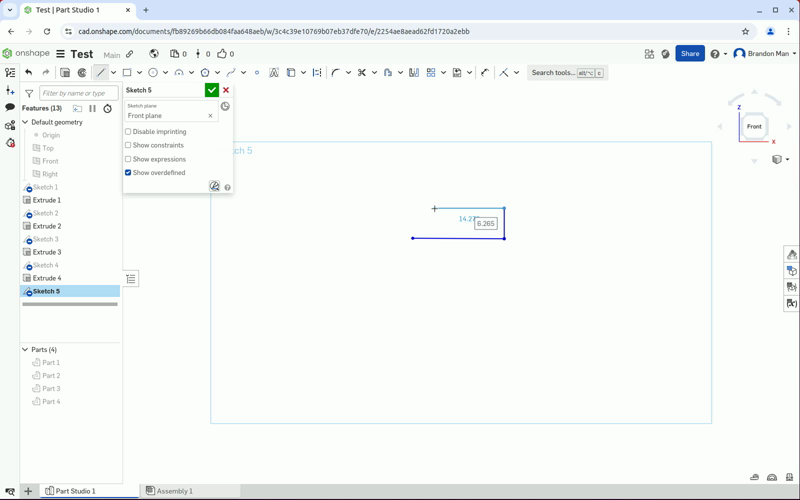
key_up(shift)
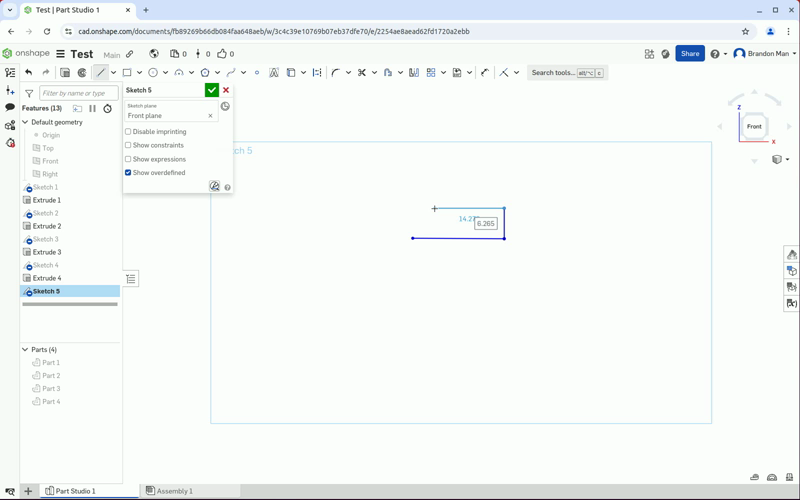
key_down(shift)
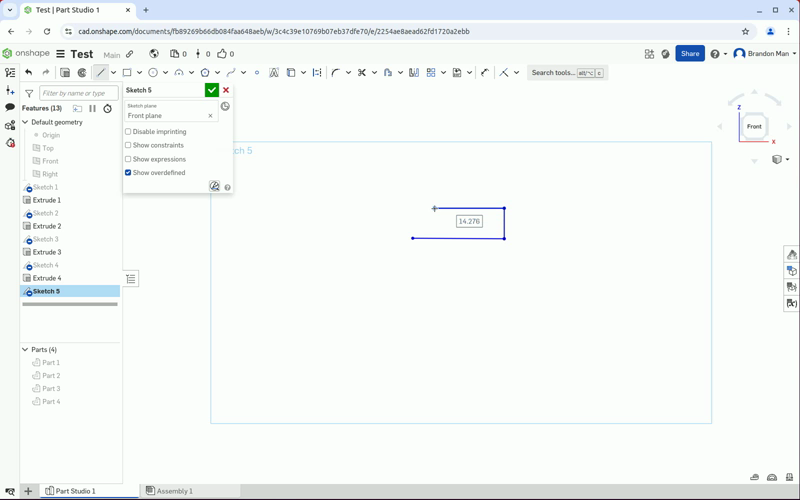
mouse_move(464, 208)
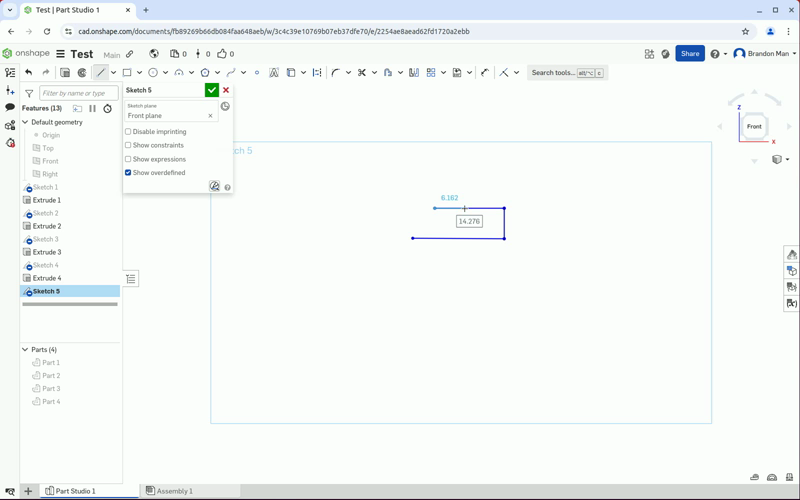
mouse_move(412, 208)
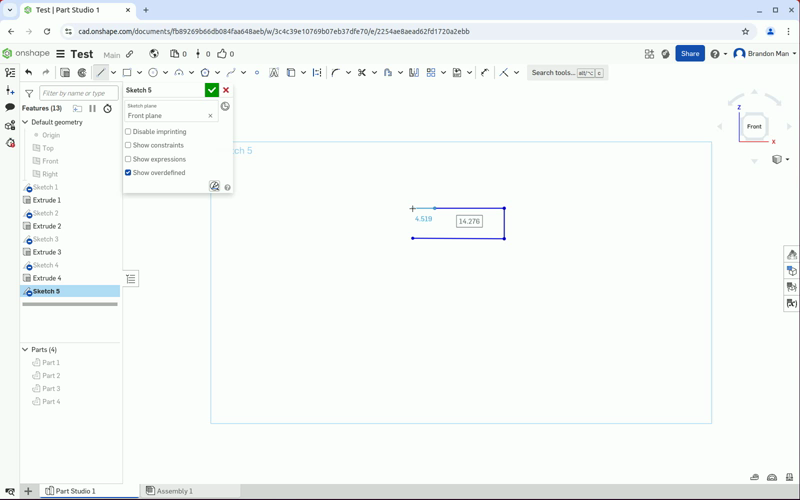
click(412, 208)
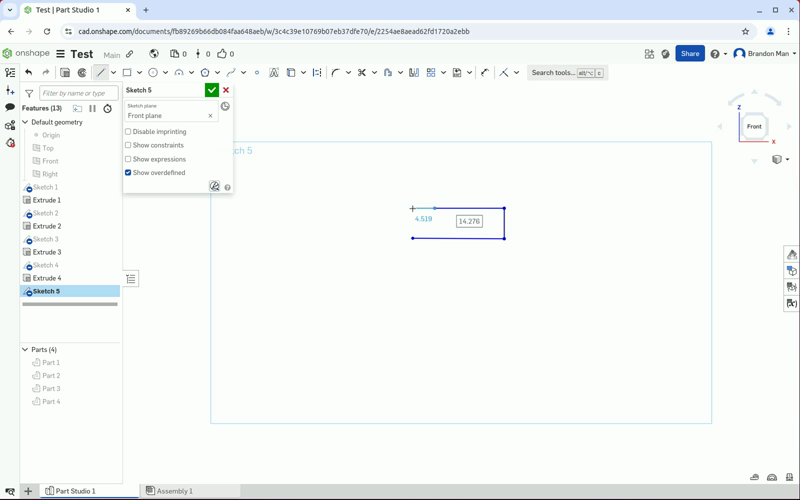
key_up(shift)
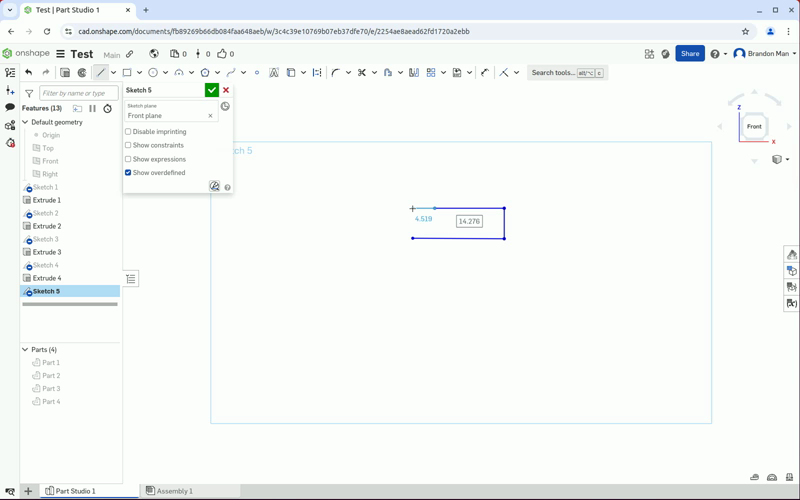
mouse_move(442, 208)
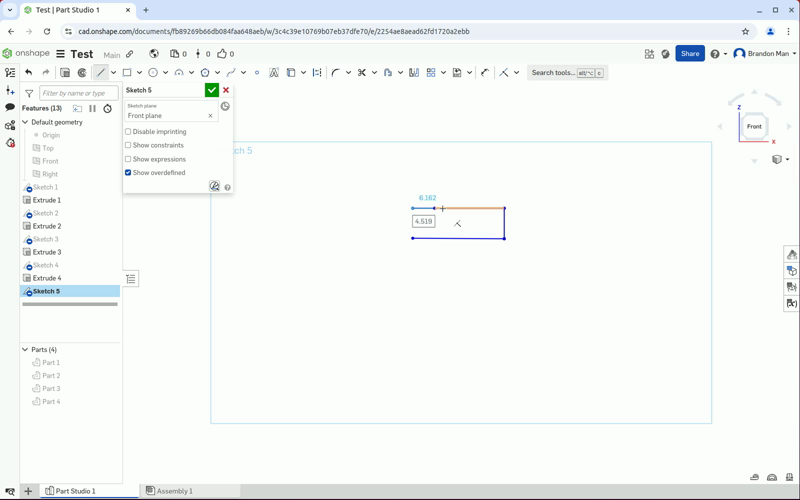
key_down(shift)
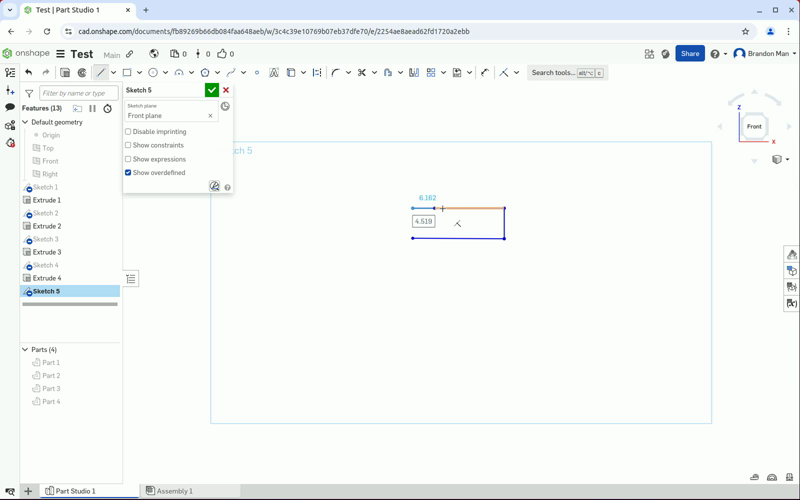
mouse_move(412, 238)
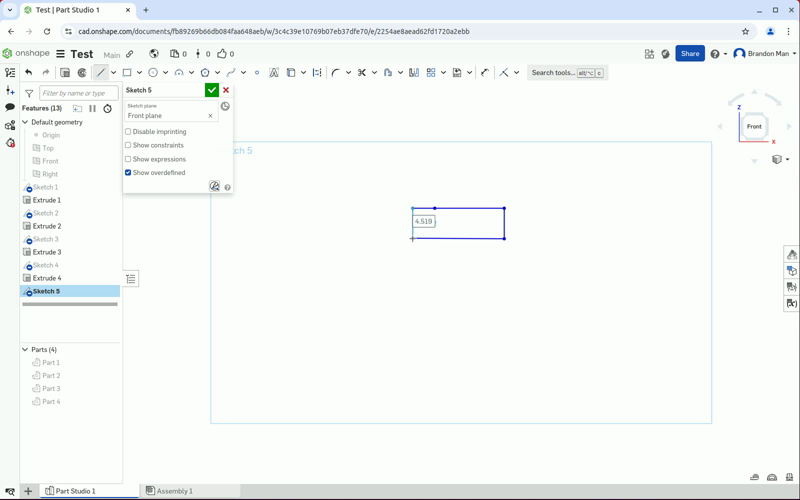
key_up(shift)
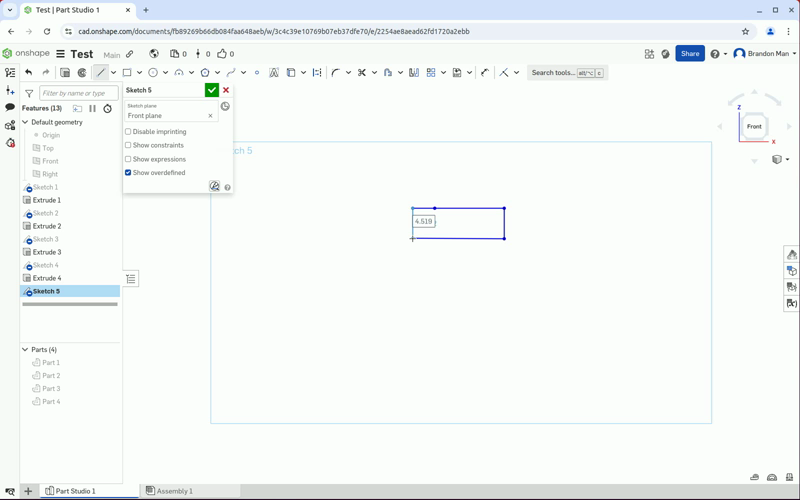
click(412, 238)
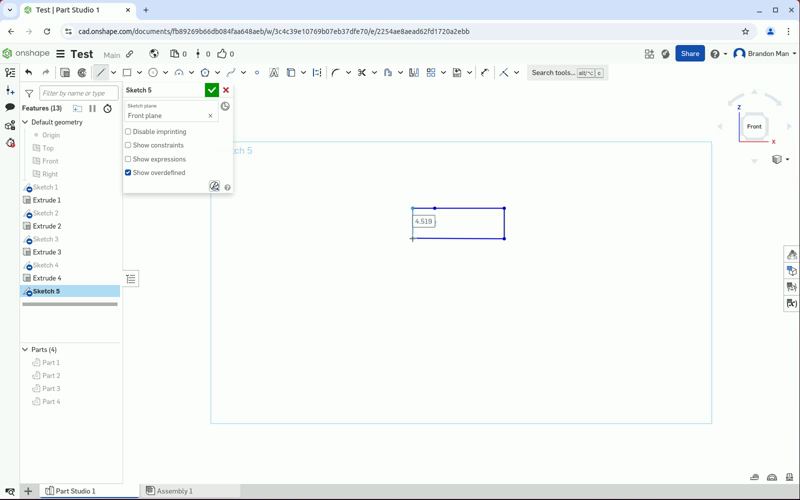
key(esc)
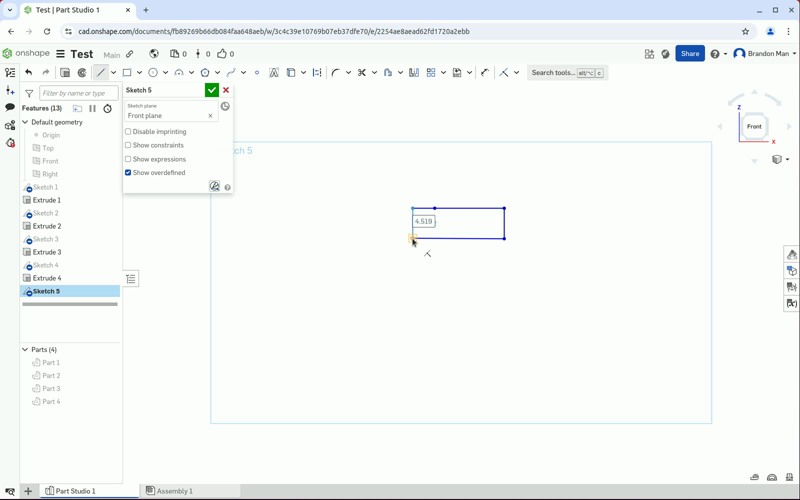
mouse_move(440, 213)
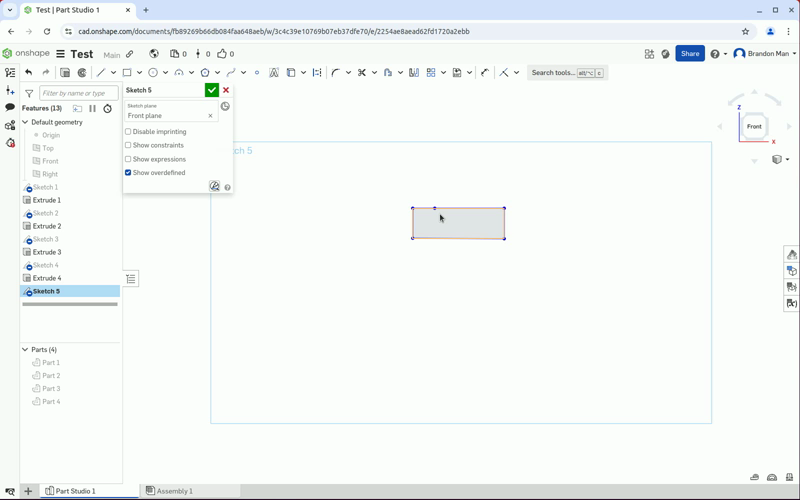
click(440, 213)
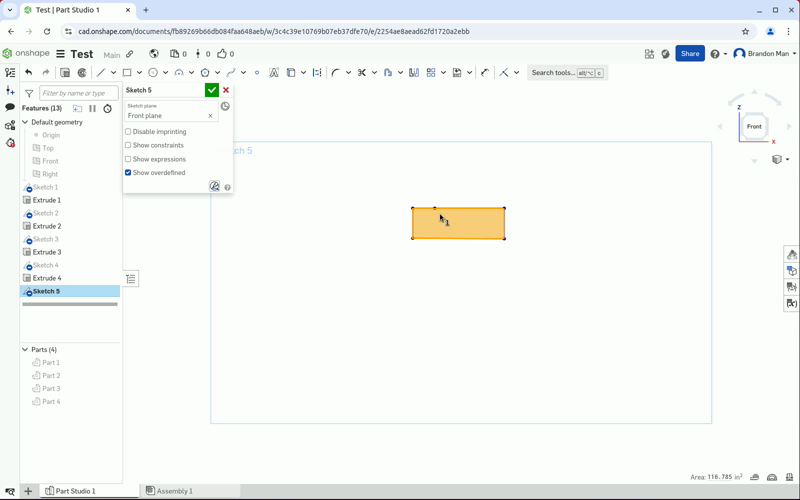
mouse_move(73, 352)
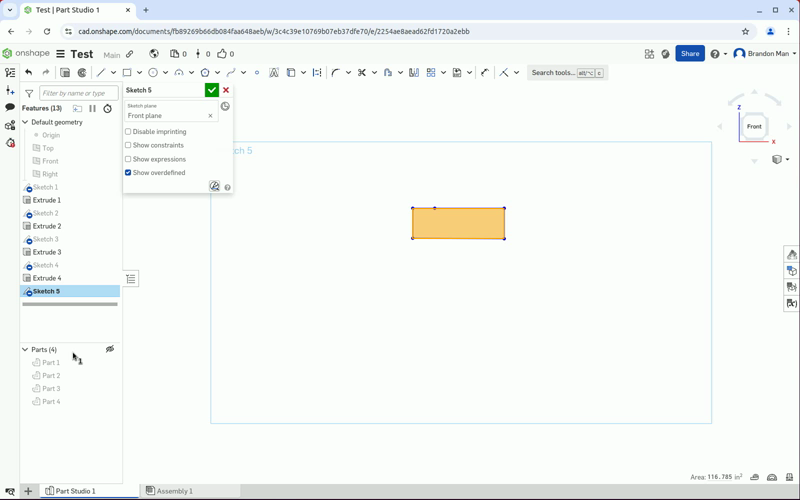
key(shift+y)
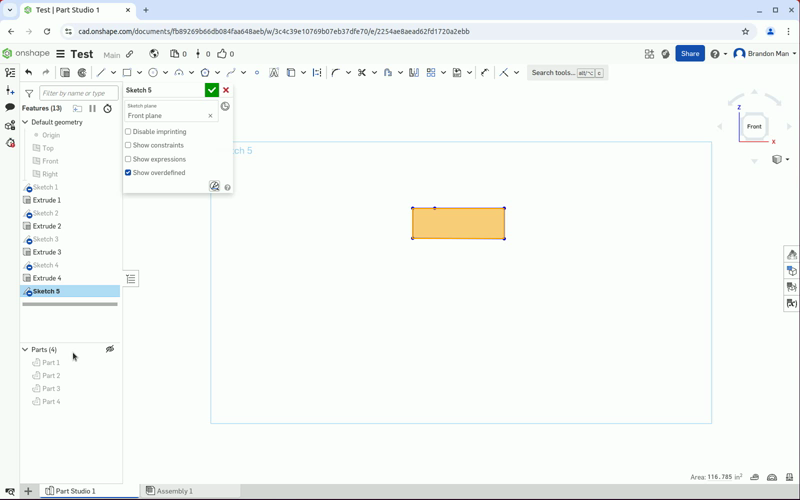
key(shift+e)
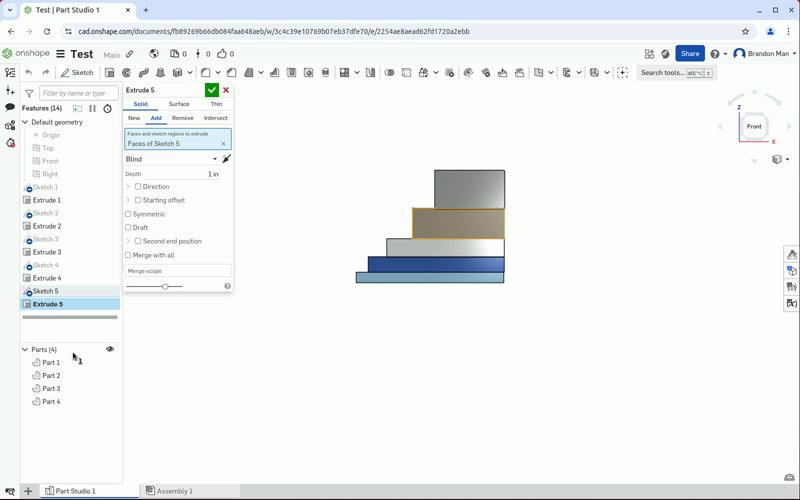
mouse_move(143, 106)
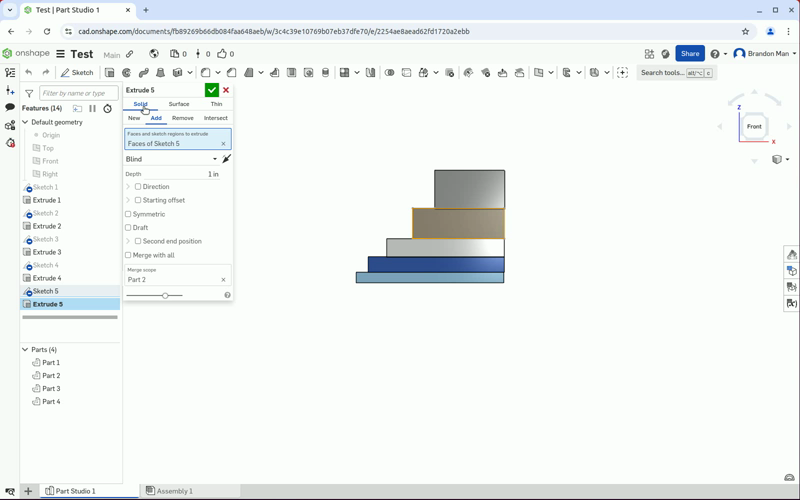
click(143, 106)
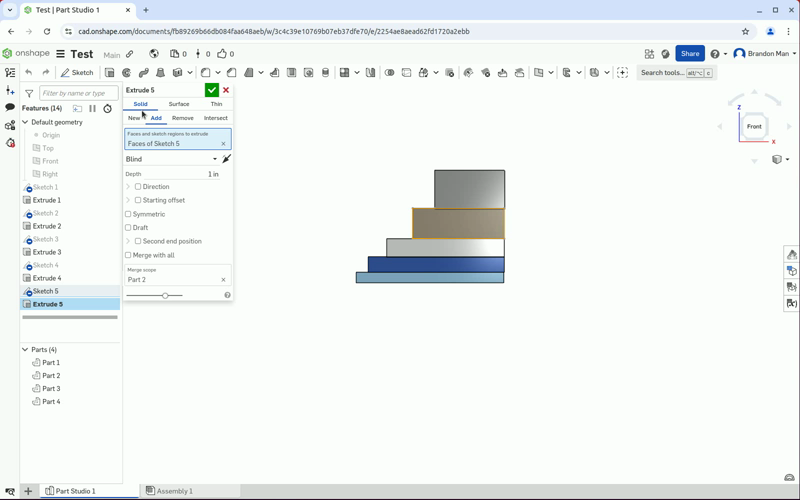
mouse_move(137, 120)
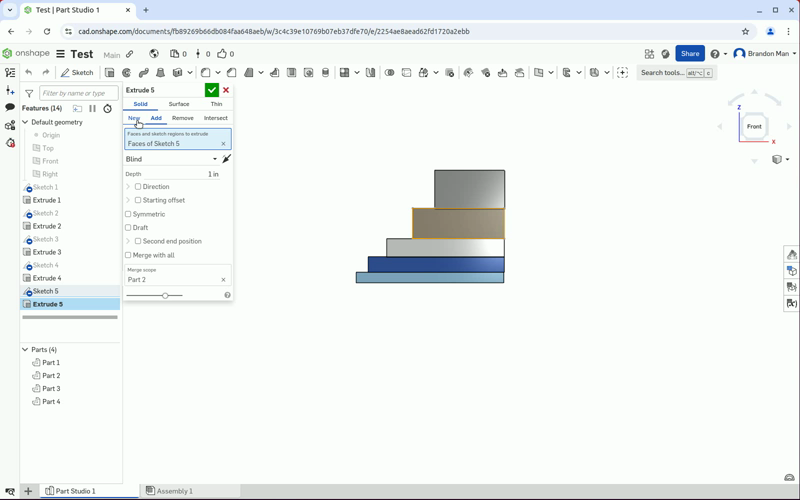
click(137, 120)
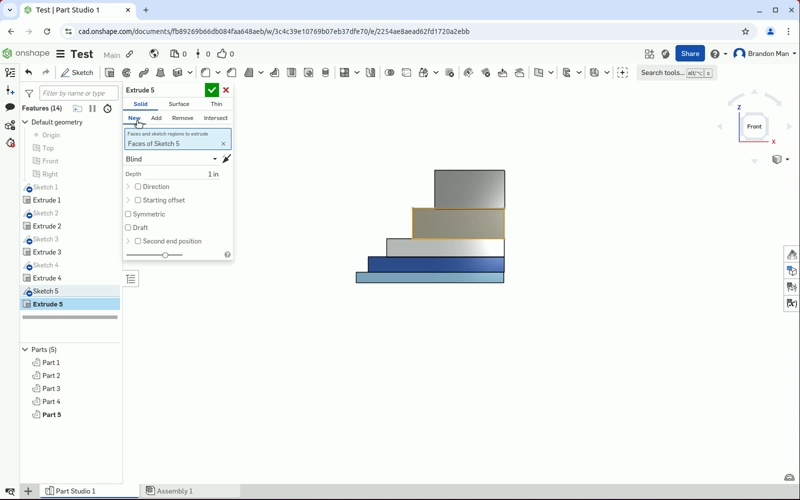
key(tab, 4)
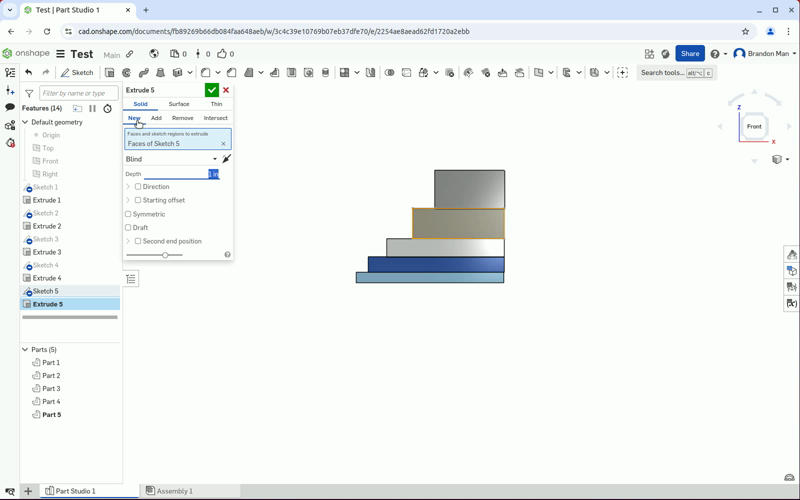
text(20.46)
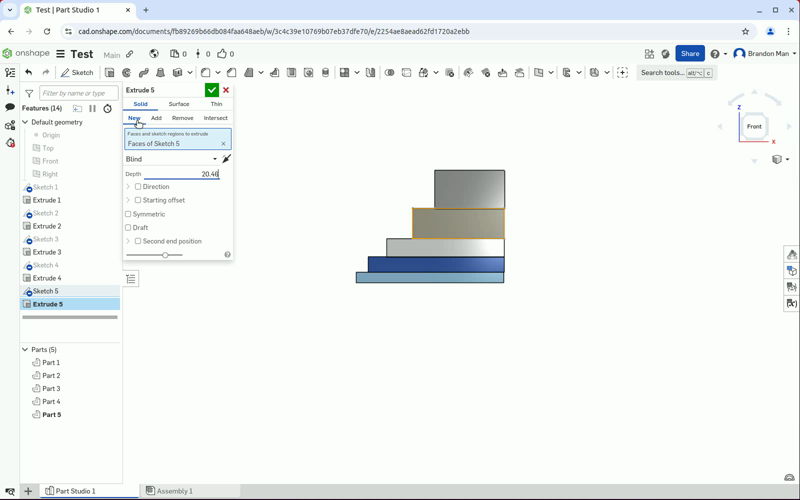
key(enter)
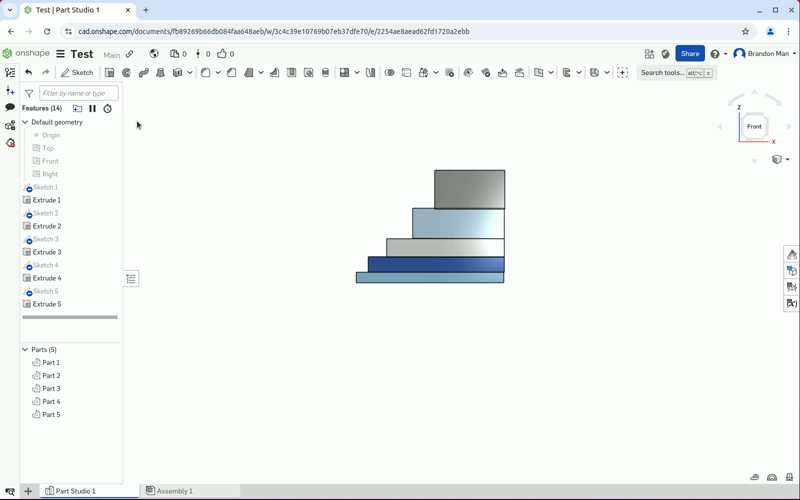
key(shift+h)
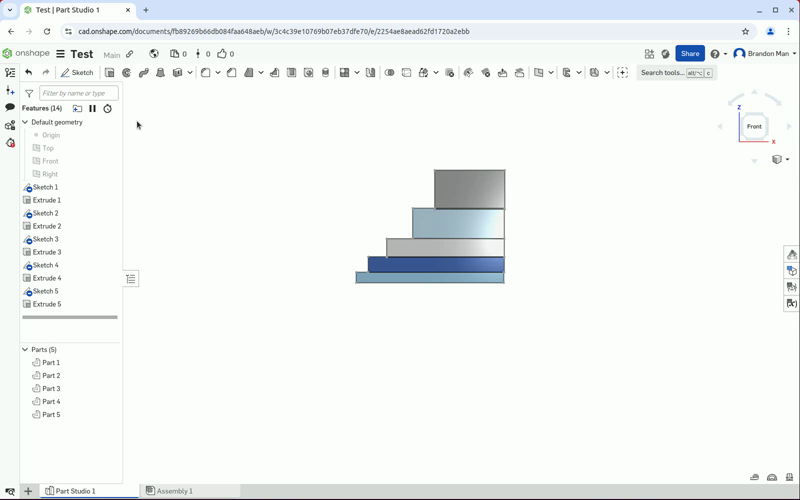
key(shift+h)
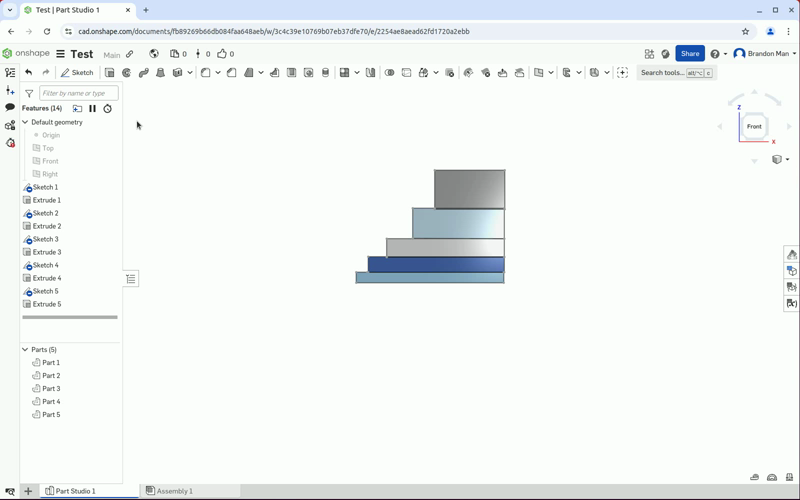
key(shift+7)
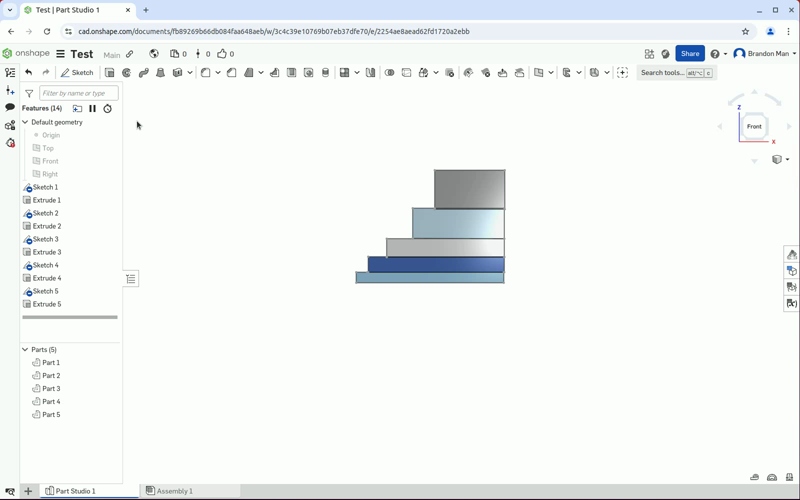
key(left, 2)
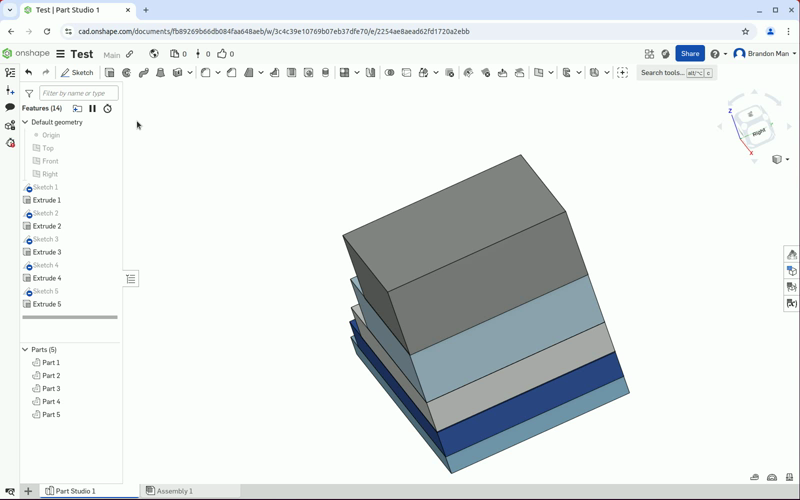
key(down, 2)
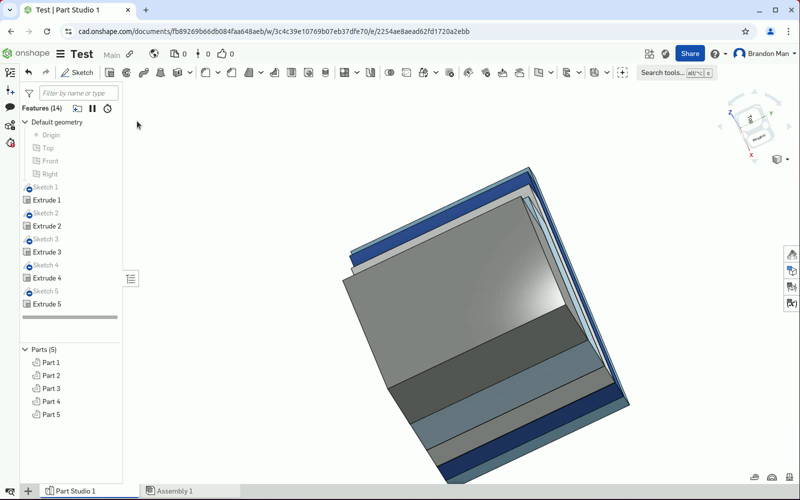
key(up, 2)
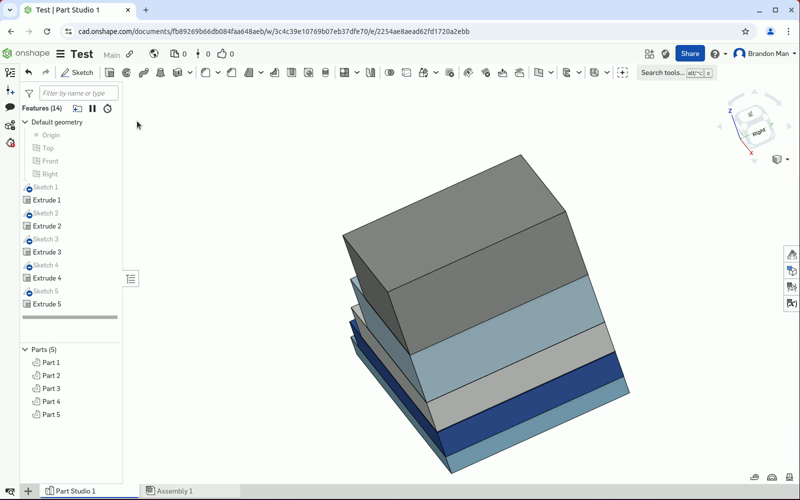
key(right, 2)
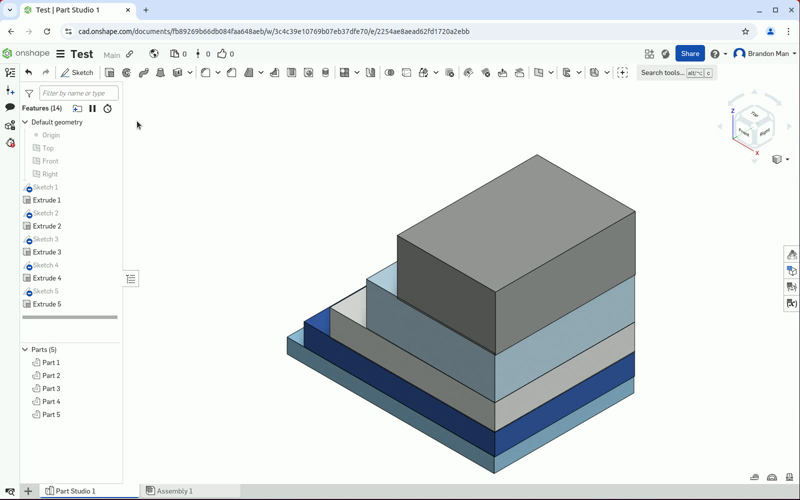
mouse_move(73, 189)
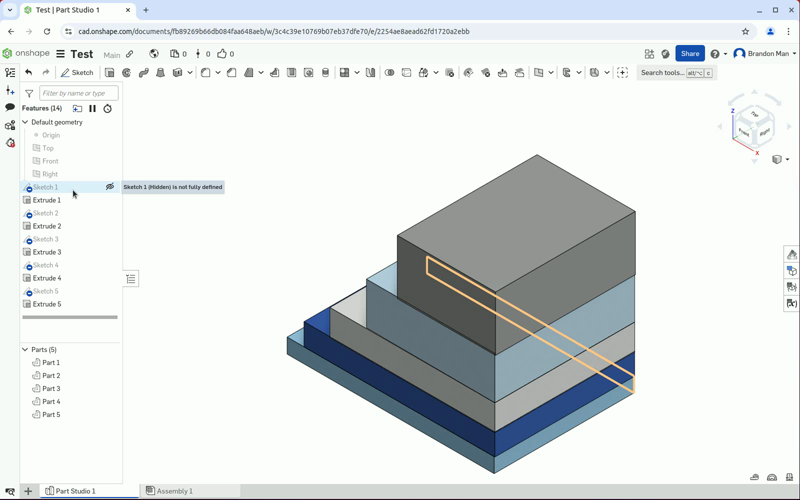
click(73, 189)